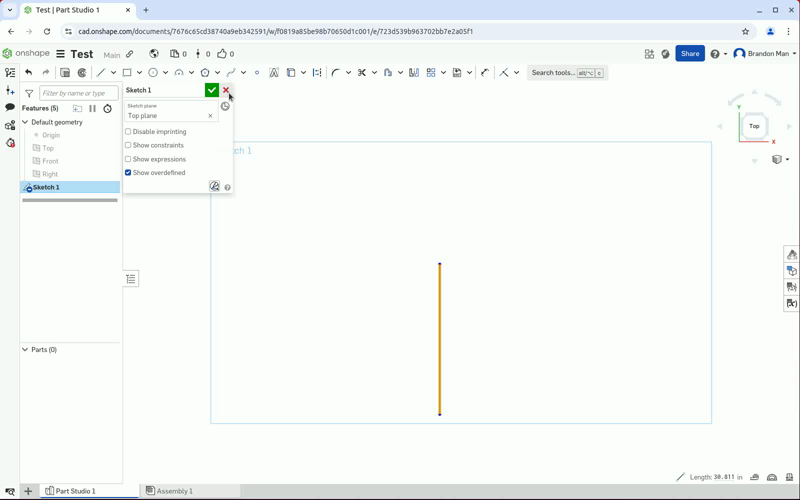
key(shift+h)
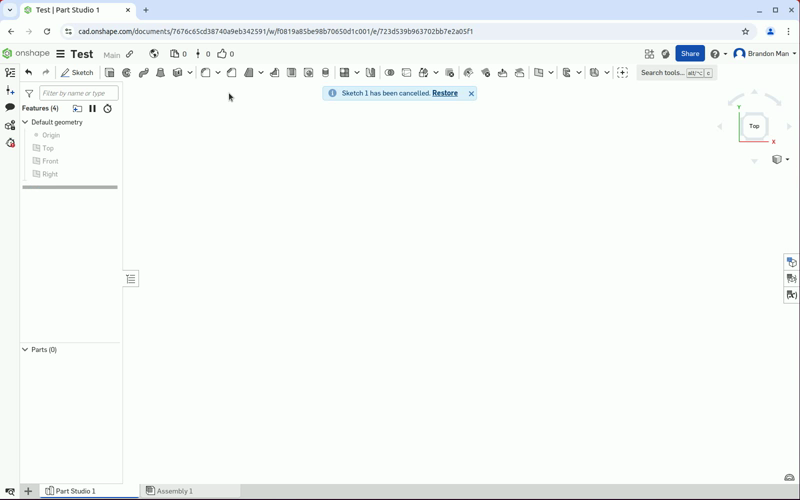
mouse_move(73, 352)
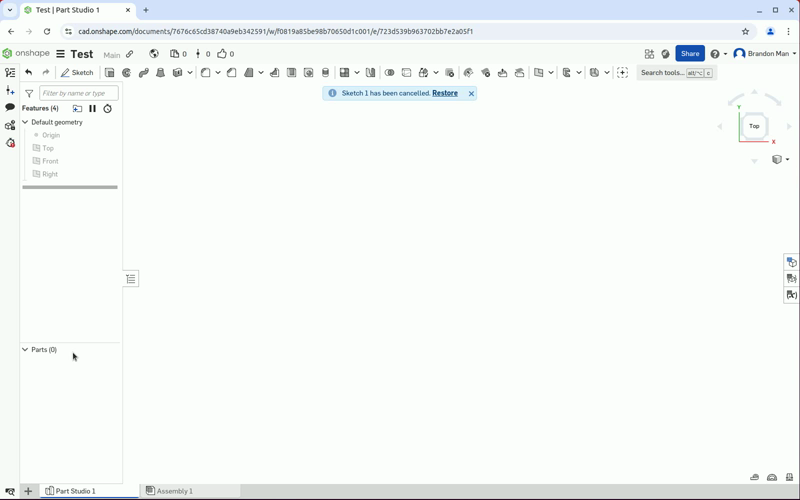
key(y)
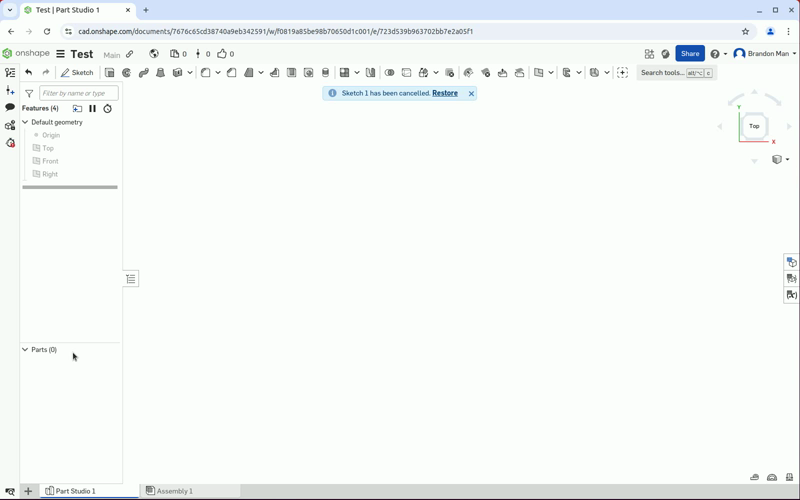
key(shift+p)
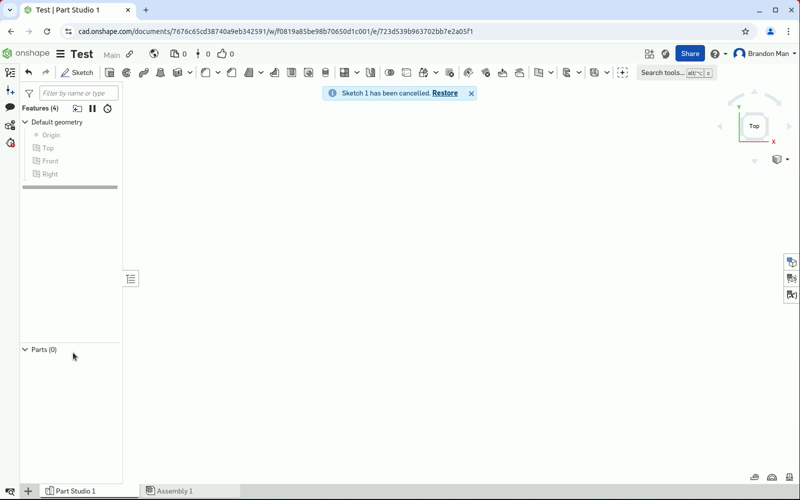
key(space)
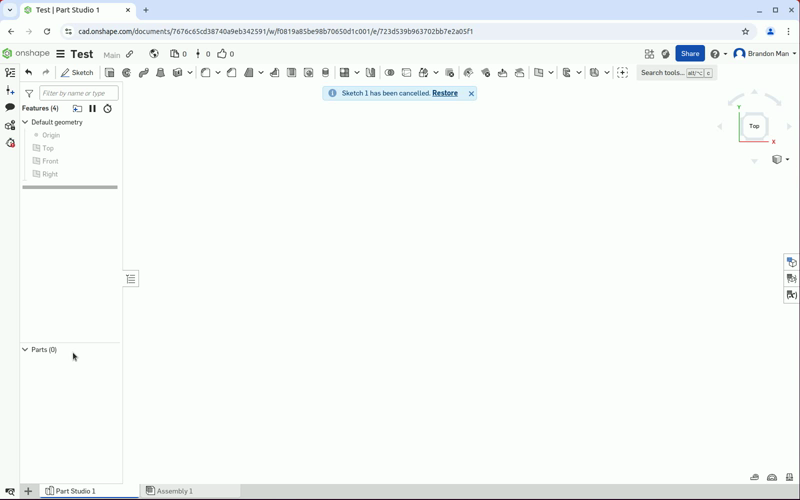
key_down(shift)
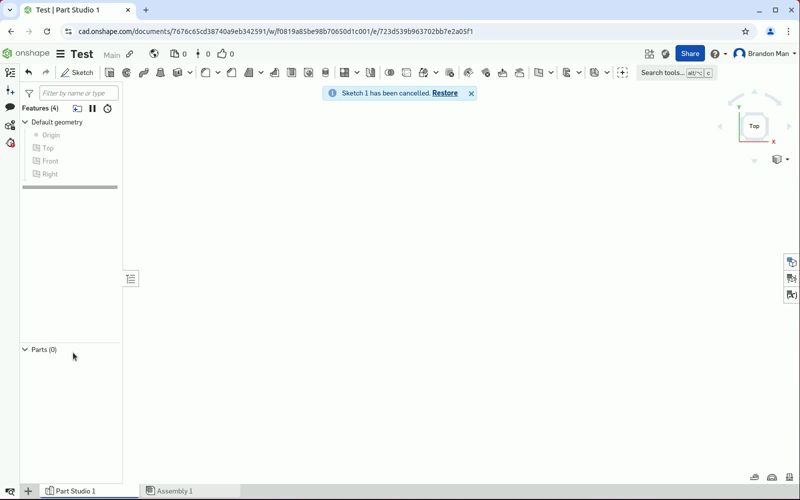
key(up)
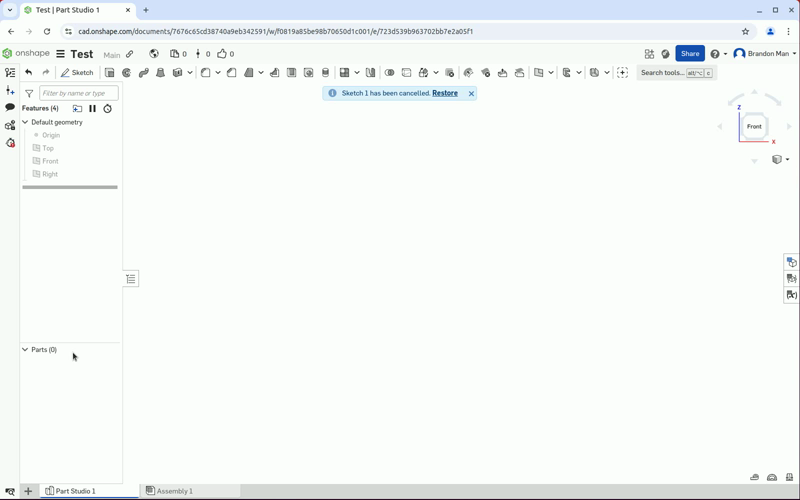
key_up(shift)
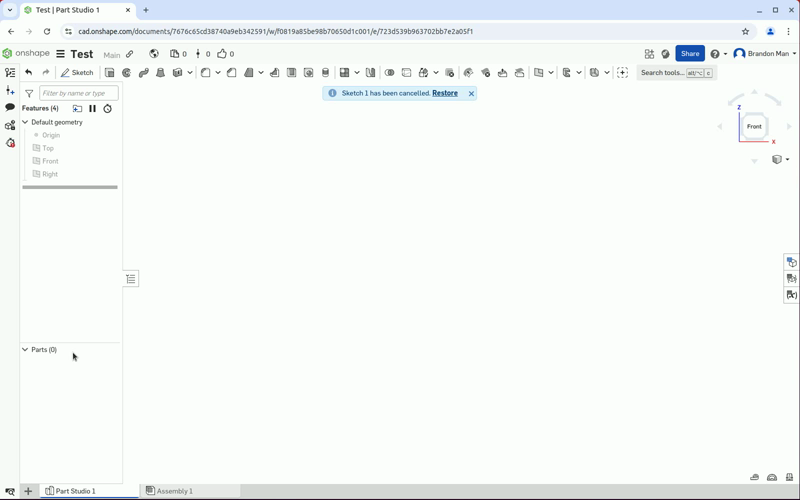
key(space)
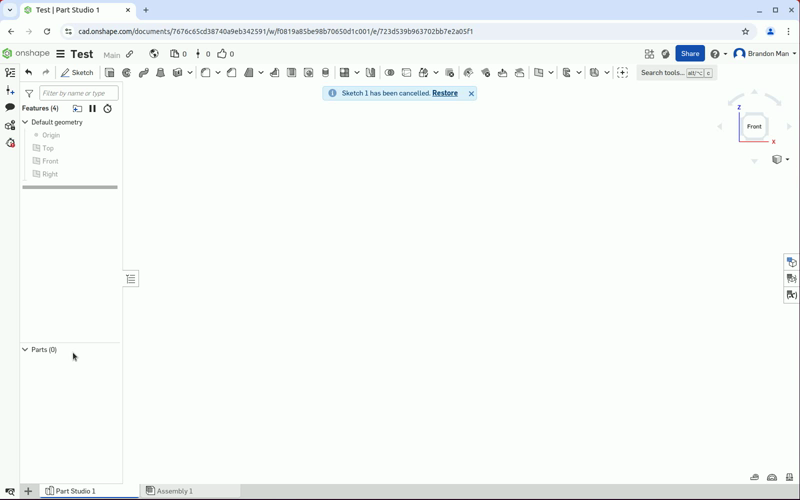
key_down(shift)
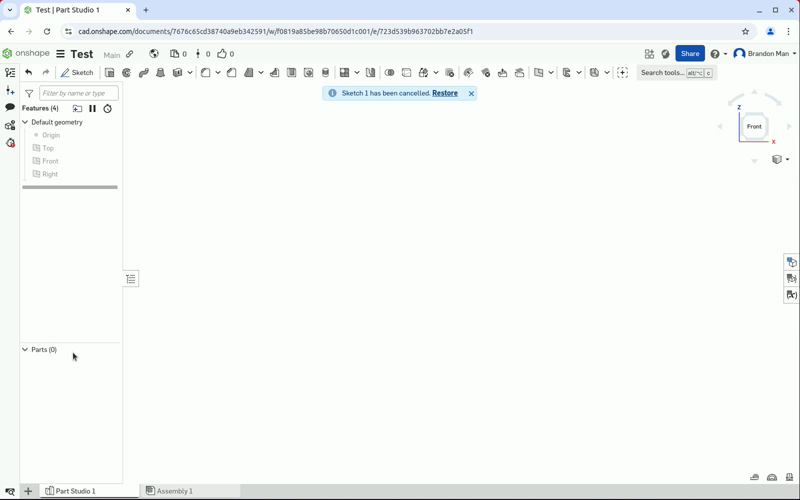
key(left)
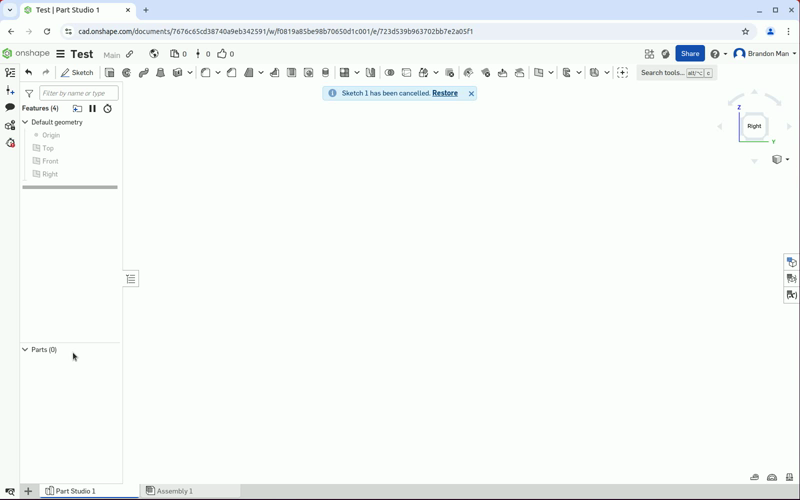
key_up(shift)
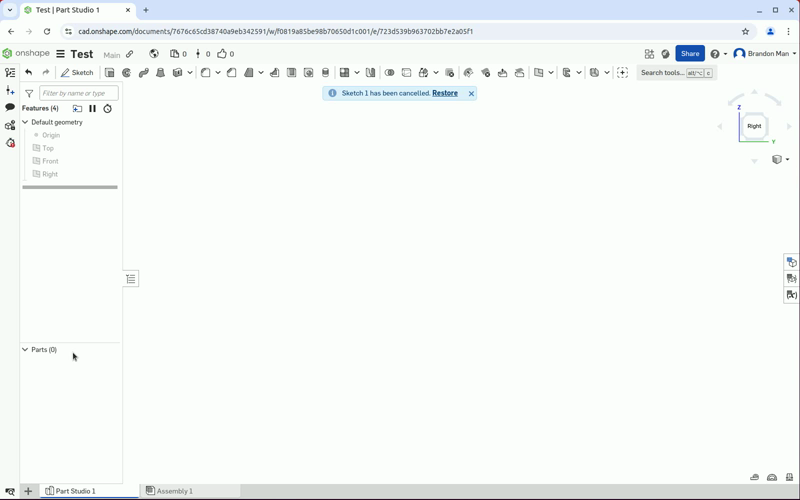
mouse_move(73, 352)
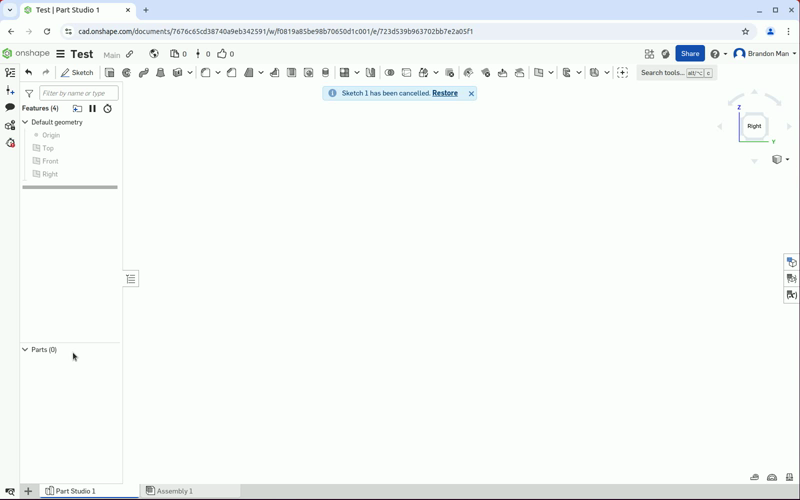
key(shift+y)
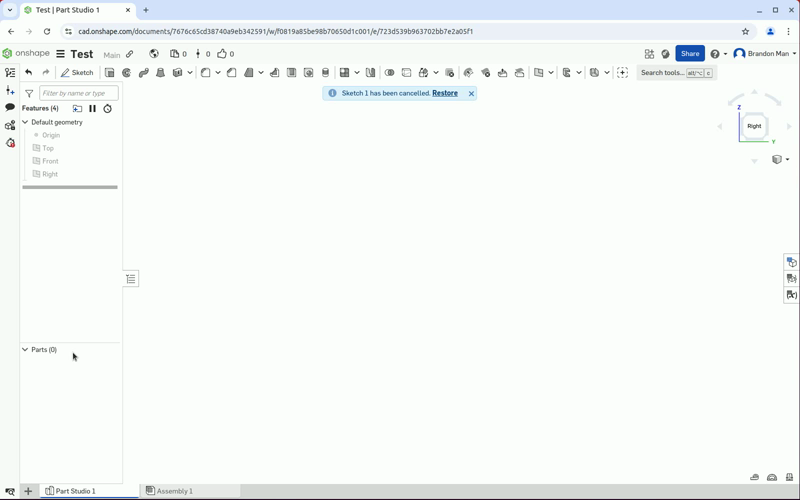
key(shift+s)
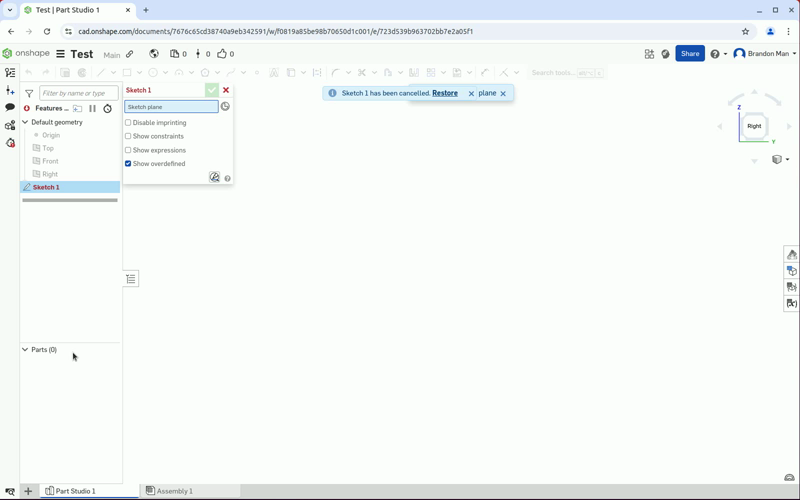
mouse_move(73, 176)
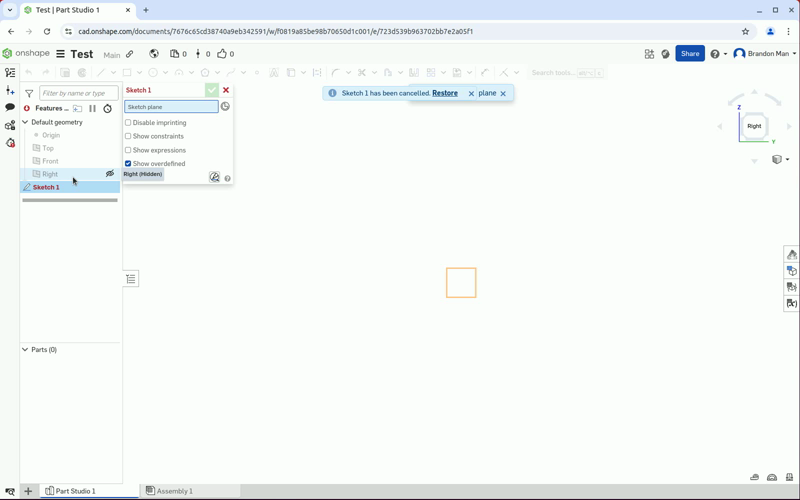
click(73, 176)
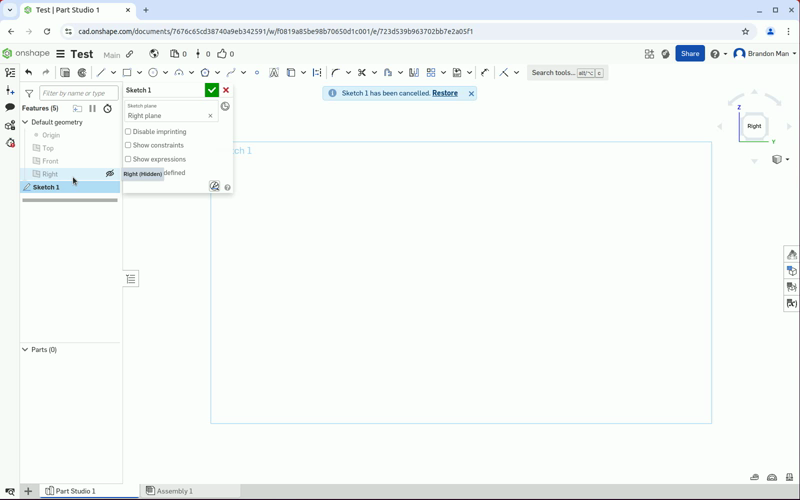
mouse_move(73, 352)
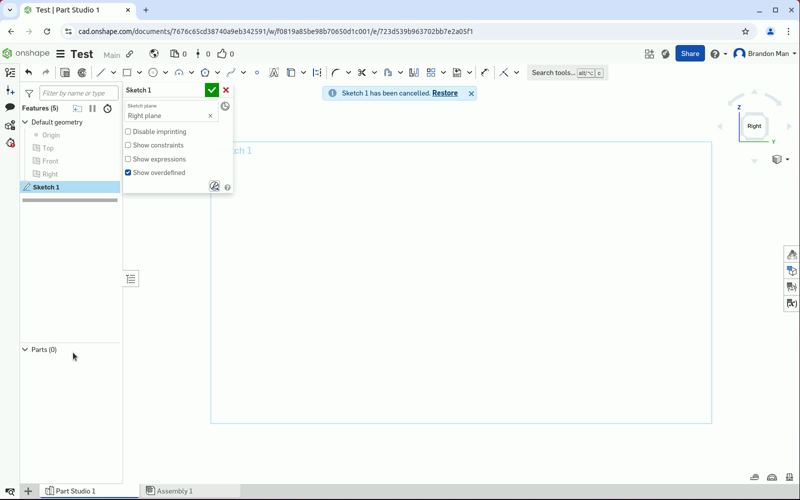
key(y)
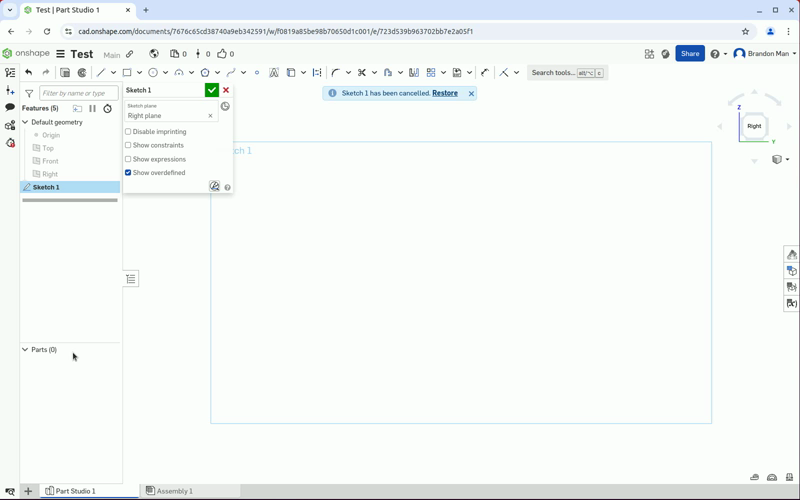
key(l)
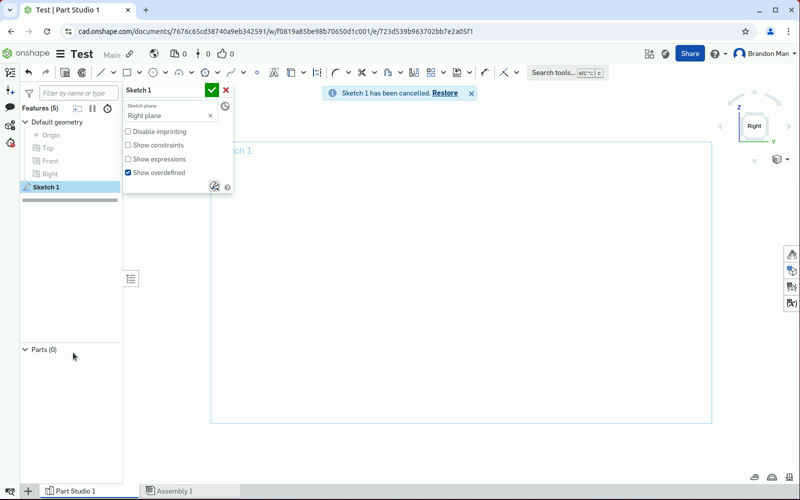
key_down(shift)
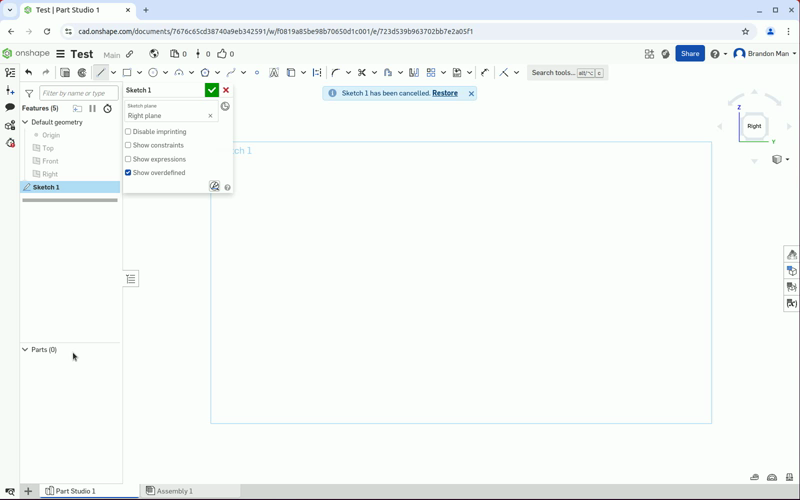
mouse_move(358, 351)
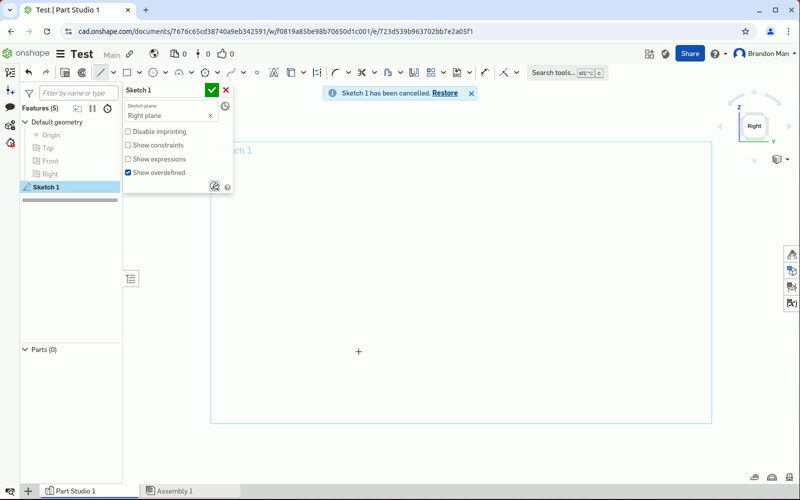
click(358, 351)
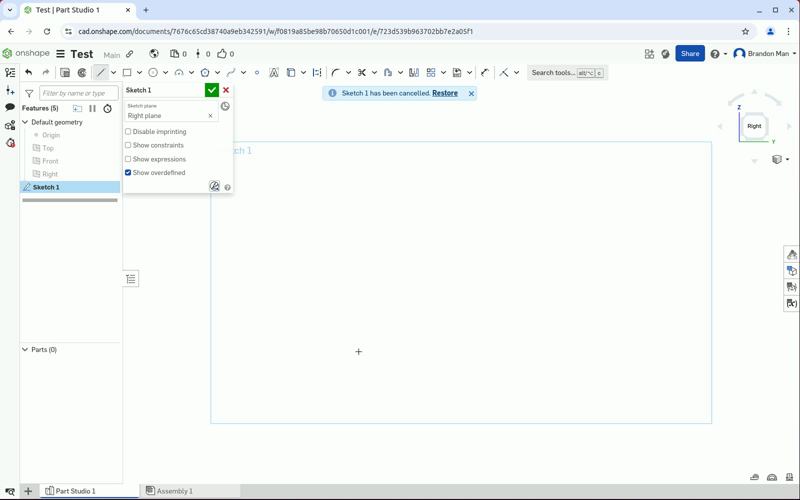
key_up(shift)
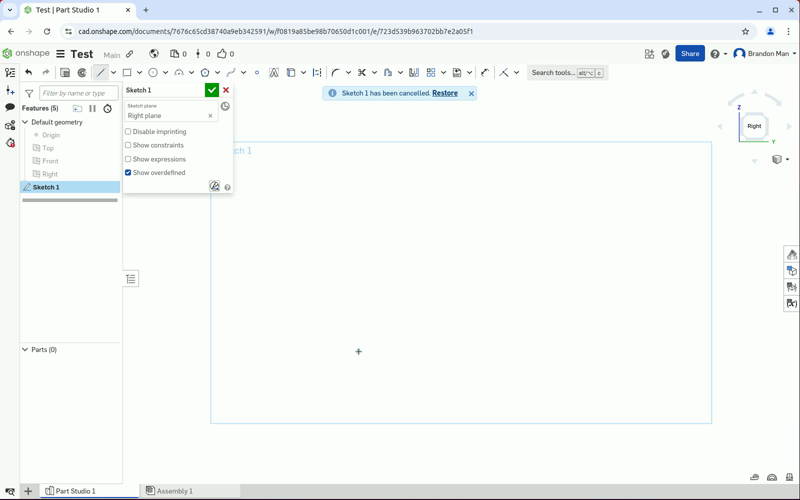
key_down(shift)
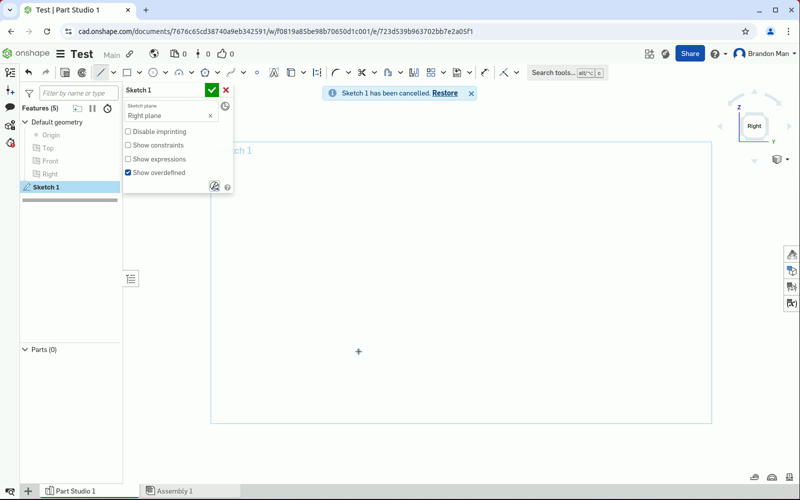
mouse_move(388, 351)
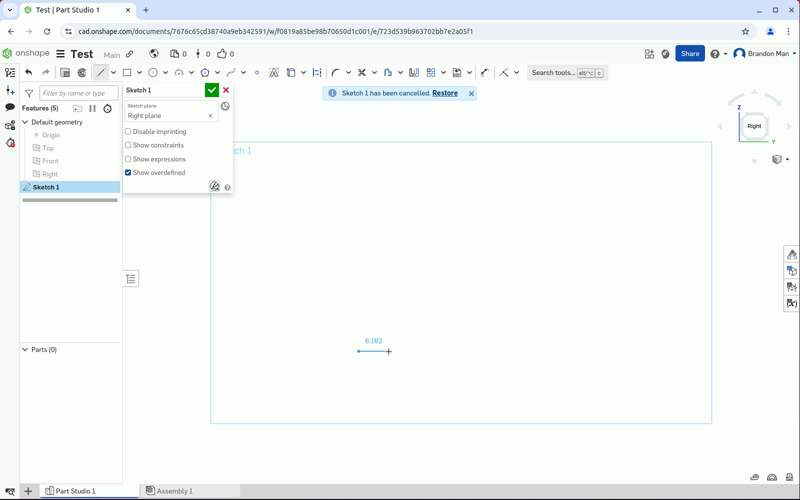
mouse_move(418, 351)
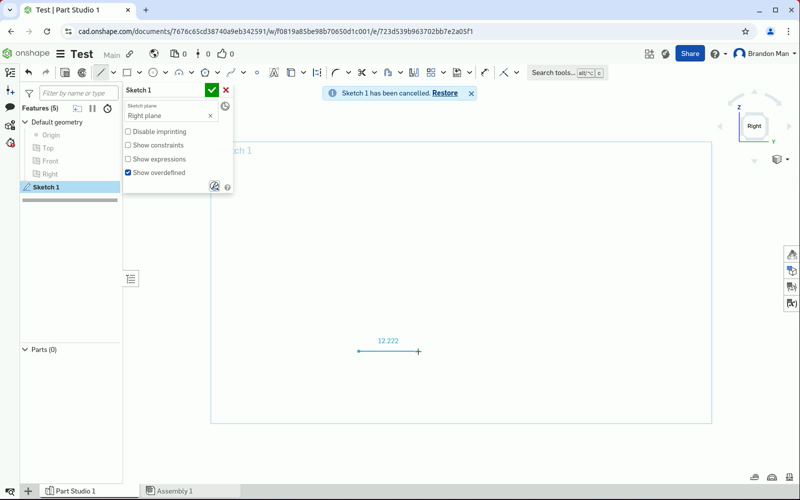
click(418, 351)
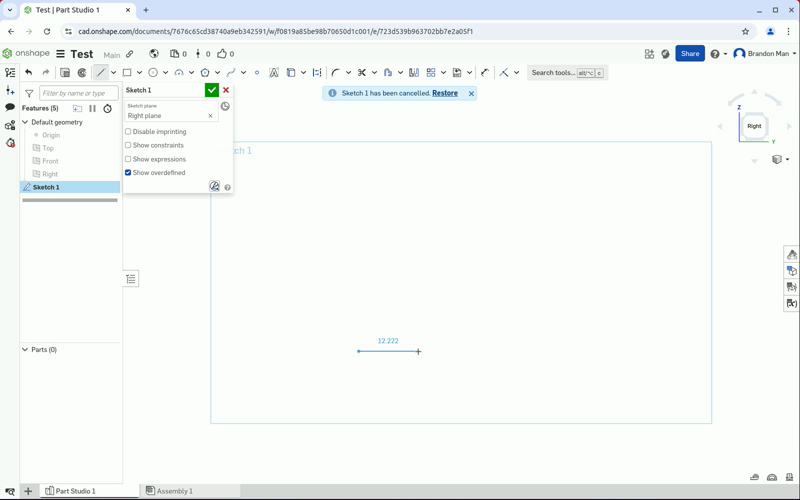
key_up(shift)
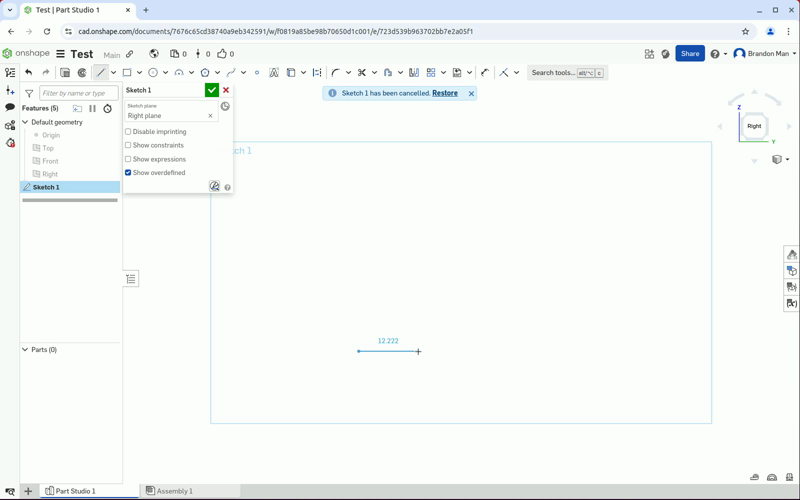
key_down(shift)
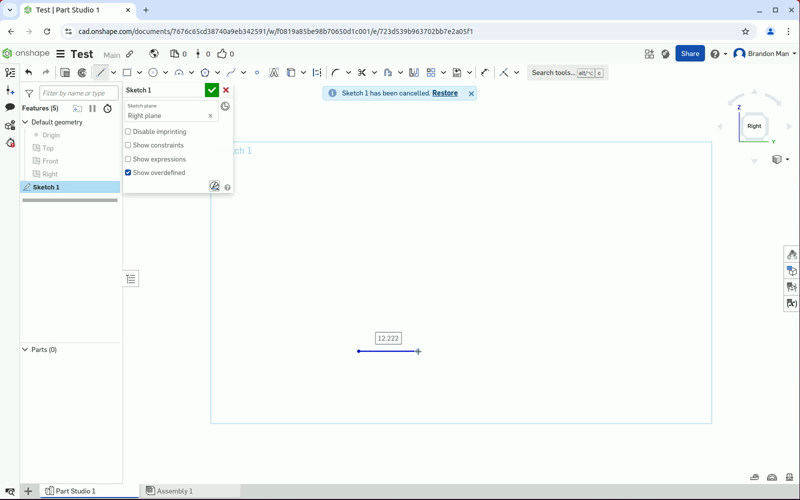
mouse_move(508, 351)
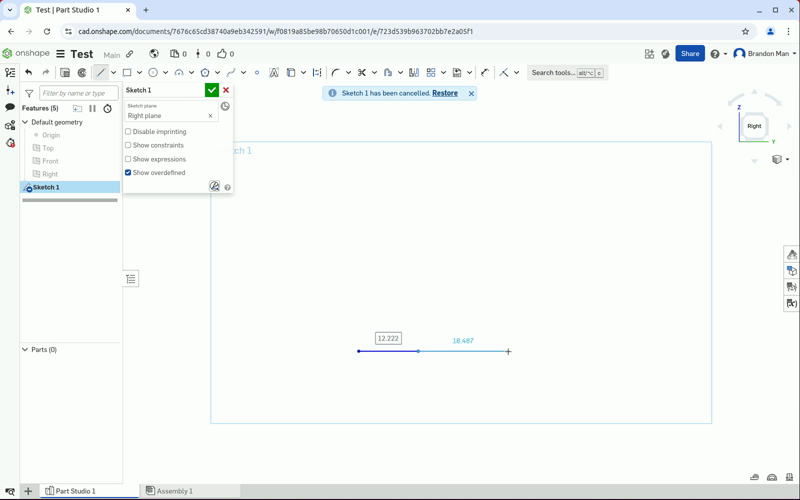
click(508, 351)
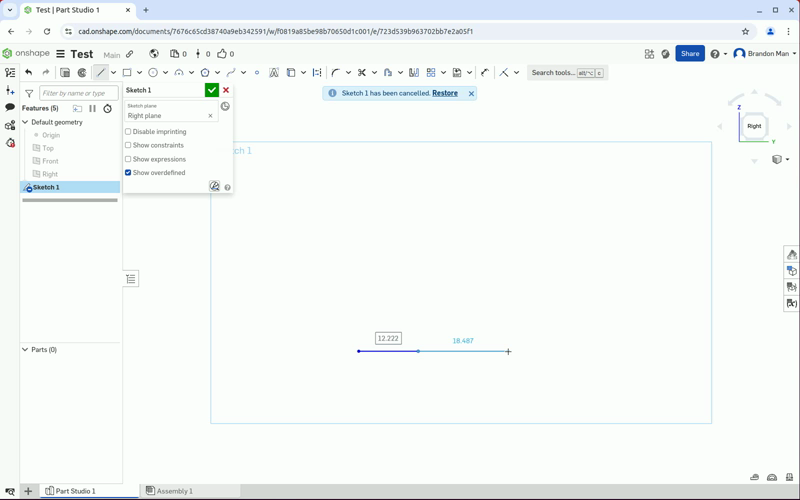
key_up(shift)
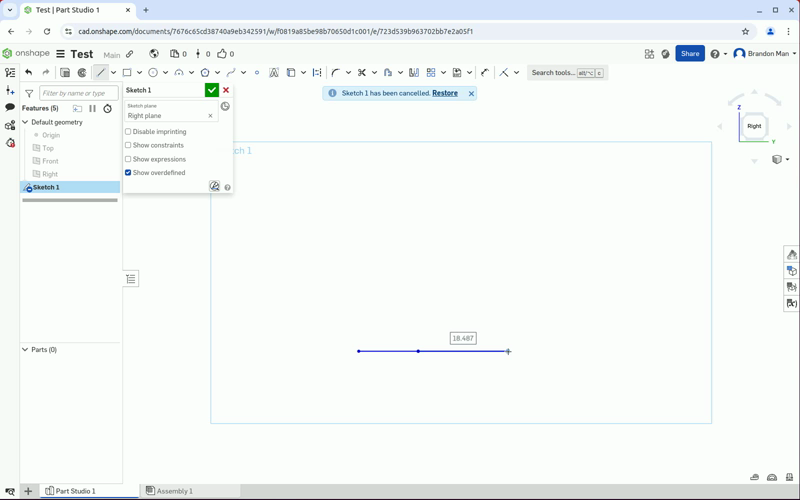
key_down(shift)
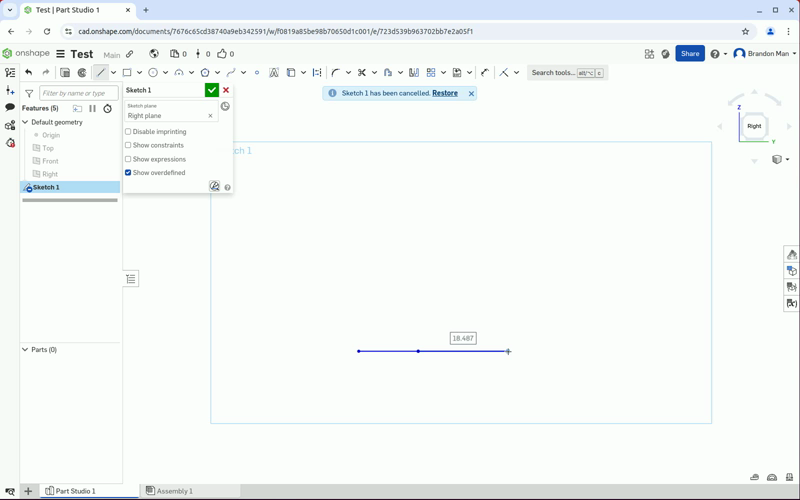
mouse_move(538, 351)
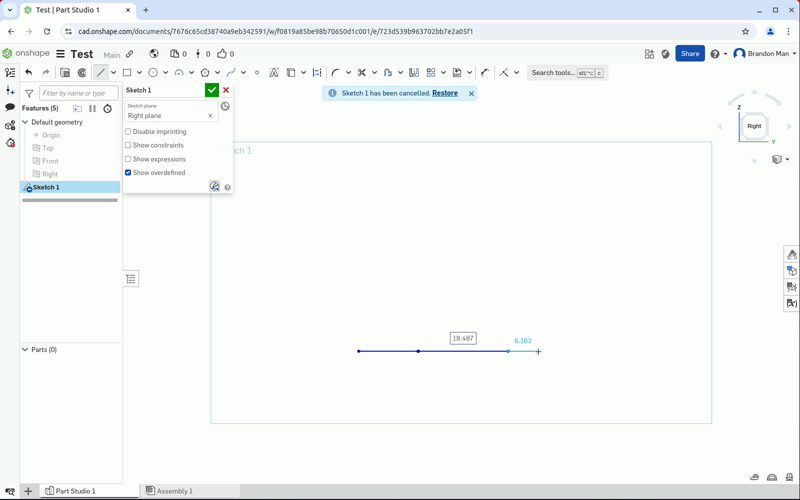
mouse_move(561, 351)
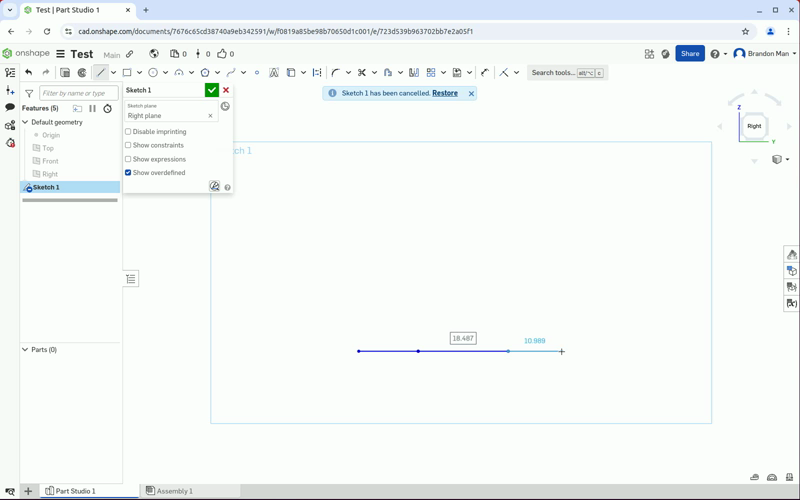
click(561, 351)
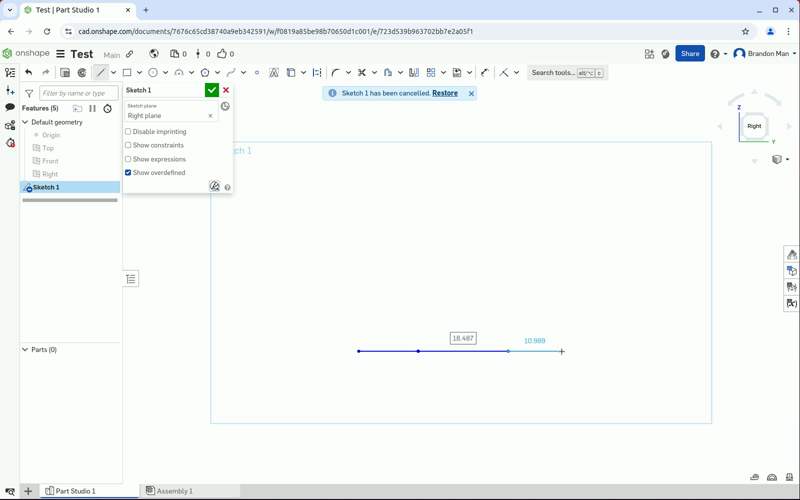
key_up(shift)
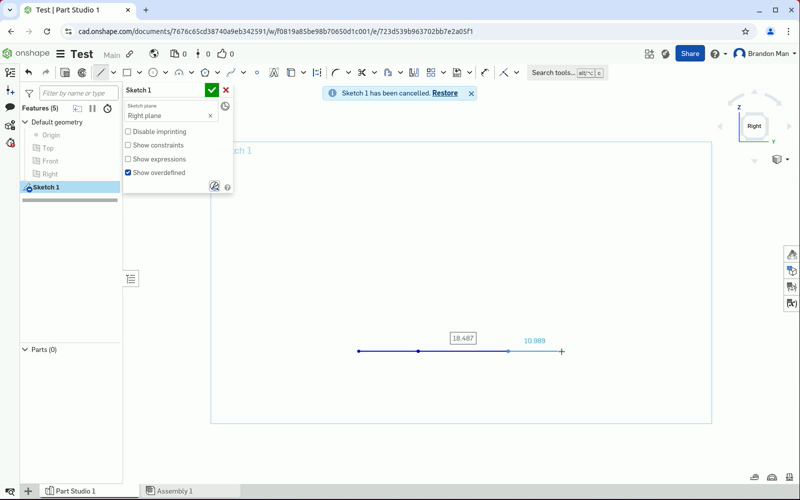
key_down(shift)
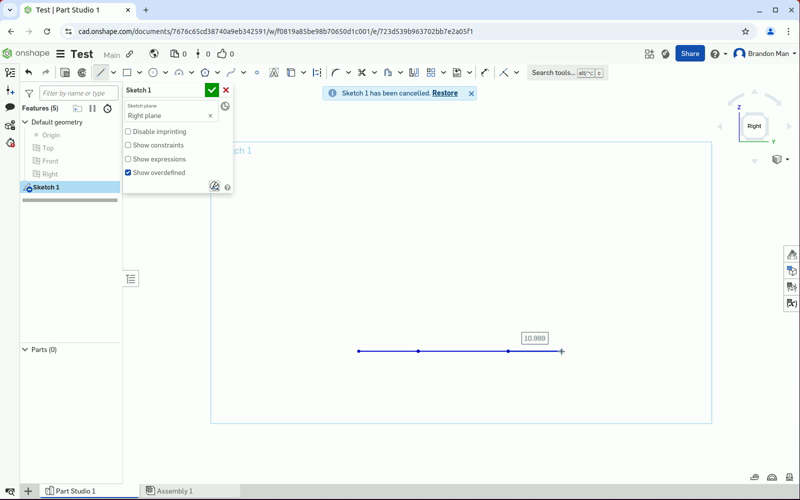
mouse_move(589, 351)
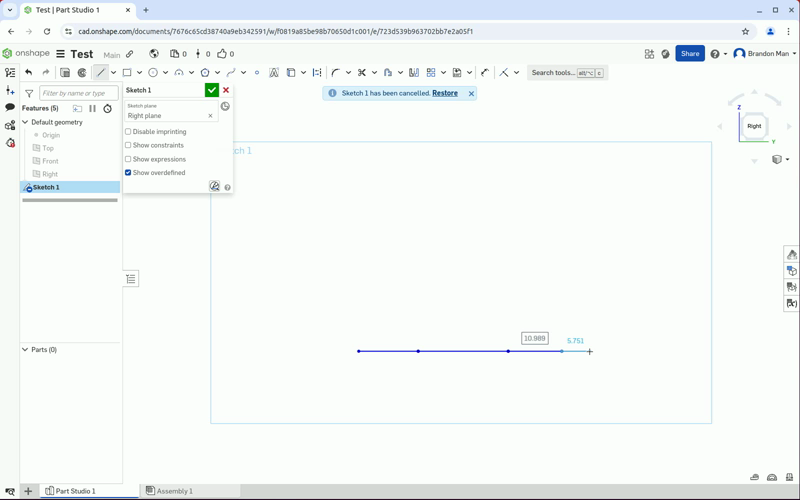
mouse_move(561, 331)
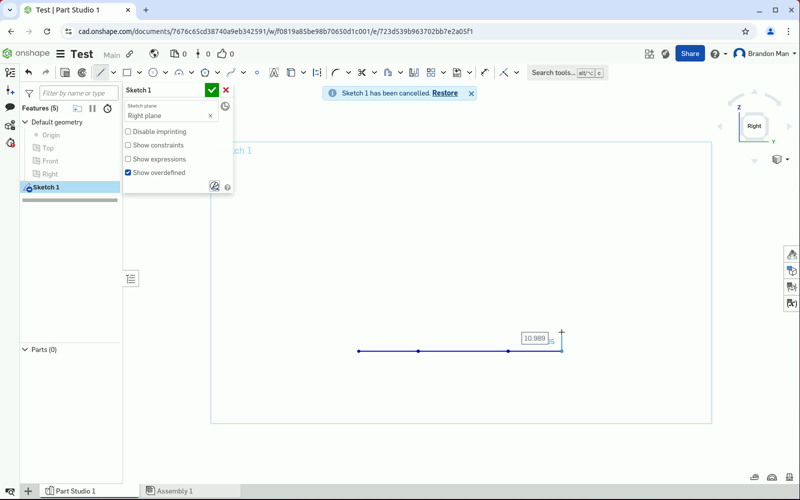
click(561, 331)
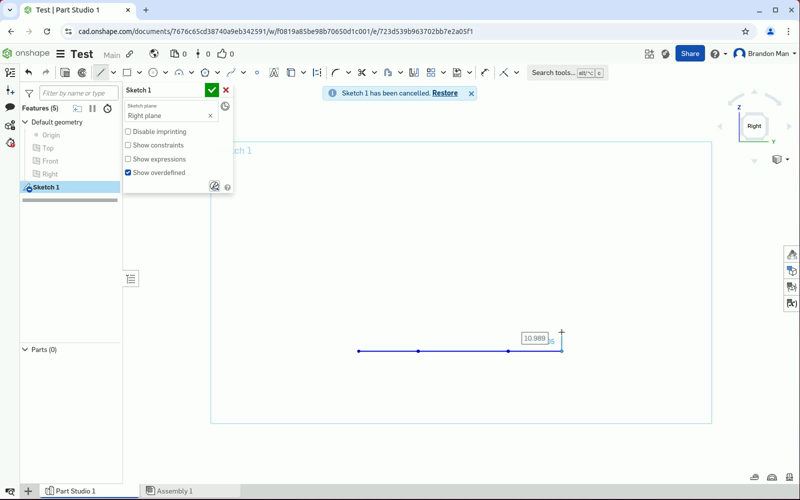
key_up(shift)
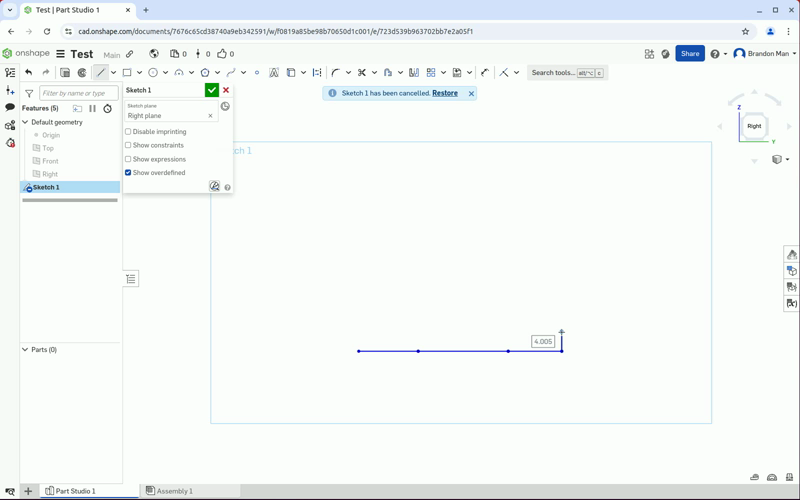
key_down(shift)
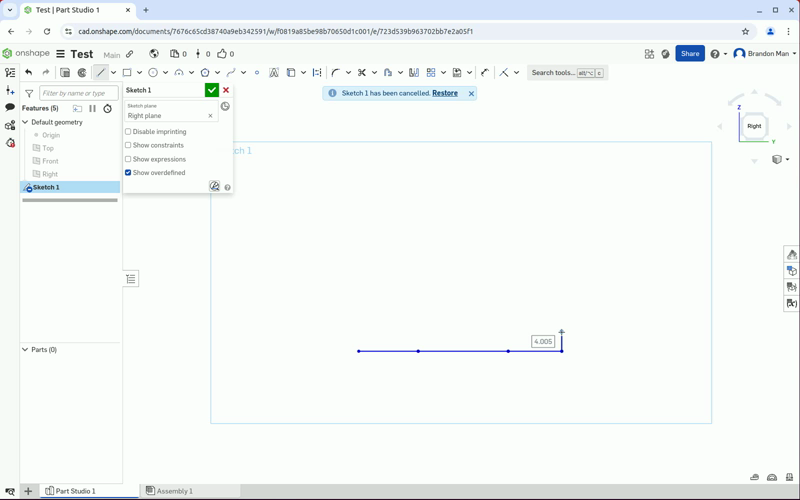
mouse_move(589, 331)
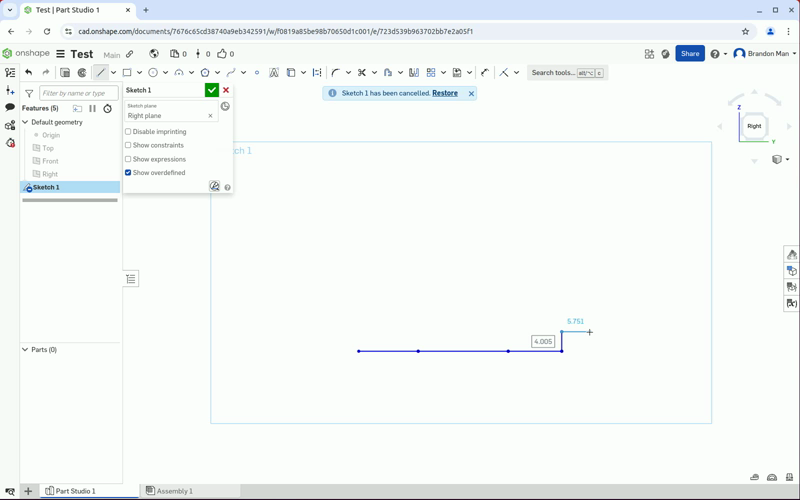
mouse_move(561, 301)
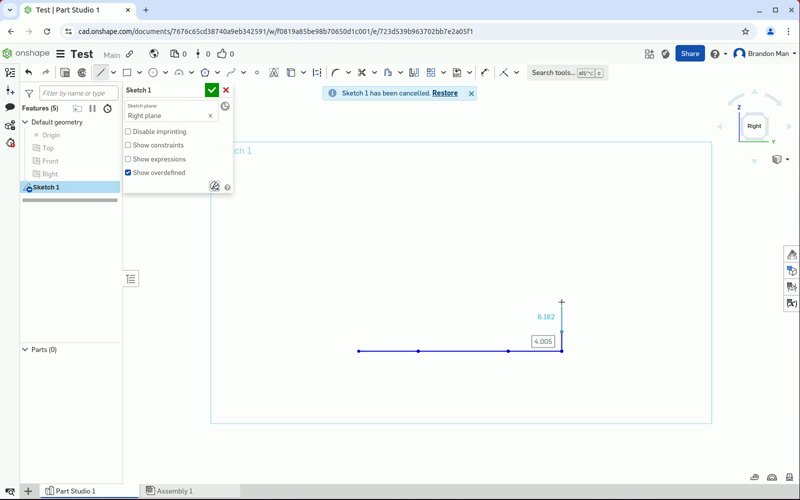
click(561, 301)
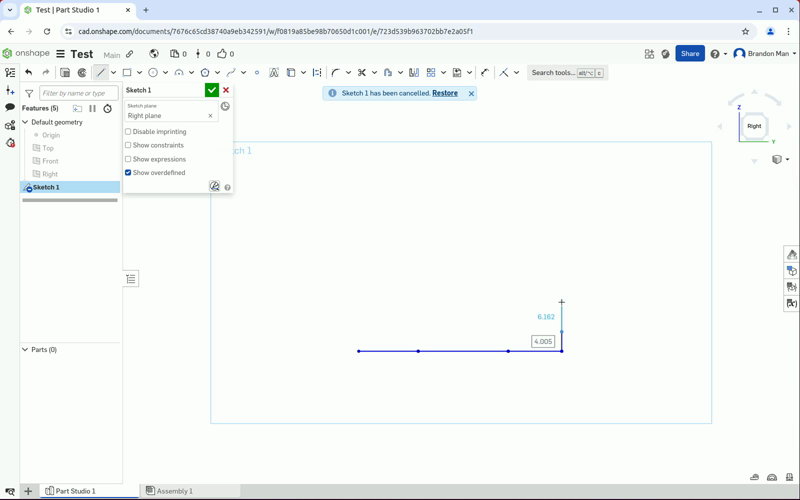
key_up(shift)
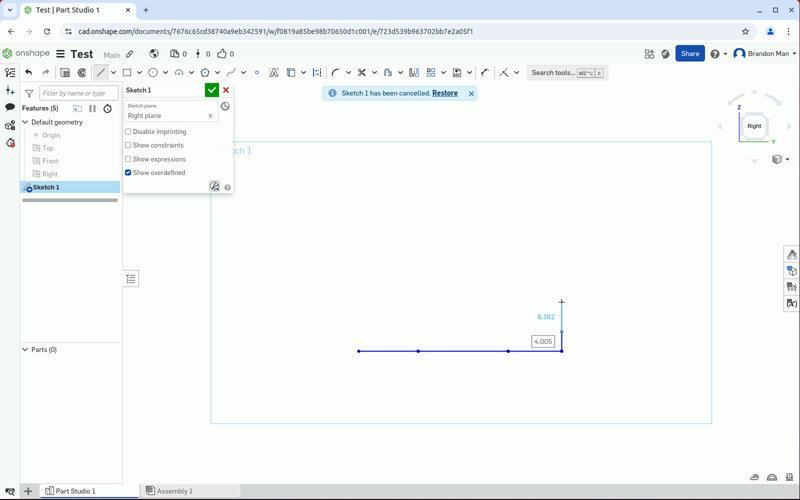
key_down(shift)
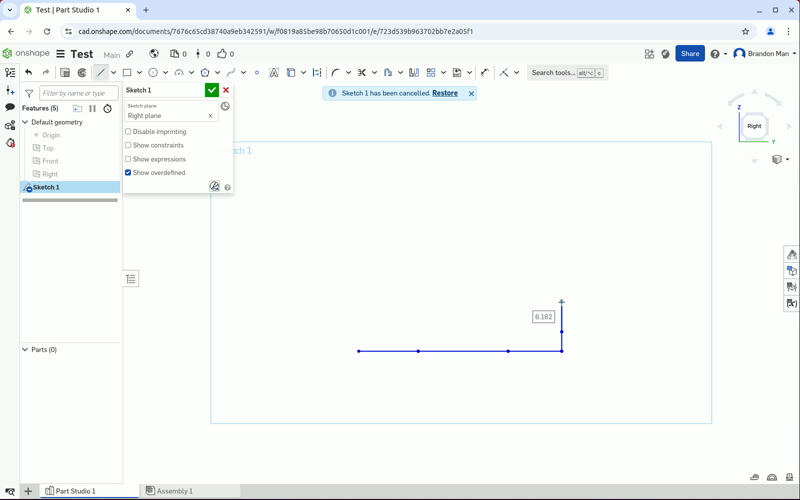
mouse_move(589, 301)
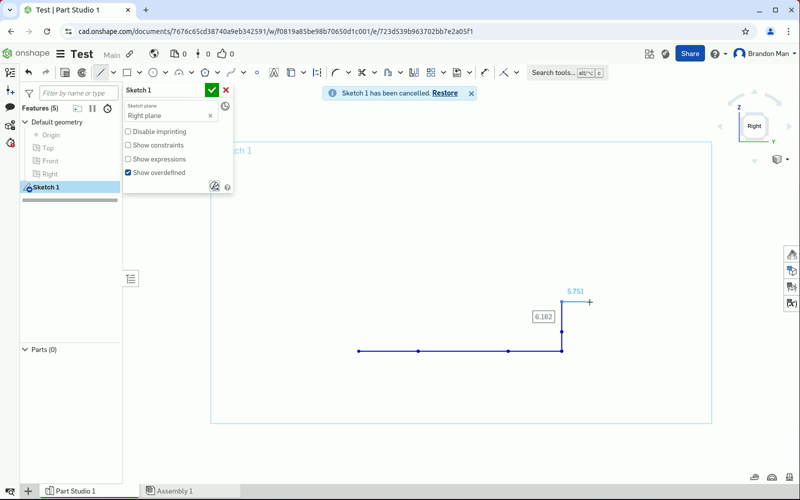
mouse_move(561, 282)
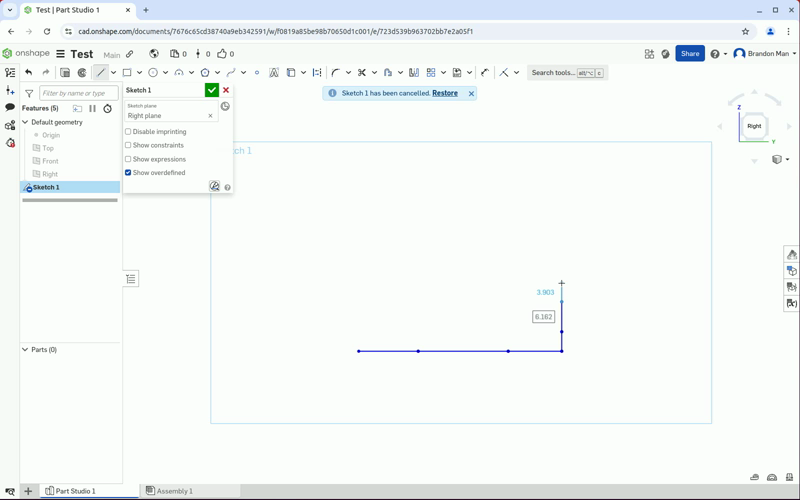
click(561, 282)
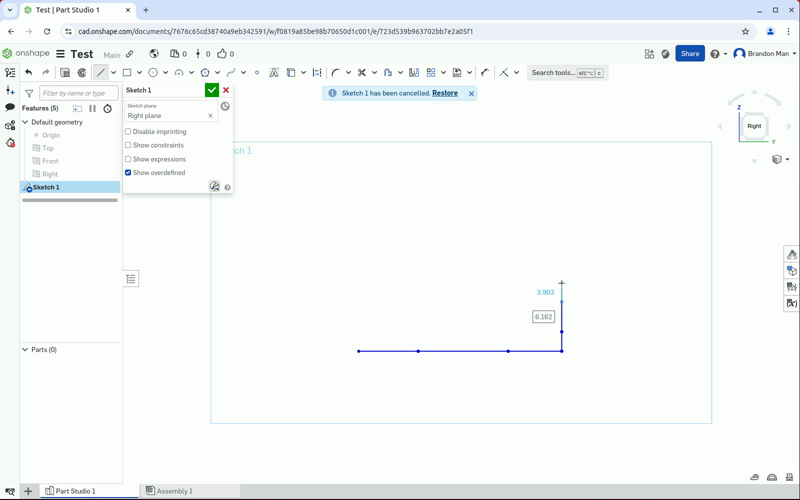
key_up(shift)
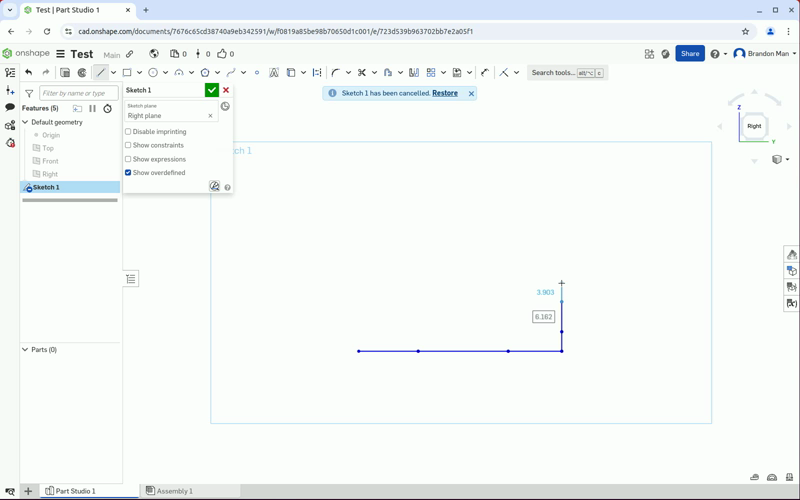
key_down(shift)
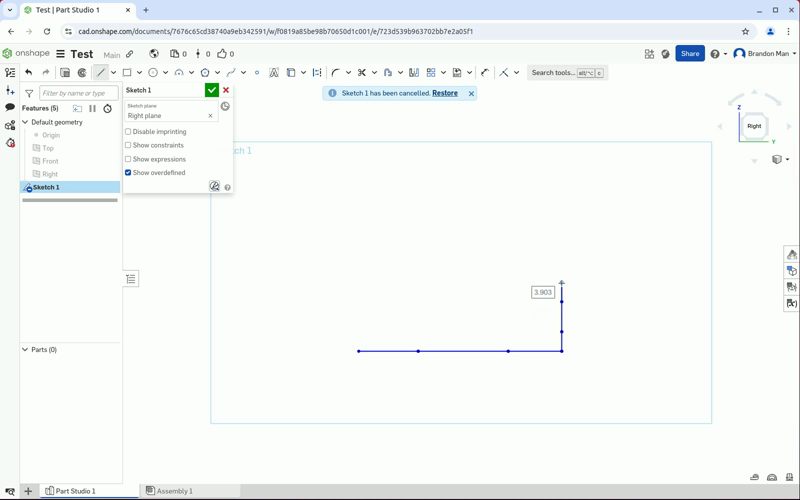
mouse_move(589, 282)
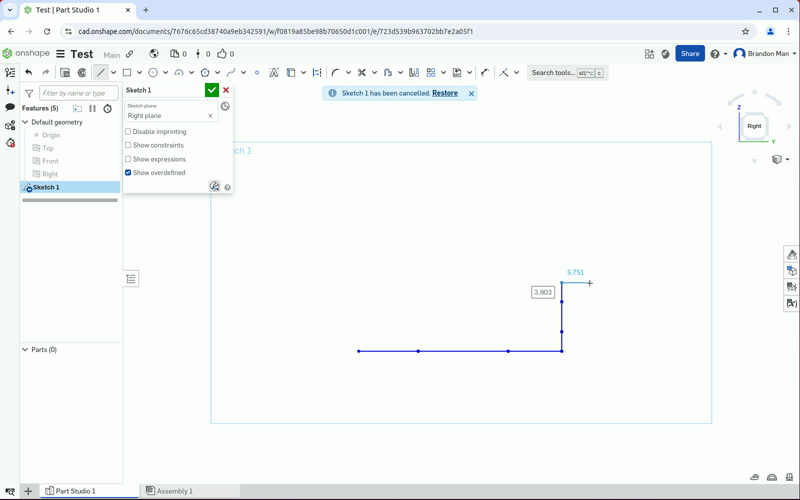
mouse_move(508, 282)
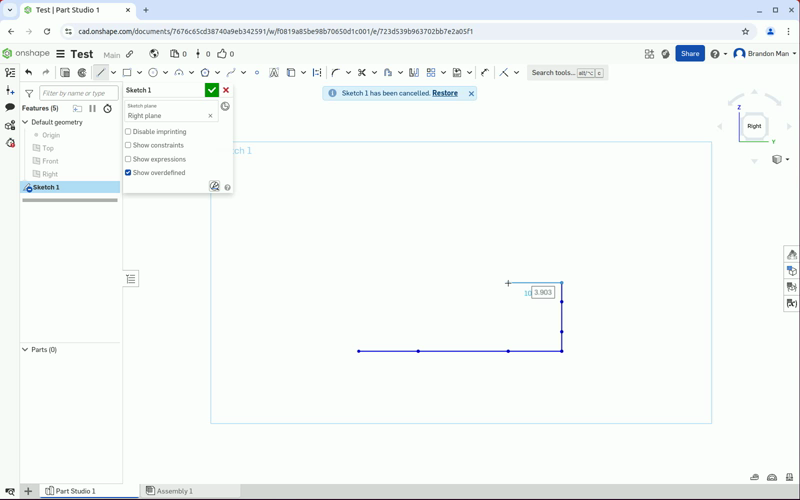
click(508, 282)
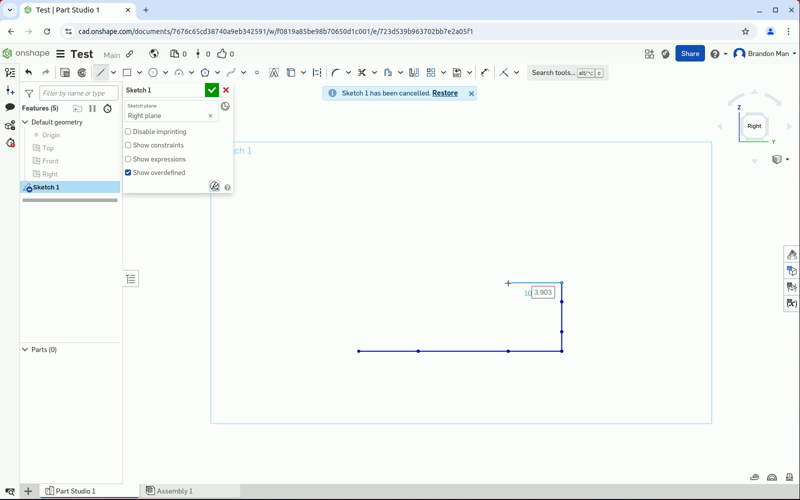
key_up(shift)
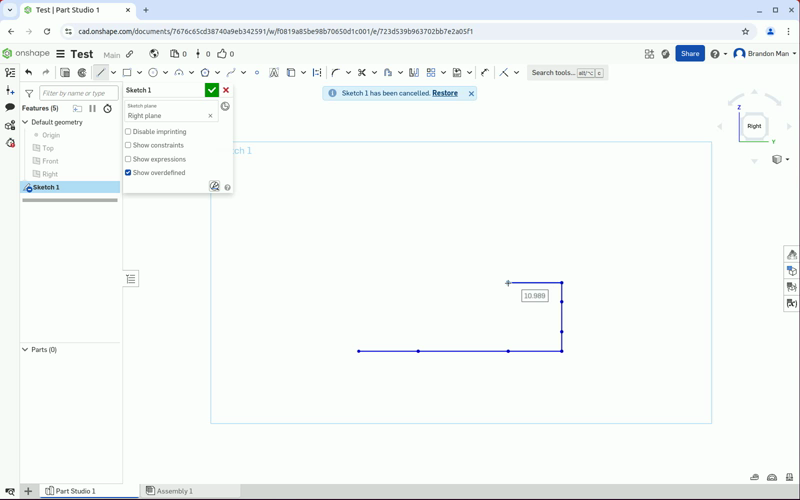
key_down(shift)
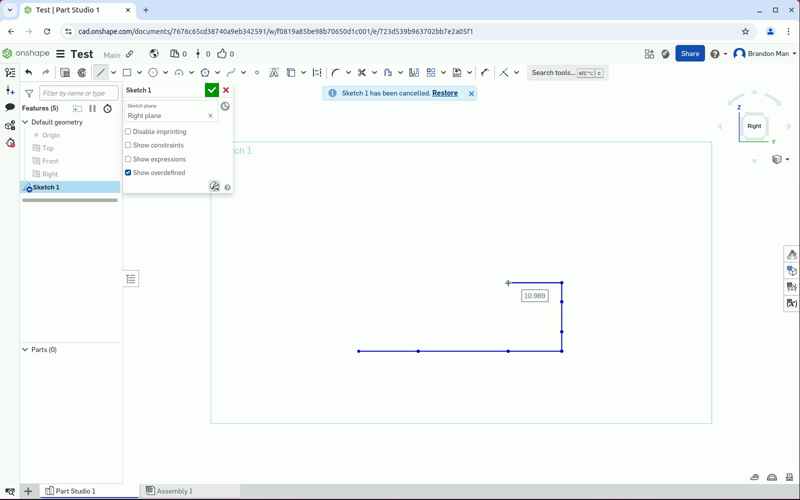
mouse_move(418, 282)
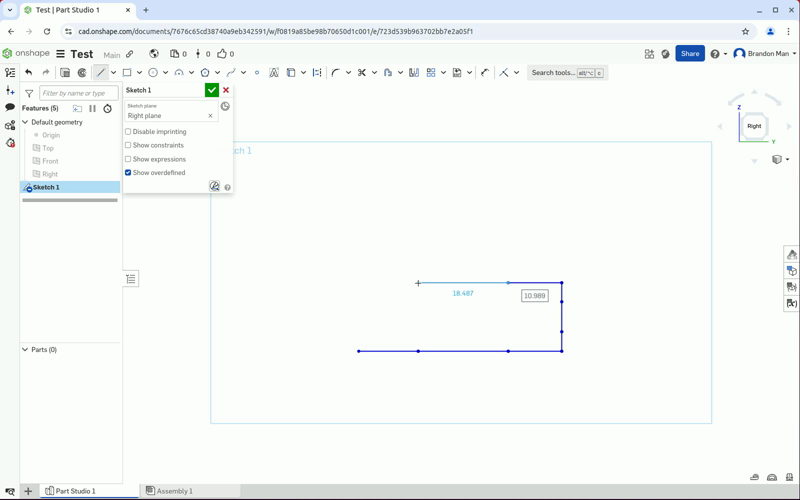
click(418, 282)
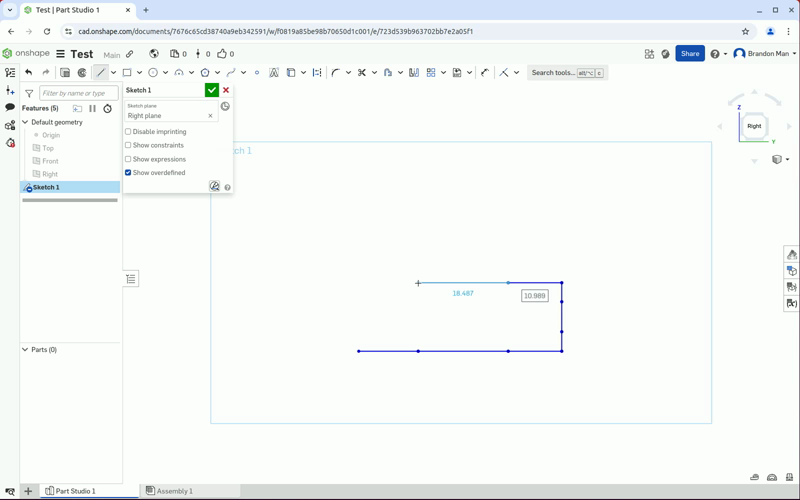
key_up(shift)
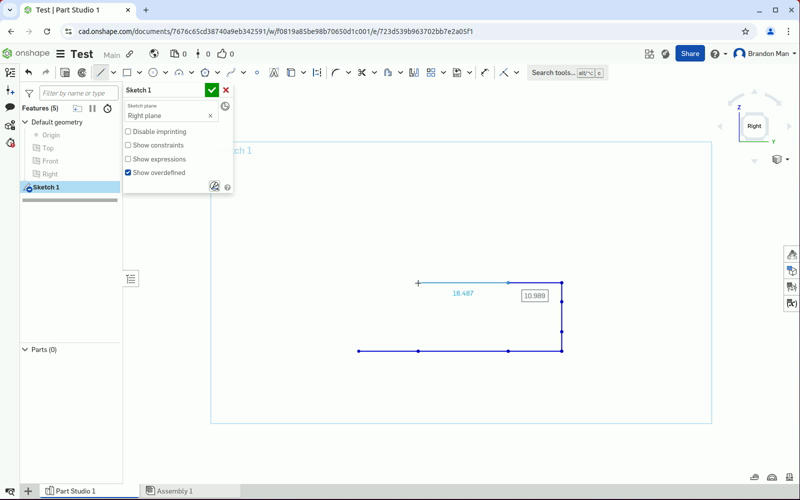
key_down(shift)
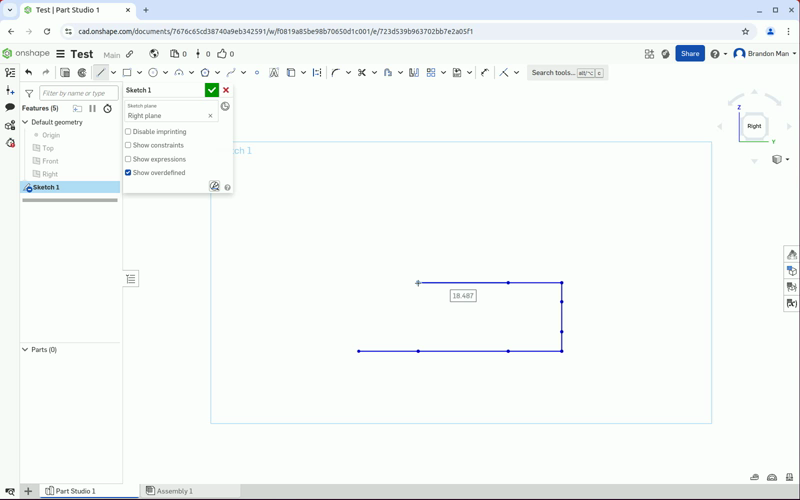
mouse_move(448, 282)
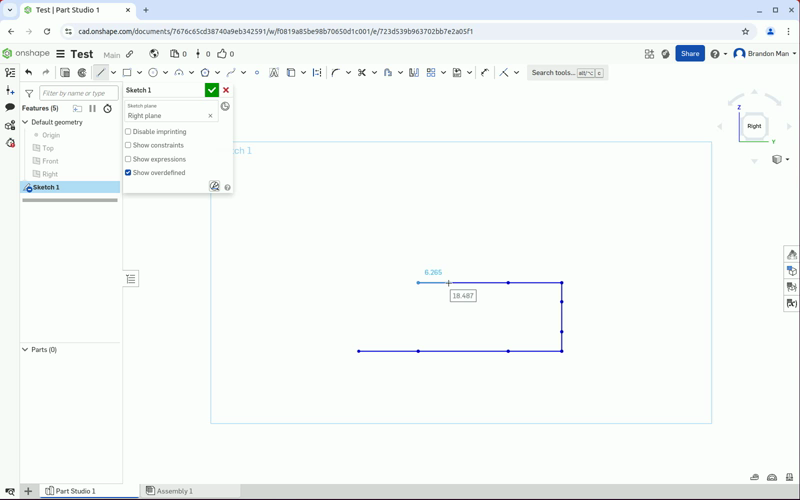
mouse_move(358, 282)
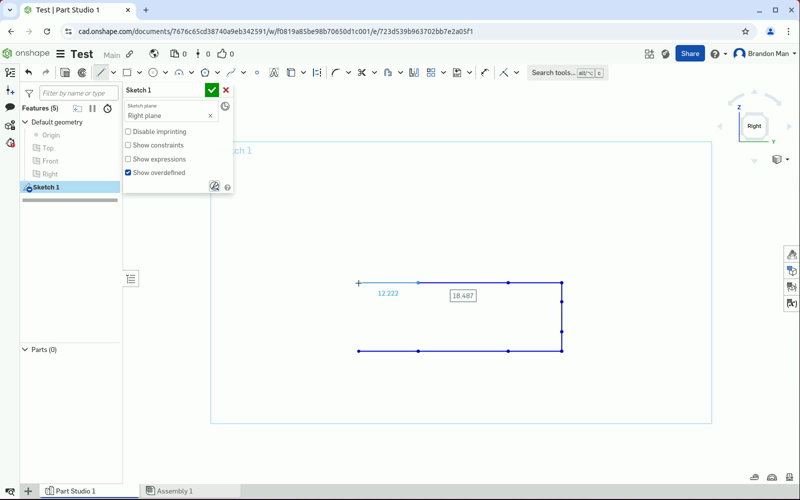
click(358, 282)
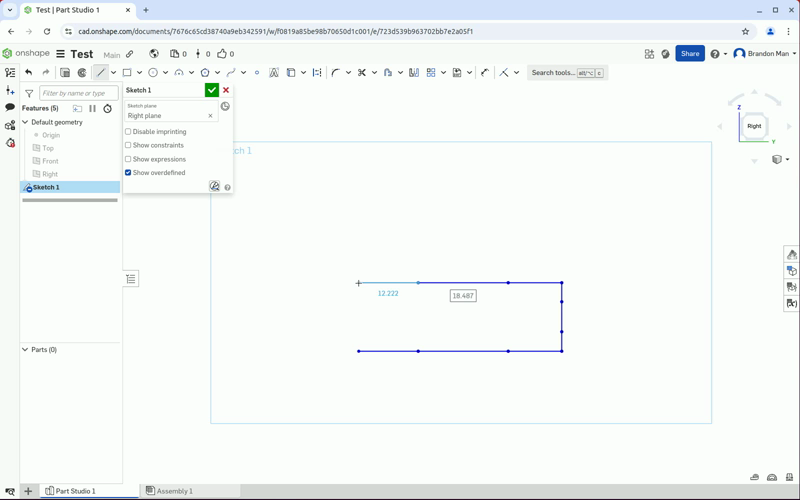
key_up(shift)
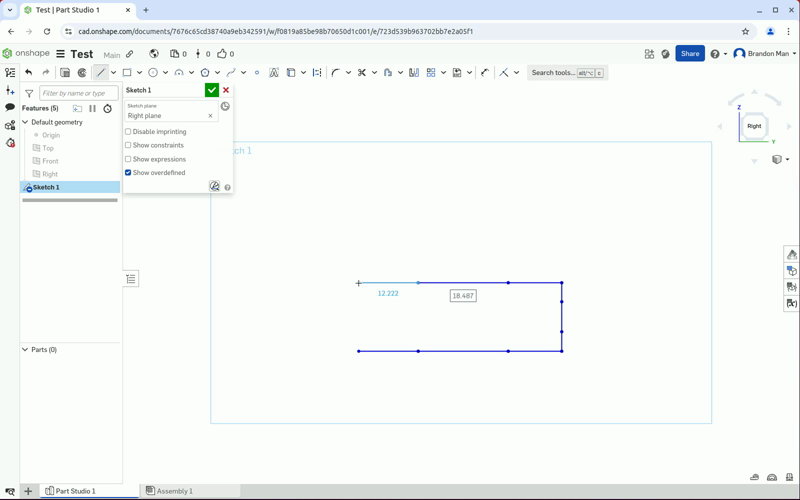
key_down(shift)
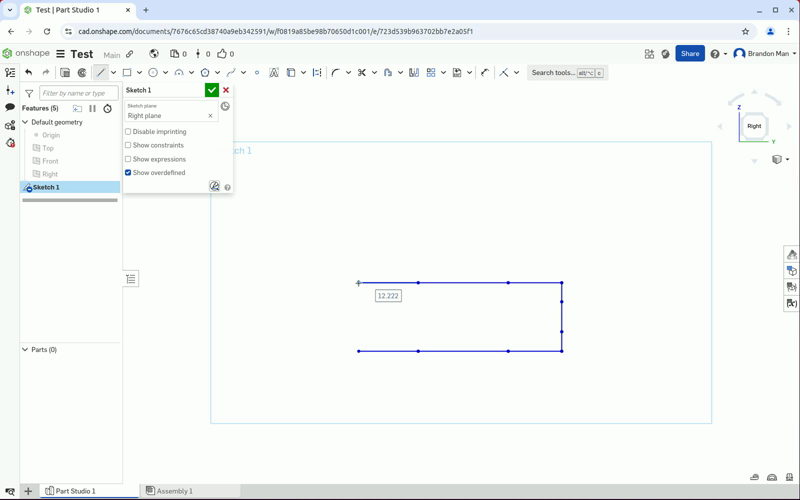
mouse_move(358, 351)
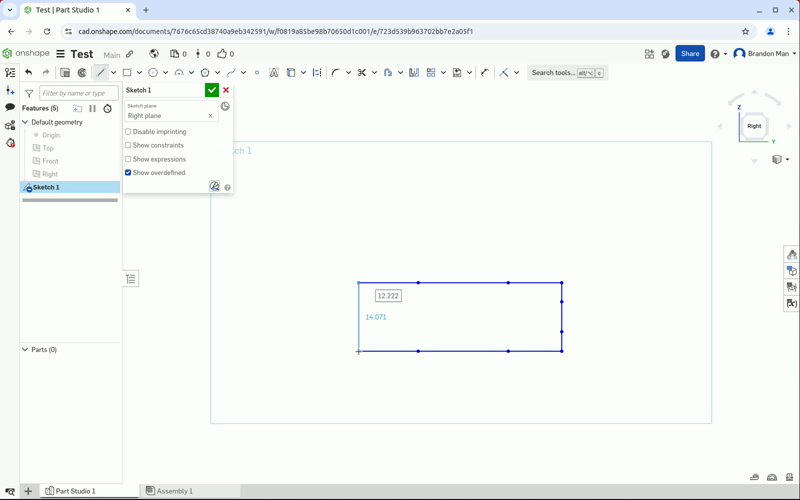
key_up(shift)
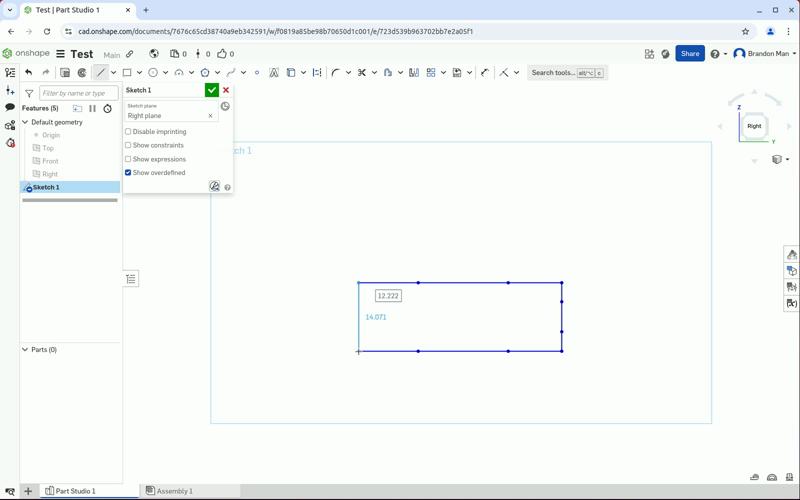
click(358, 351)
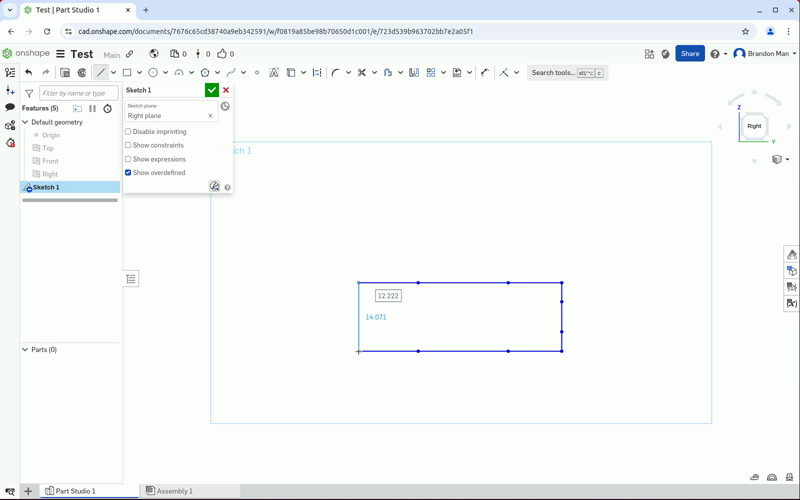
key(esc)
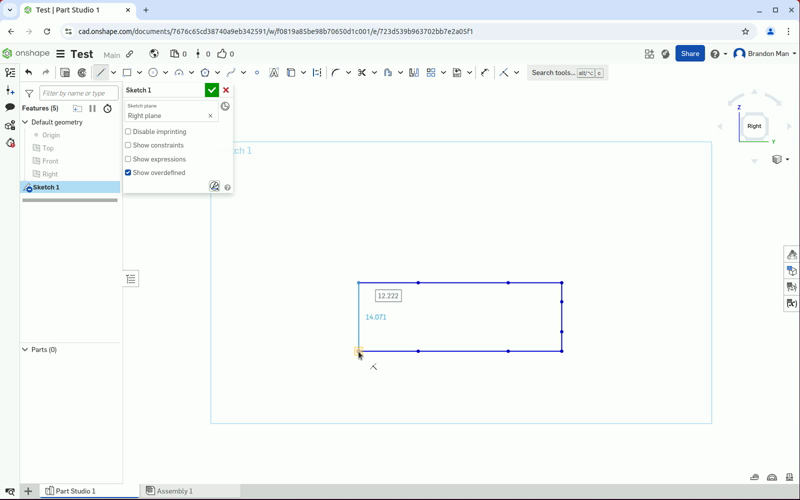
mouse_move(519, 307)
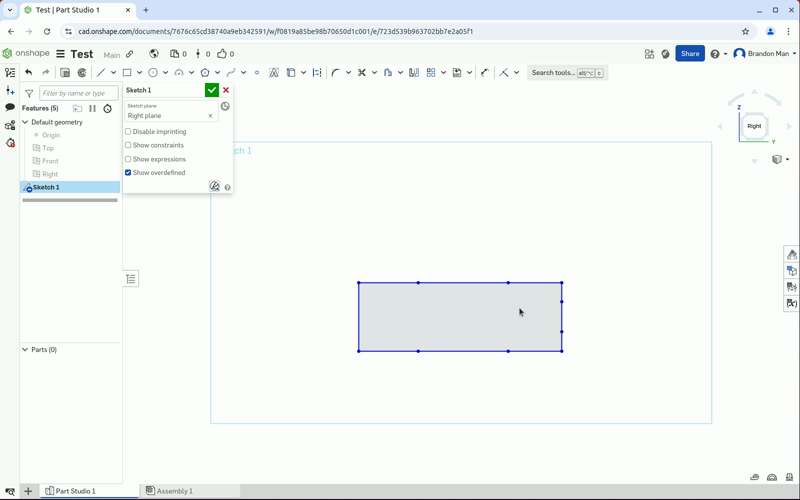
click(519, 307)
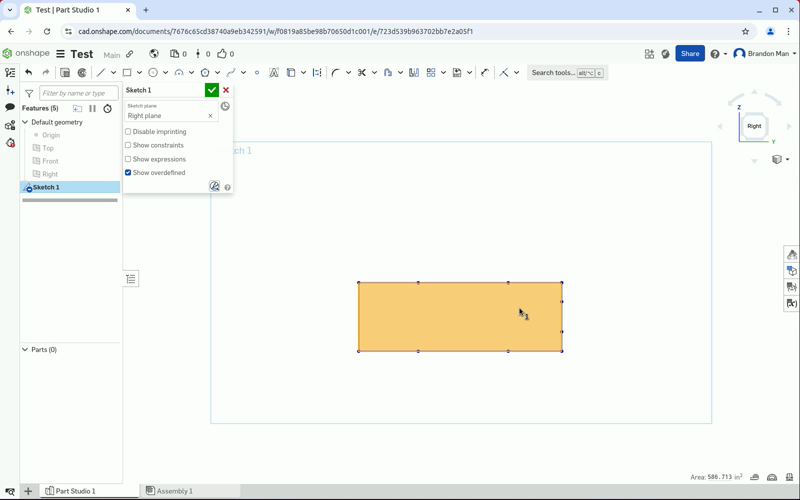
mouse_move(73, 352)
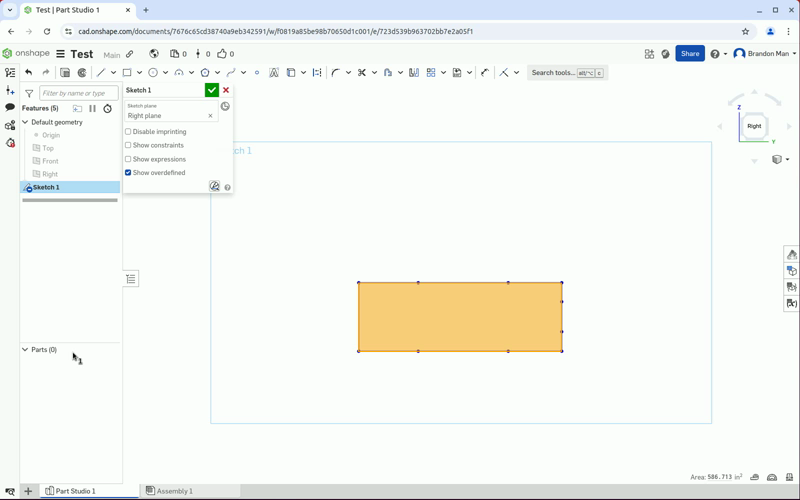
key(shift+y)
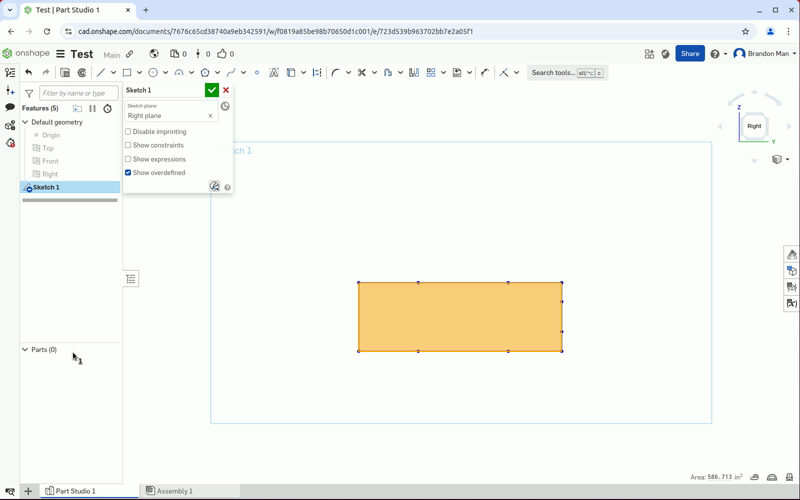
key(shift+e)
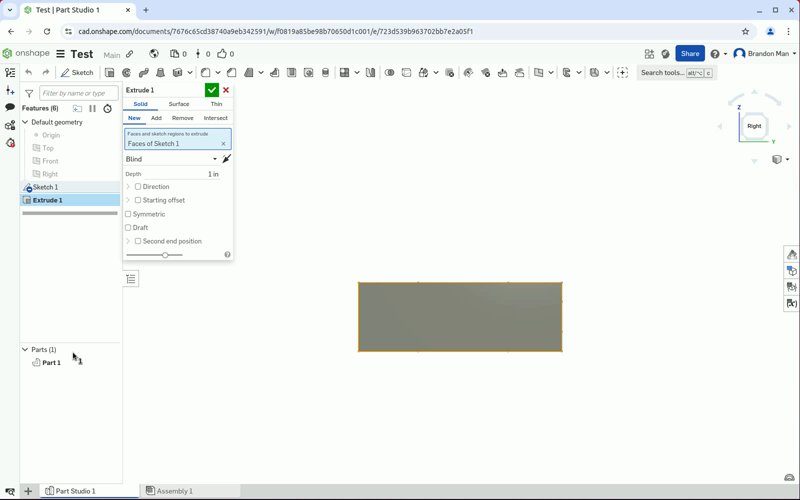
mouse_move(143, 106)
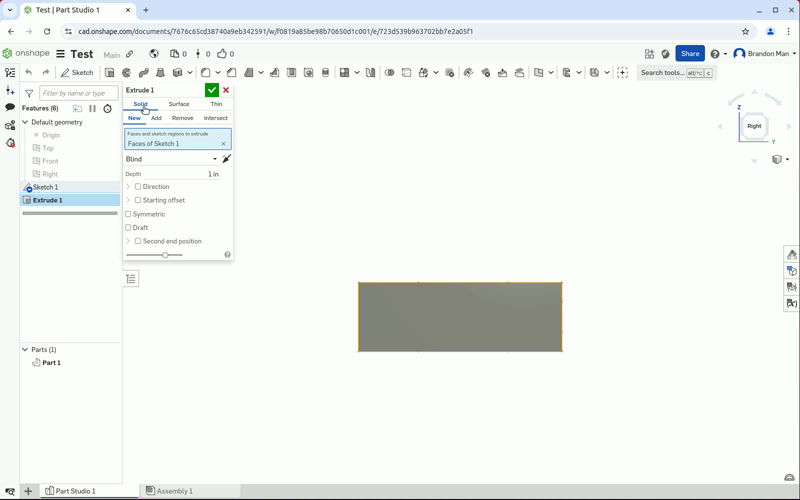
click(143, 106)
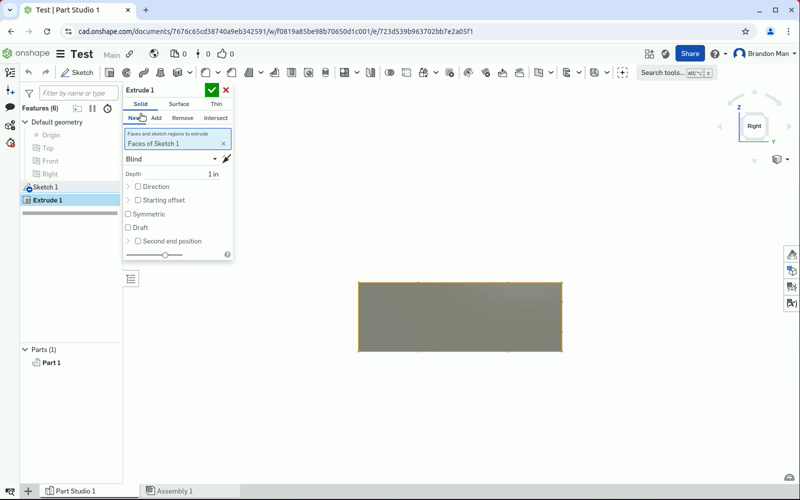
mouse_move(137, 120)
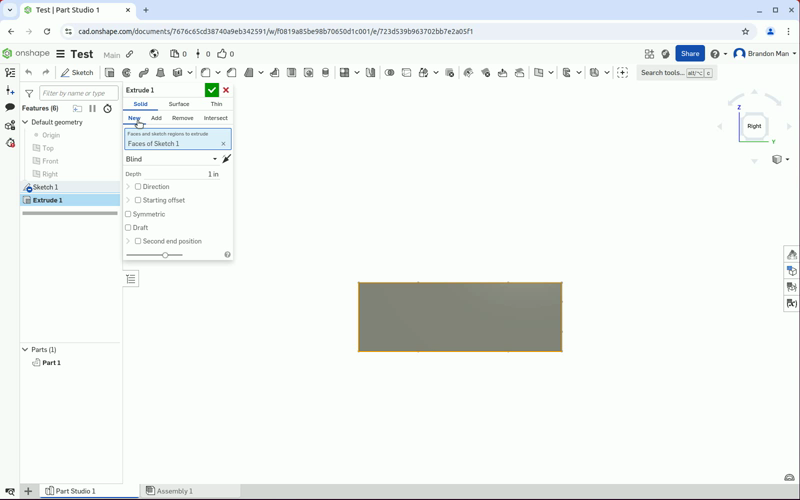
click(137, 120)
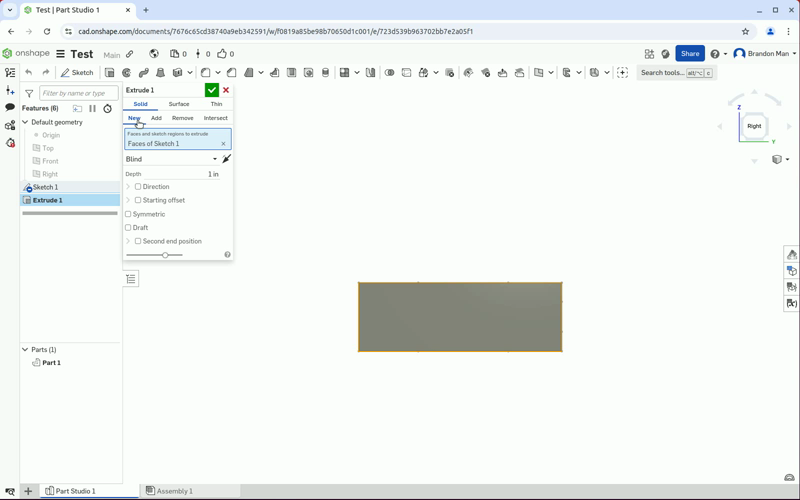
key(tab, 4)
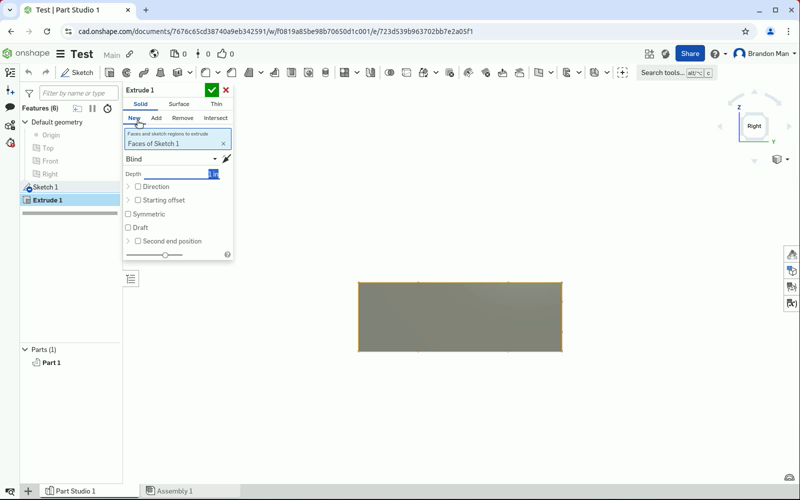
text(2.407)
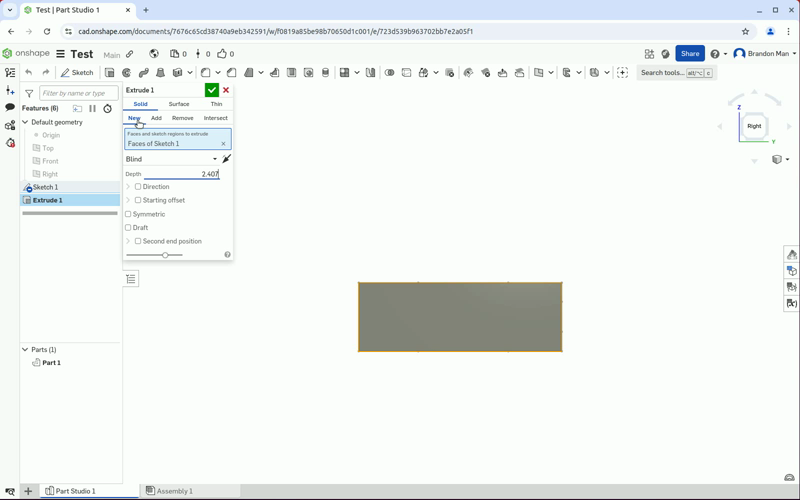
key(enter)
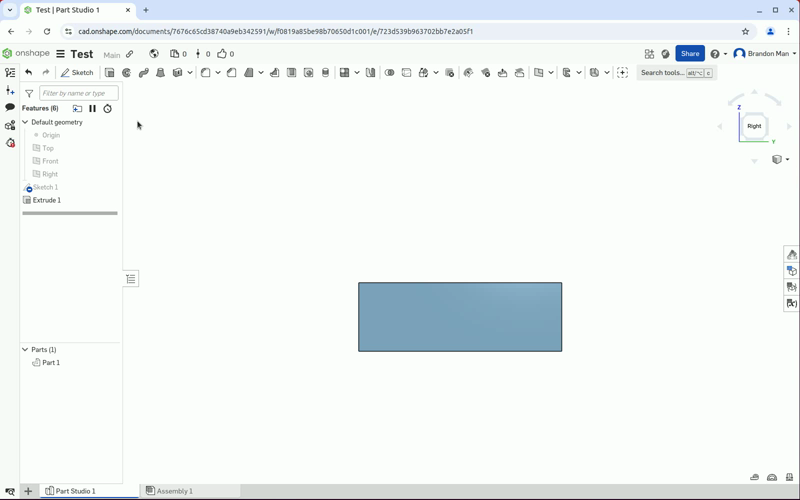
key(shift+h)
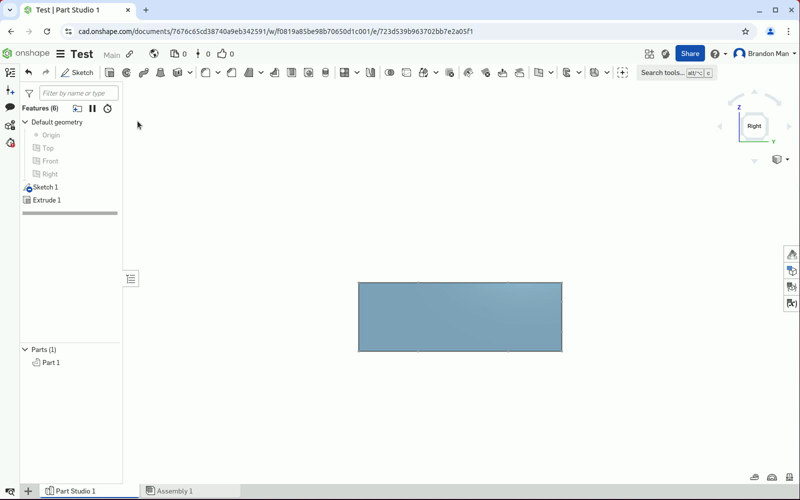
key(shift+h)
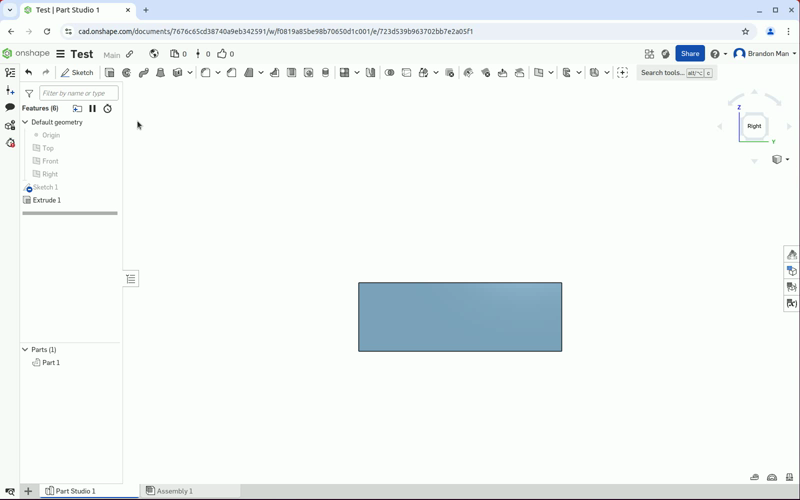
mouse_move(73, 189)
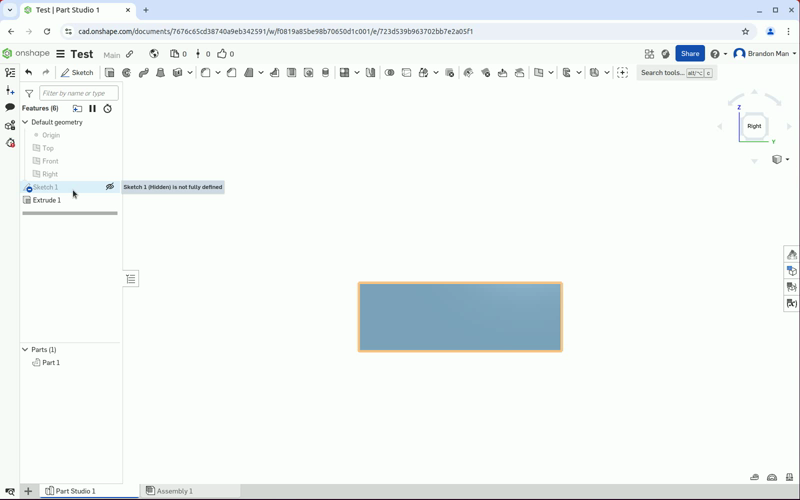
click(73, 189)
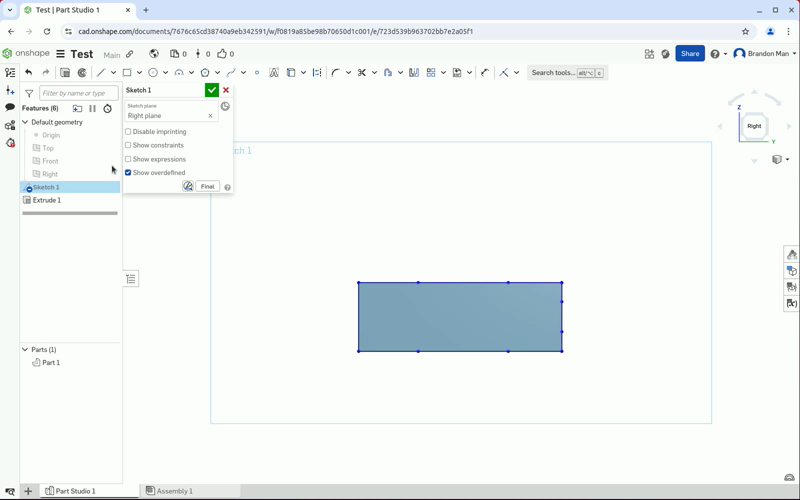
mouse_move(229, 92)
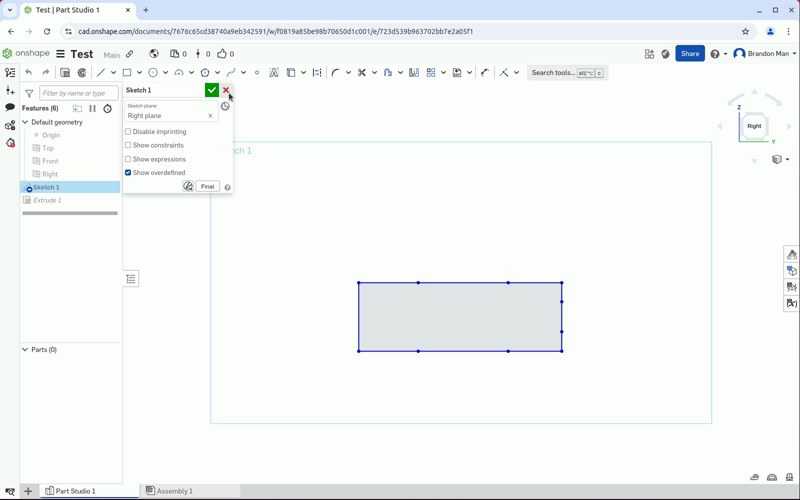
click(229, 92)
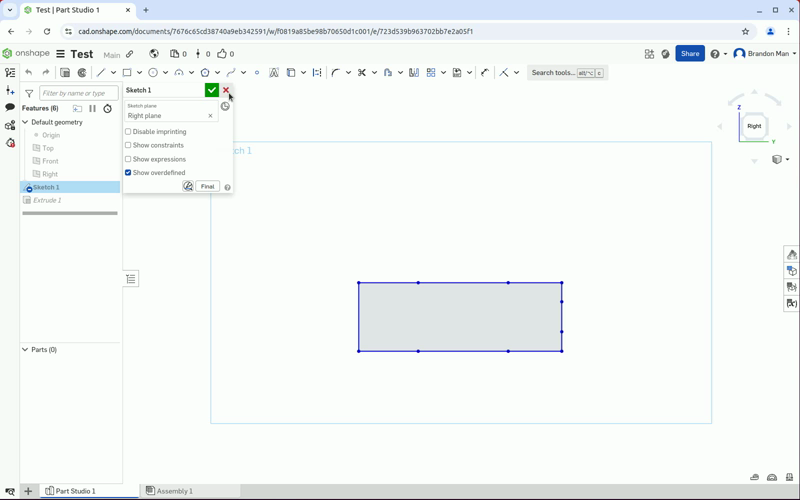
key(shift+s)
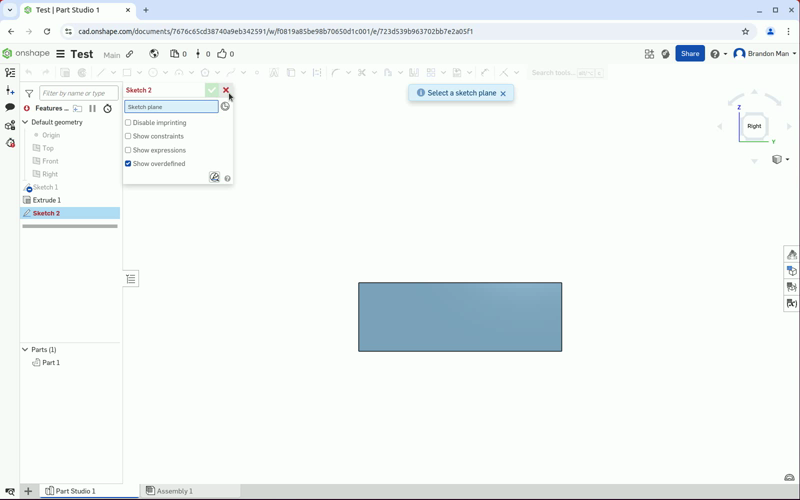
mouse_move(73, 176)
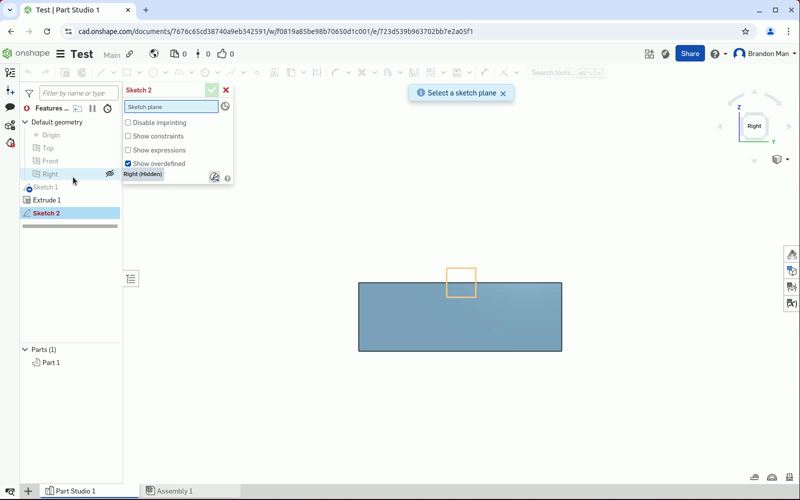
click(73, 176)
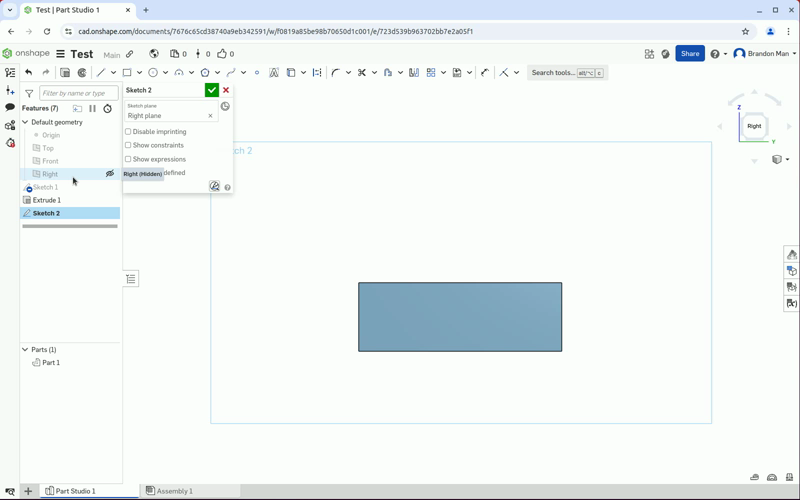
mouse_move(73, 352)
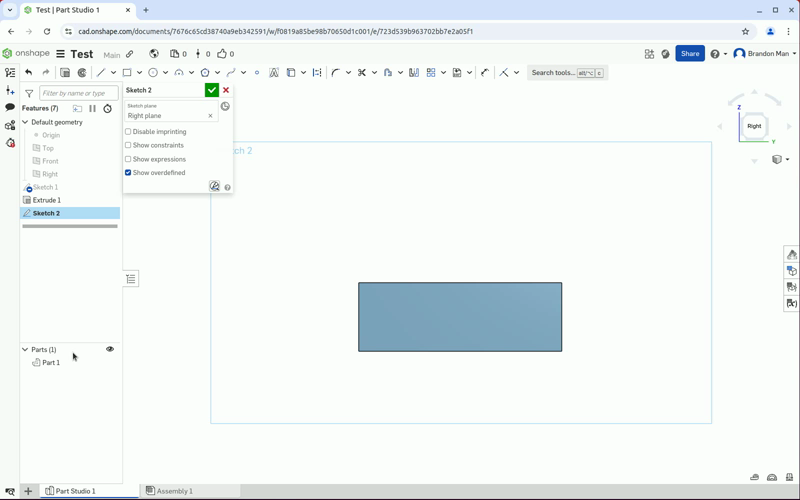
key(y)
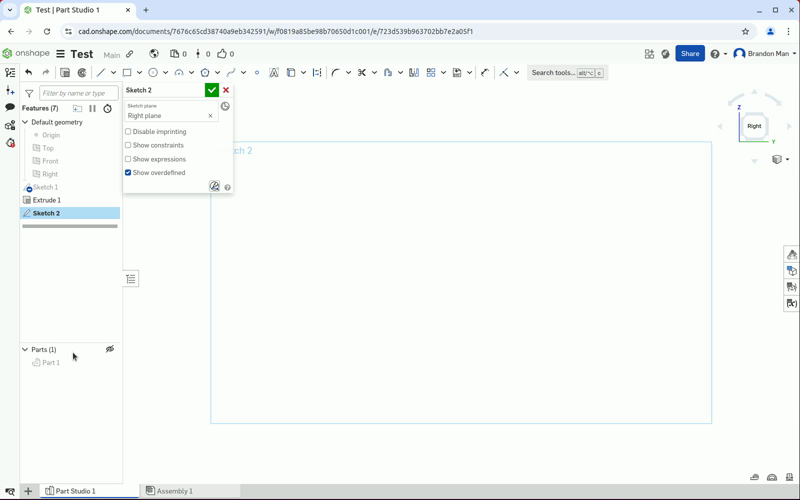
key(l)
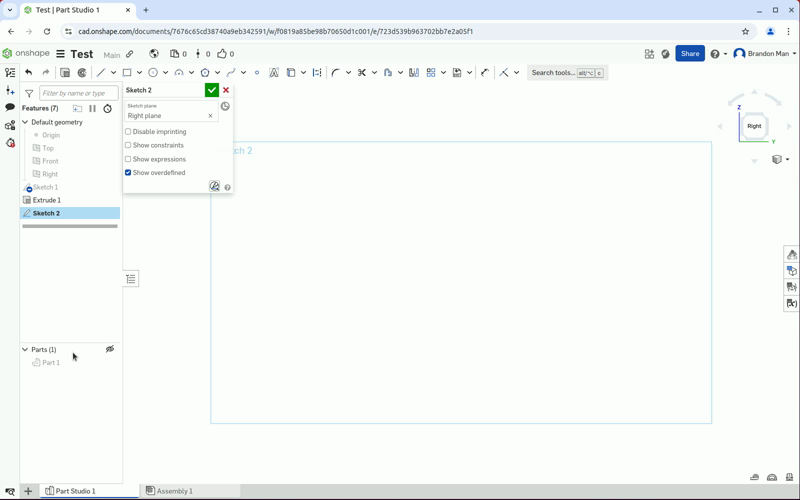
key_down(shift)
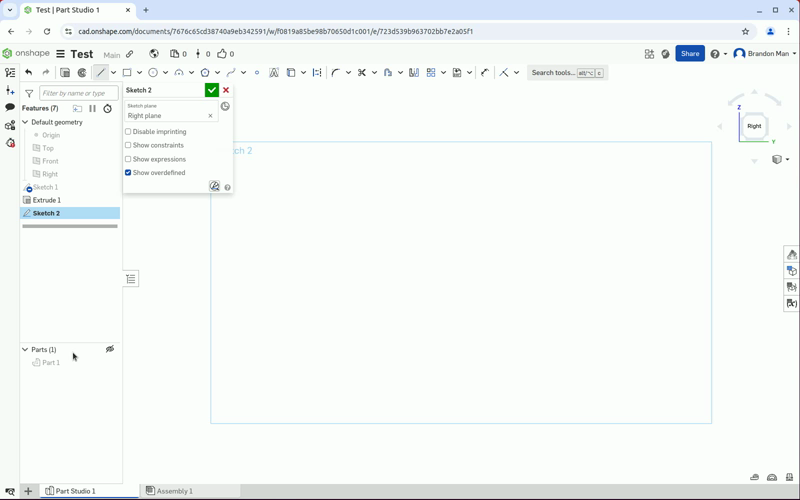
mouse_move(419, 361)
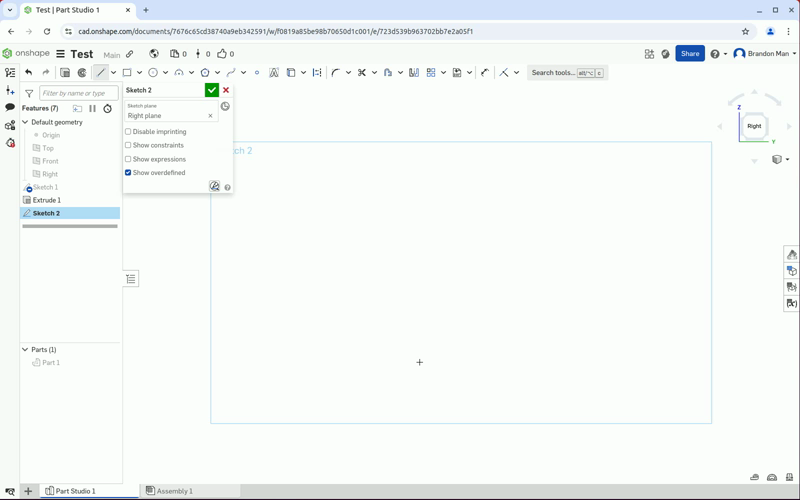
click(419, 361)
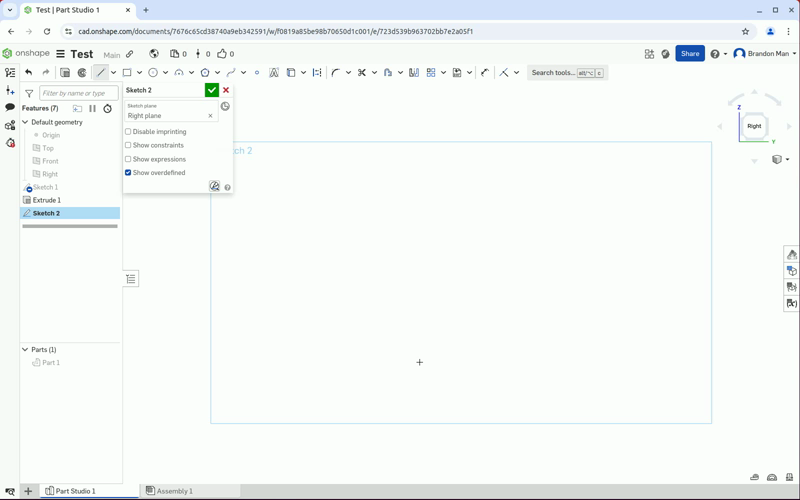
key_up(shift)
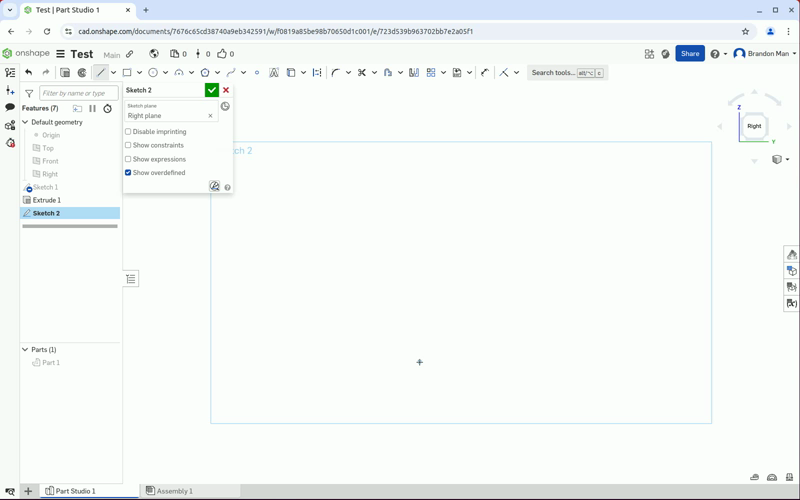
key_down(shift)
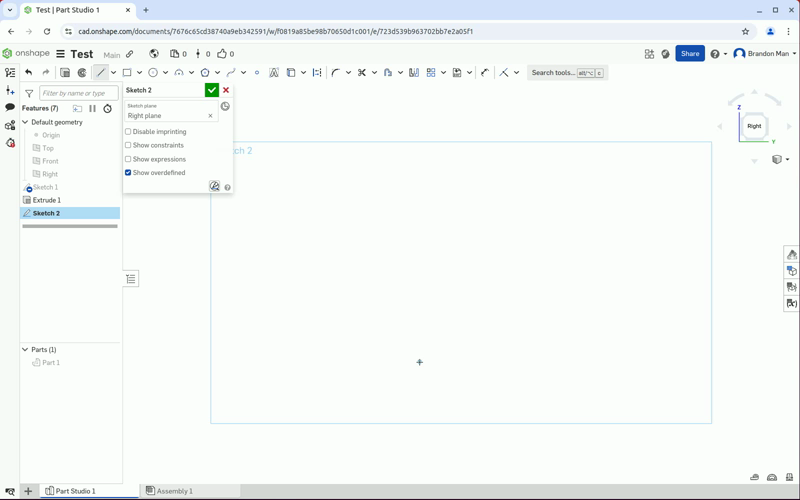
mouse_move(510, 361)
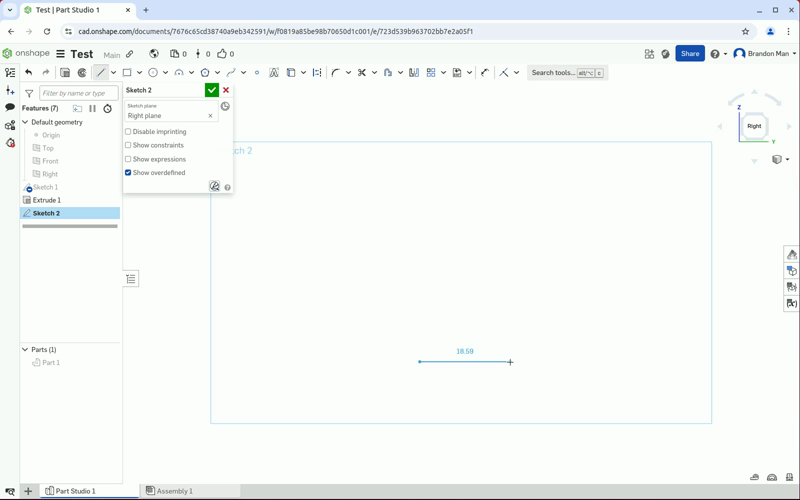
click(510, 361)
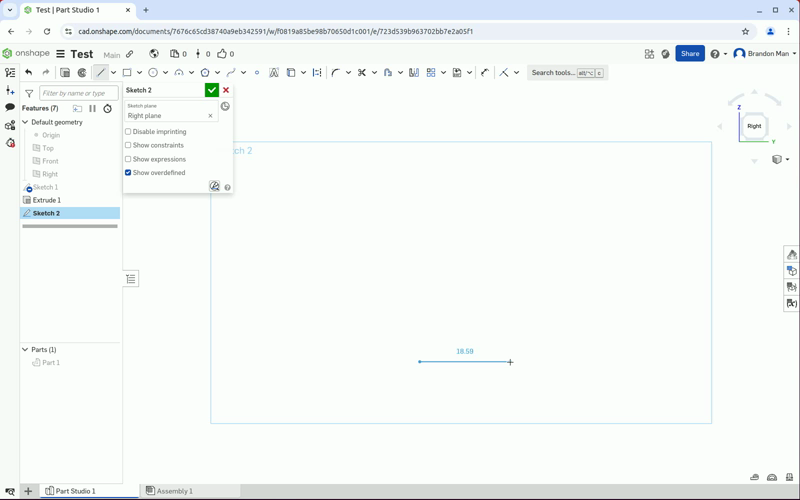
key_up(shift)
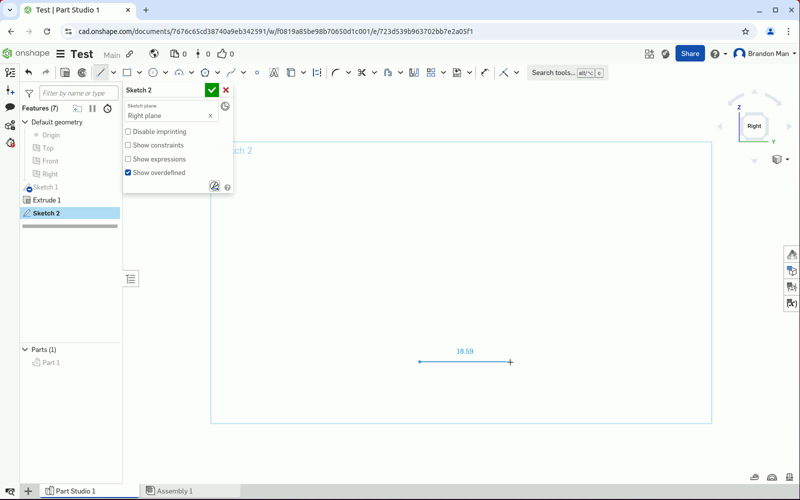
key_down(shift)
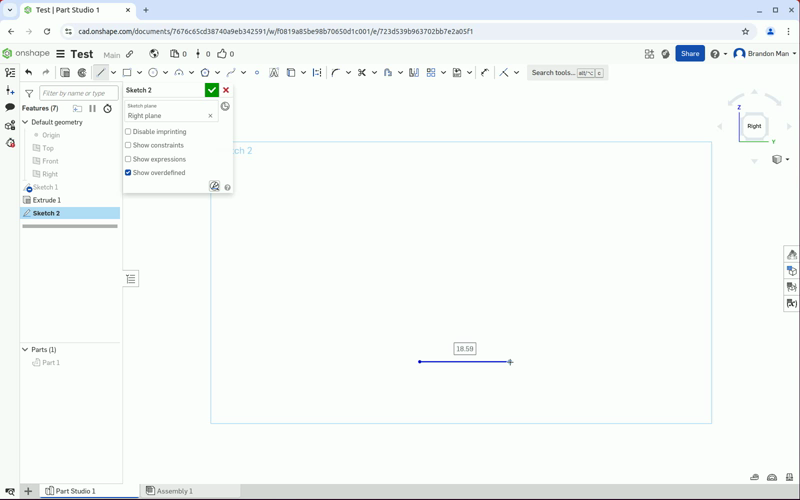
mouse_move(540, 361)
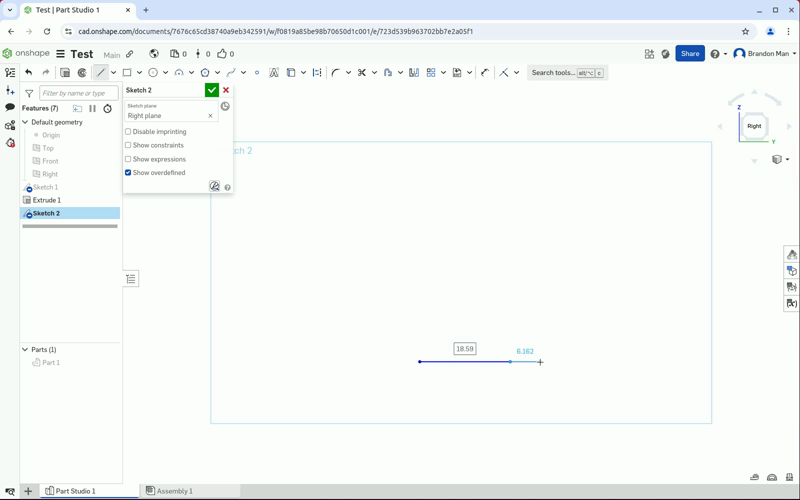
mouse_move(510, 351)
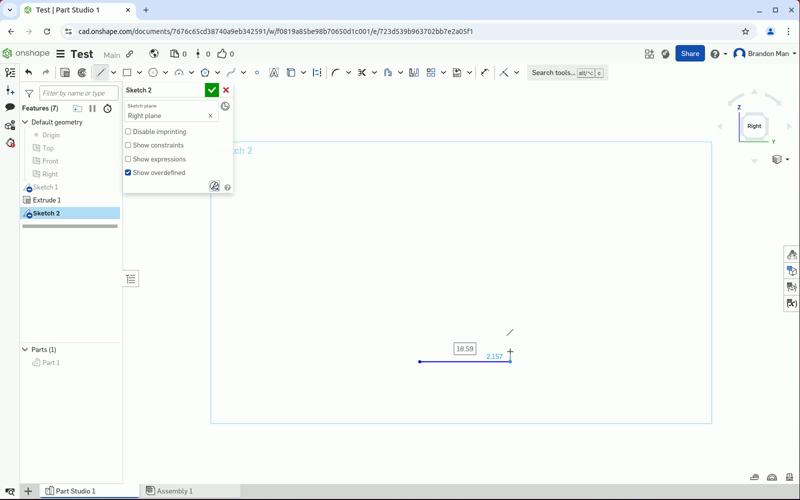
click(510, 351)
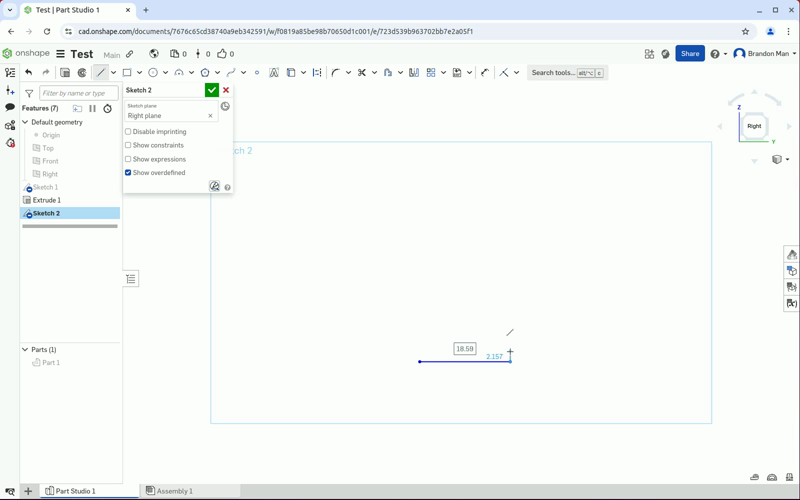
key_up(shift)
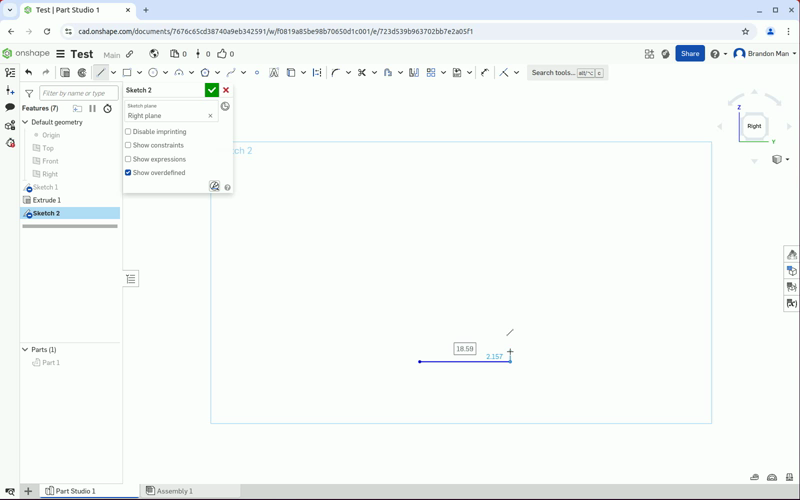
key_down(shift)
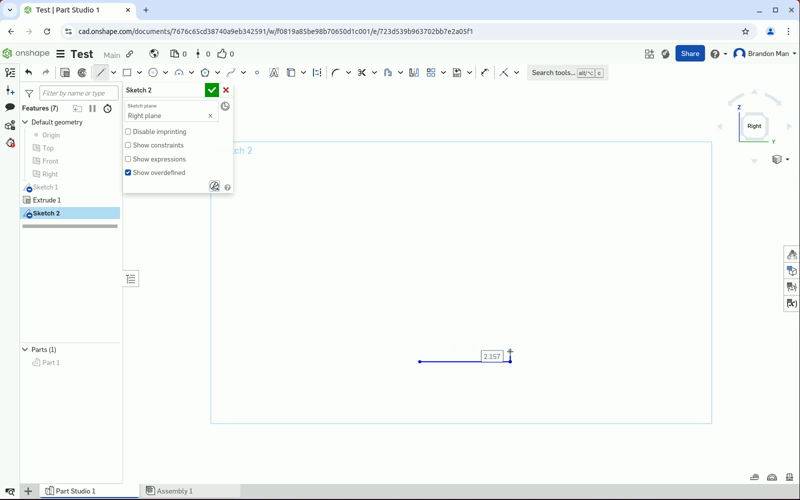
mouse_move(419, 351)
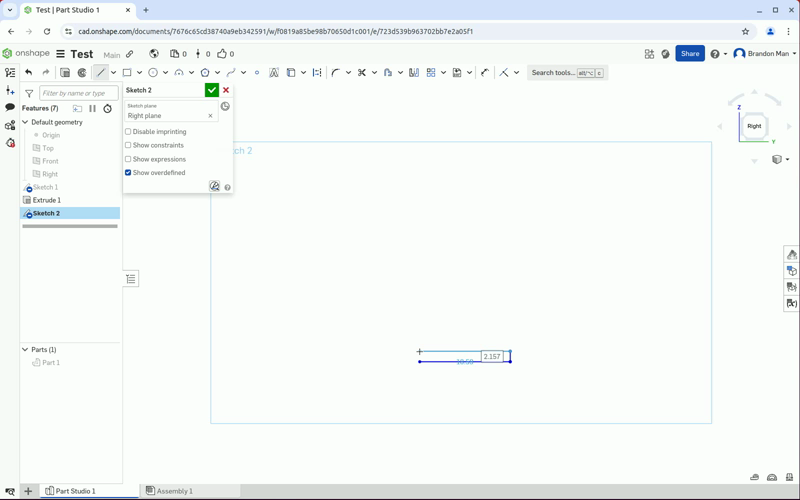
click(419, 351)
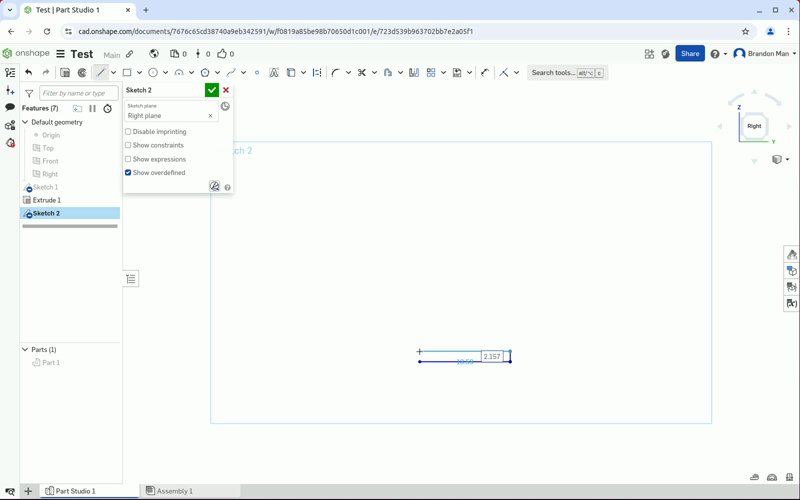
key_up(shift)
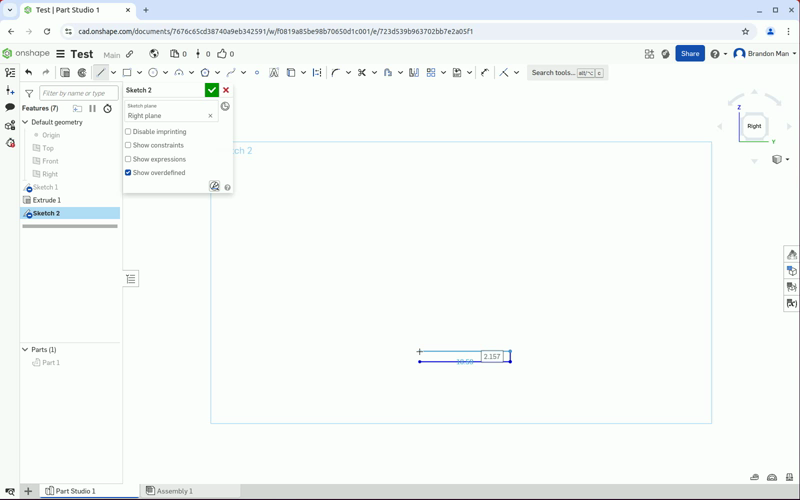
mouse_move(449, 351)
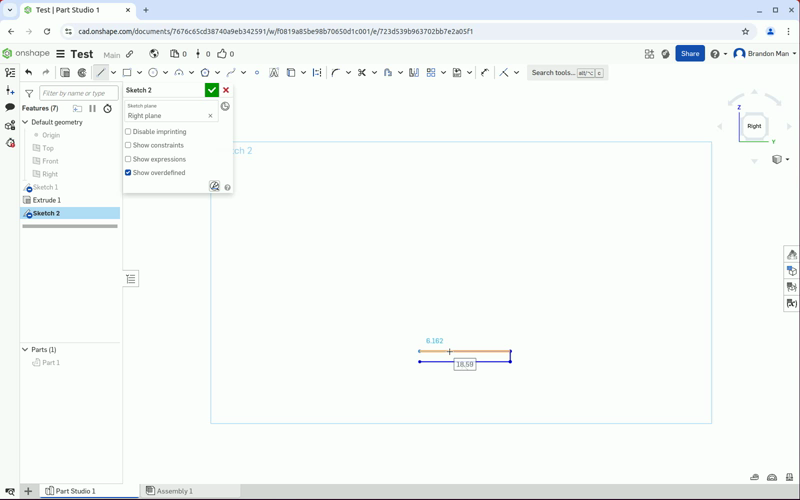
key_down(shift)
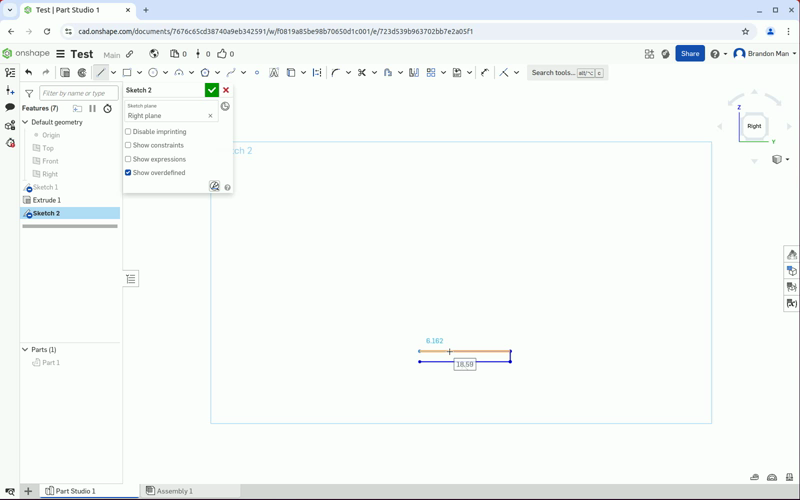
mouse_move(419, 361)
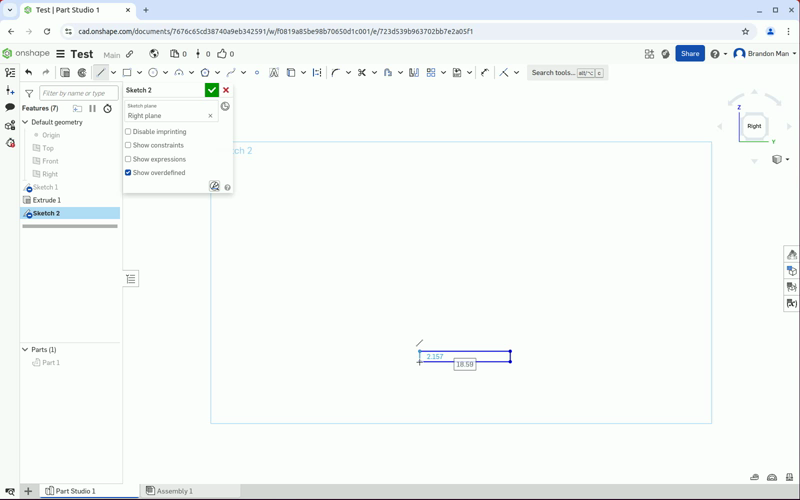
key_up(shift)
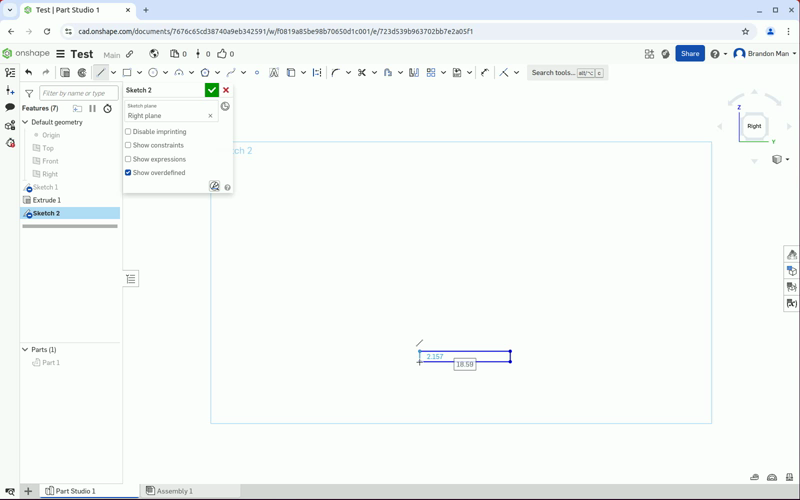
click(419, 361)
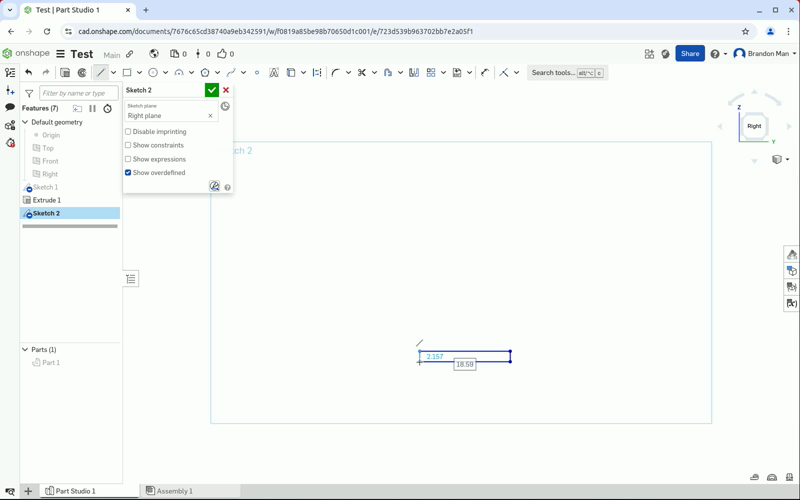
key(esc)
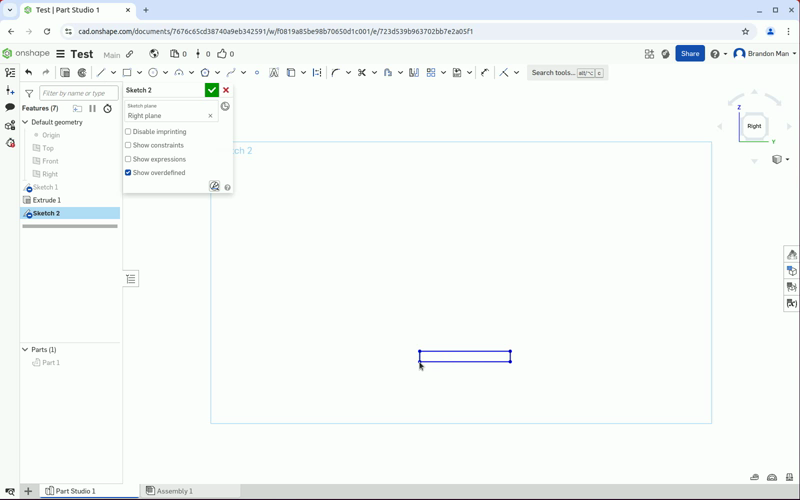
mouse_move(508, 357)
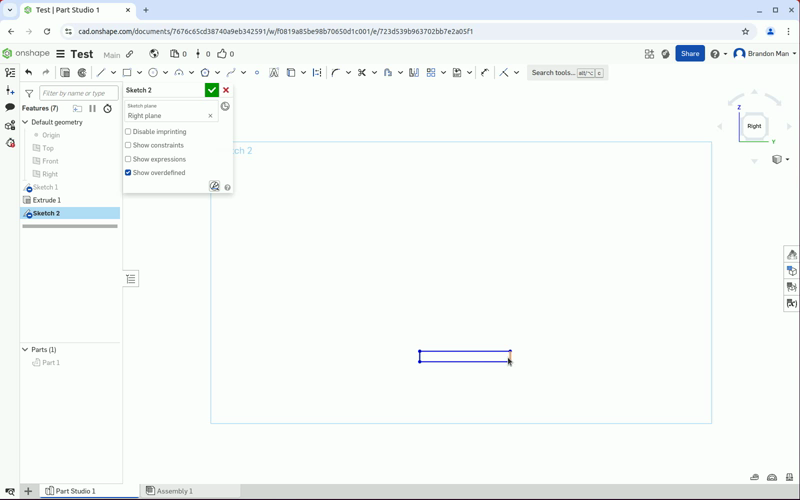
scroll(6)
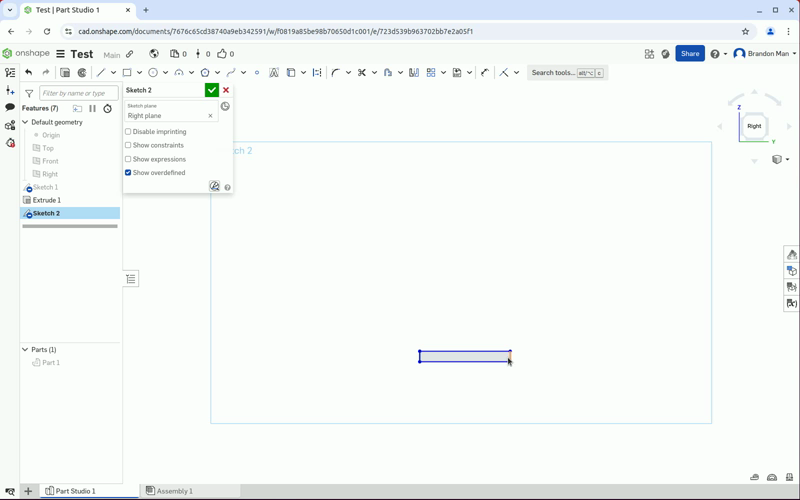
scroll(6)
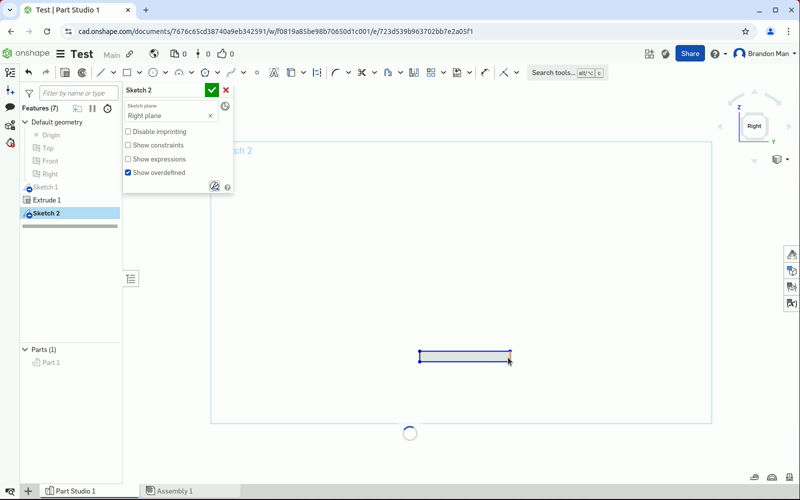
scroll(6)
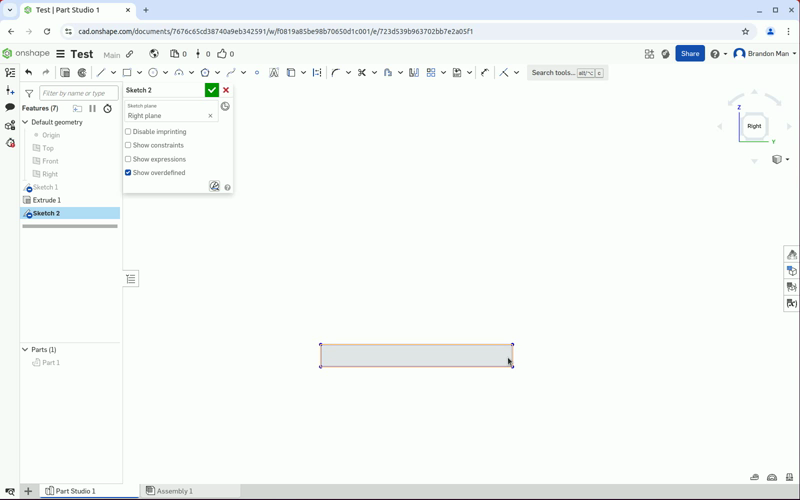
scroll(6)
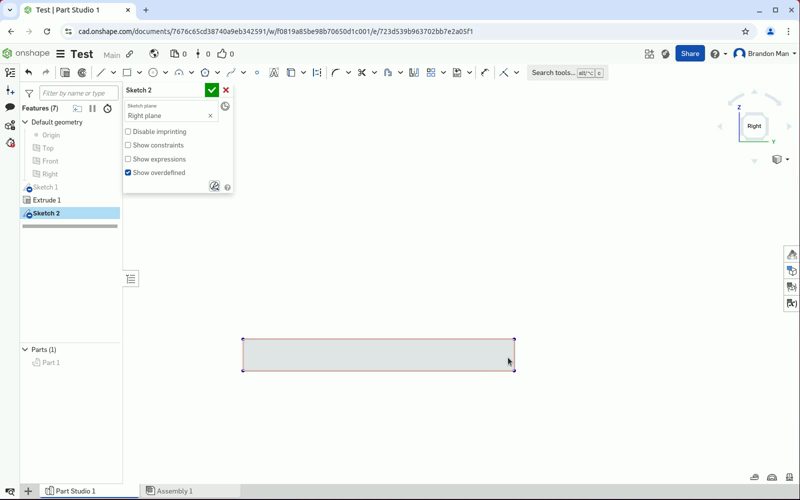
scroll(6)
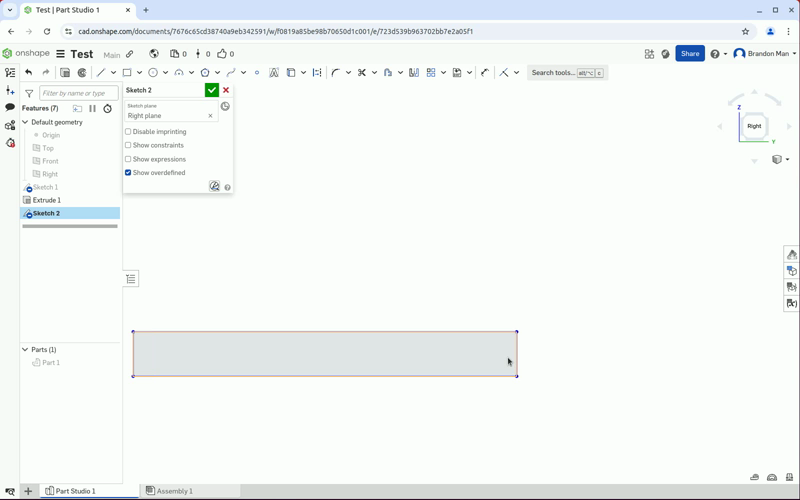
scroll(6)
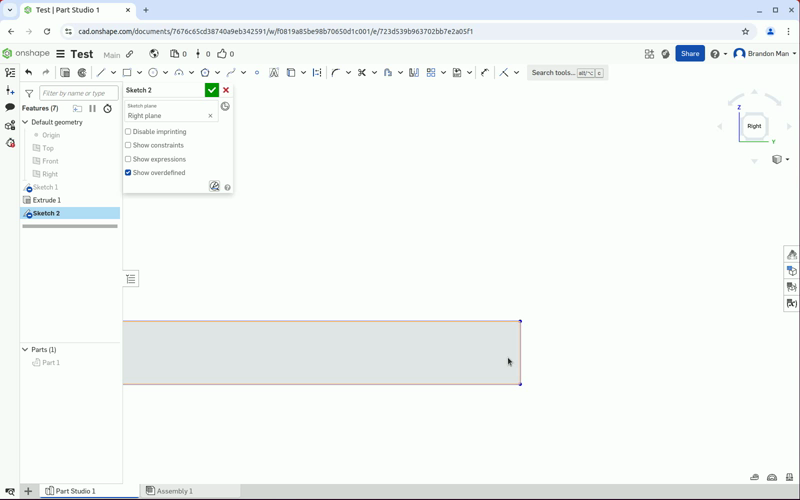
scroll(6)
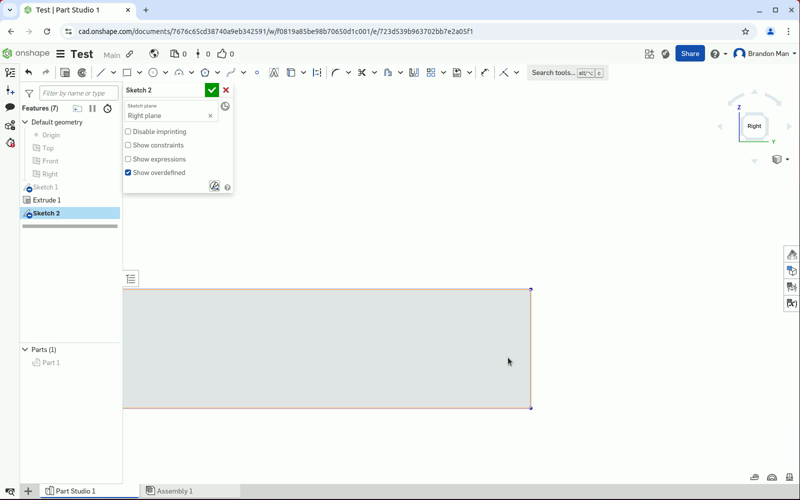
click(508, 357)
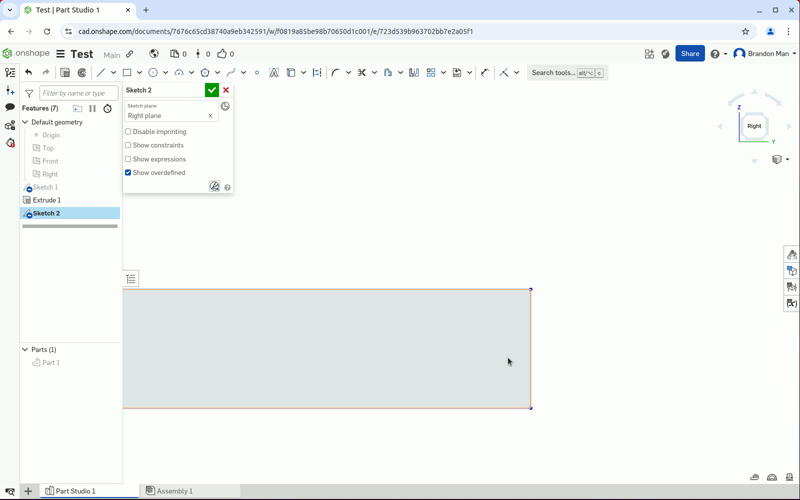
scroll(-6)
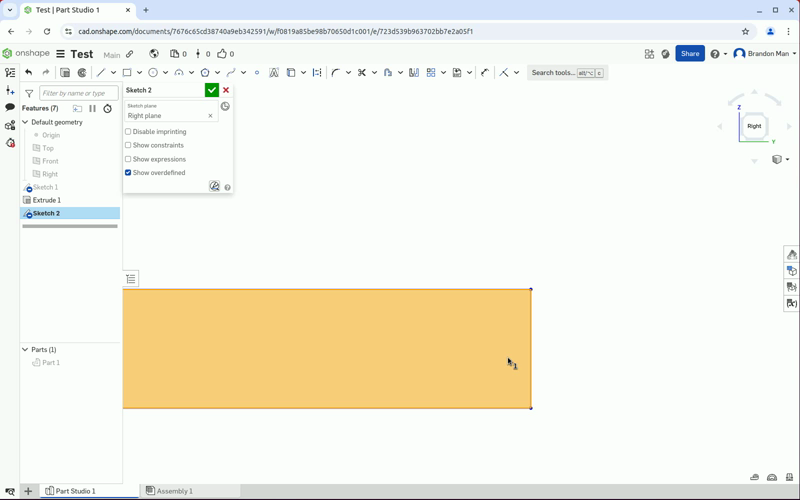
scroll(-6)
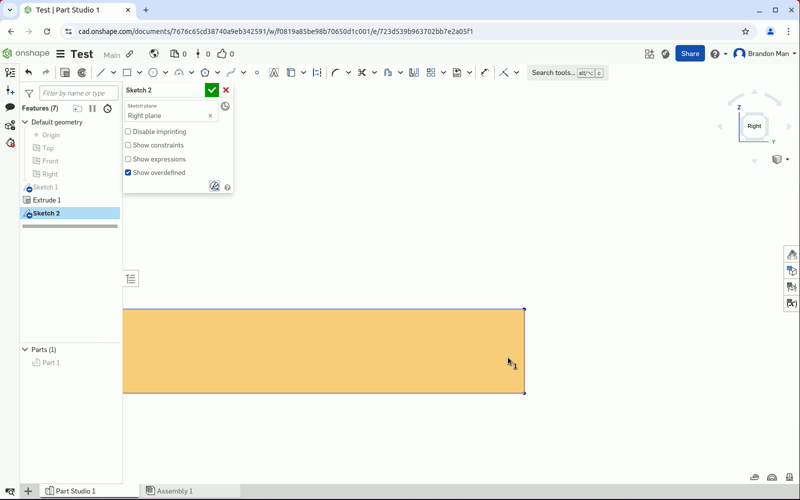
scroll(-6)
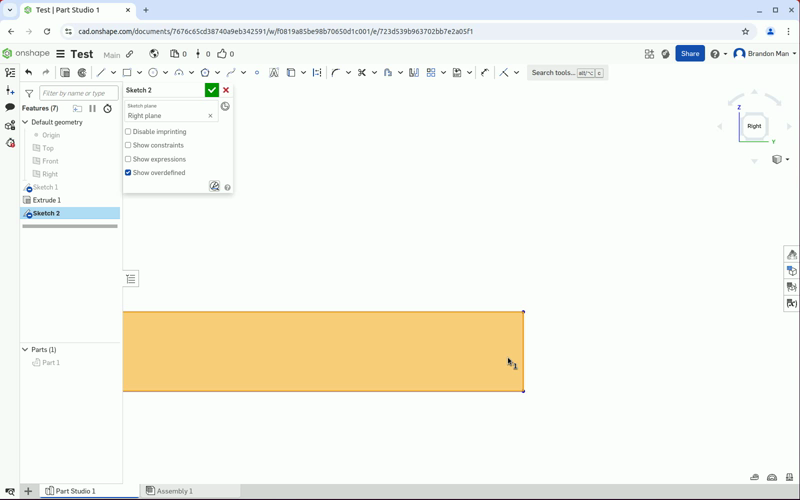
scroll(-6)
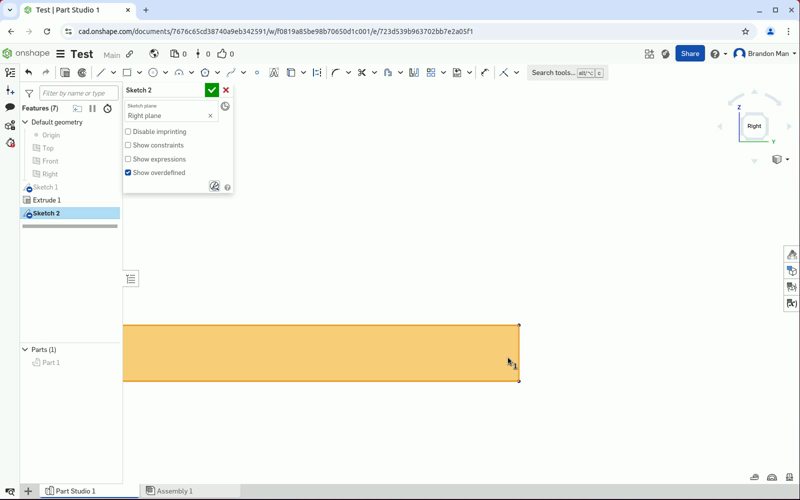
scroll(-6)
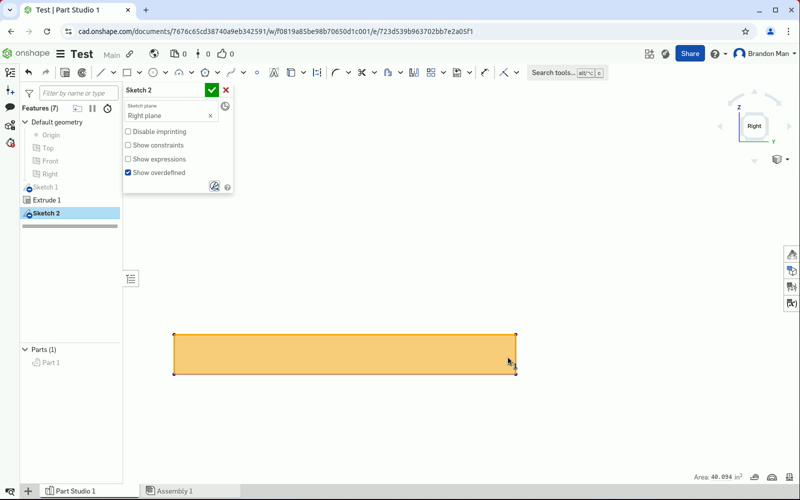
scroll(-6)
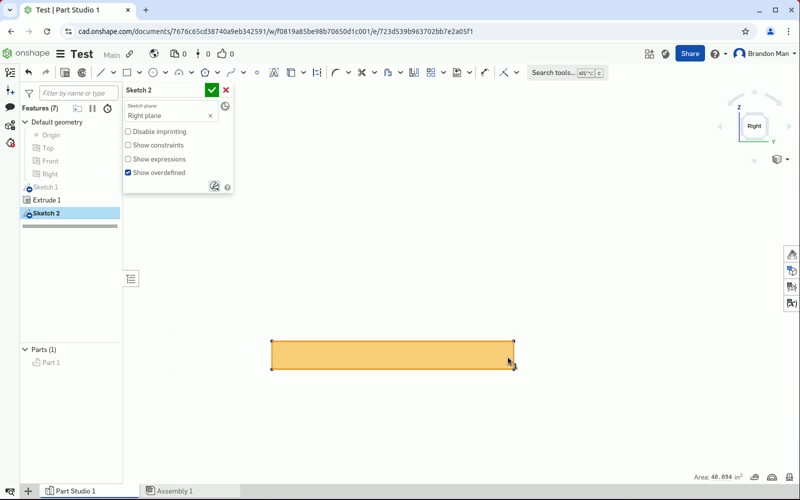
scroll(-6)
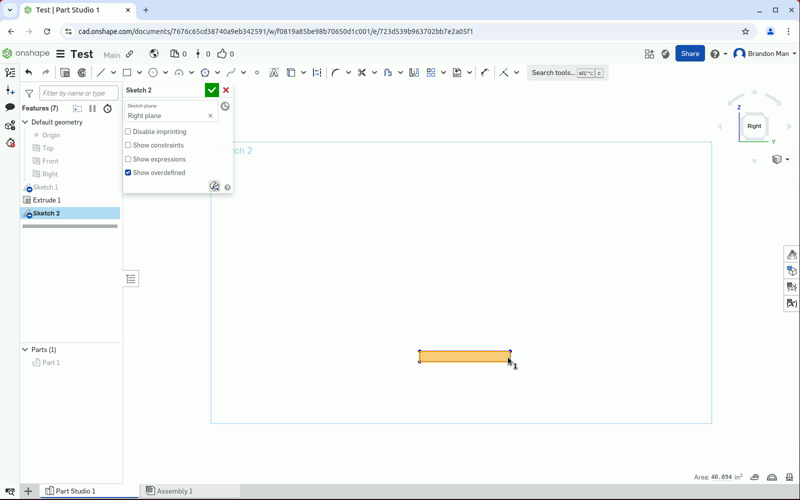
mouse_move(73, 352)
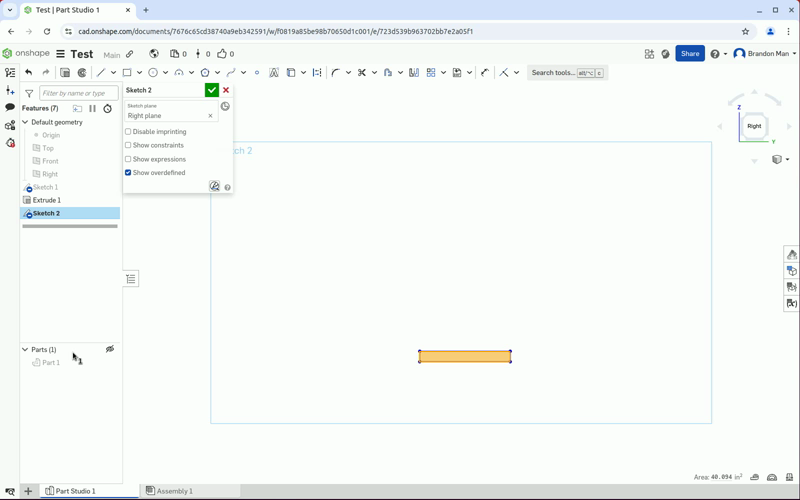
key(shift+y)
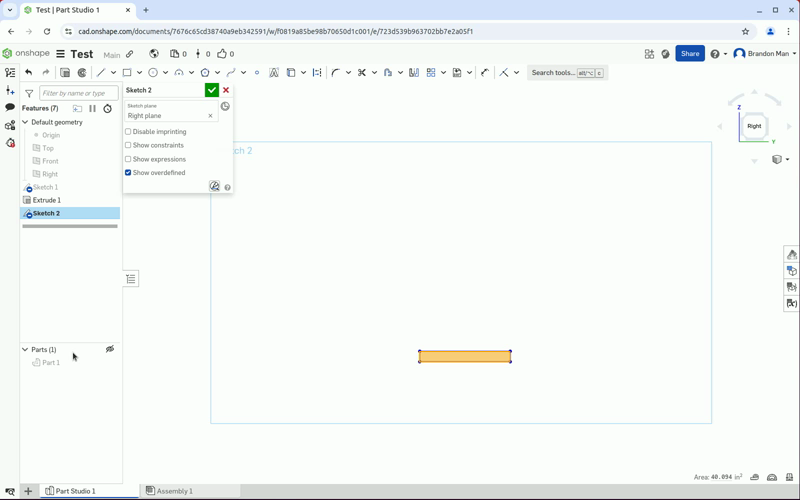
key(shift+e)
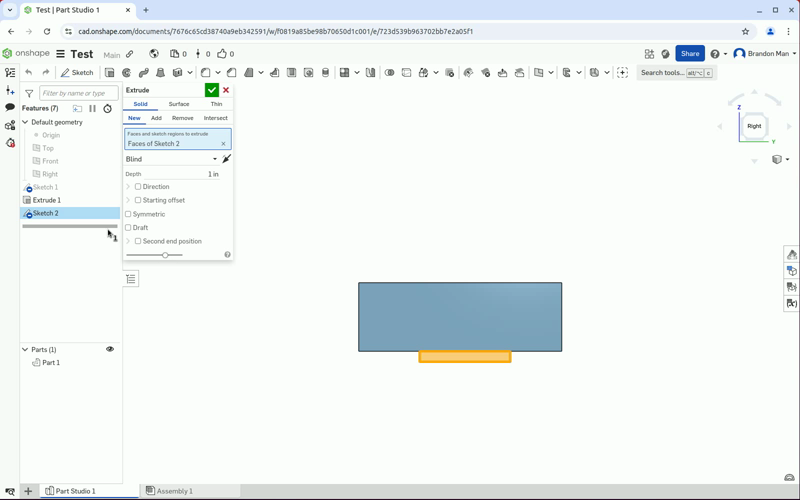
mouse_move(143, 106)
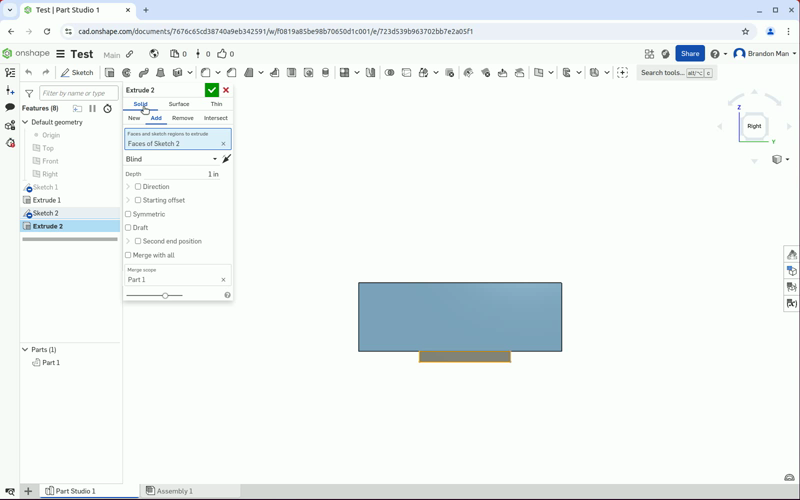
click(143, 106)
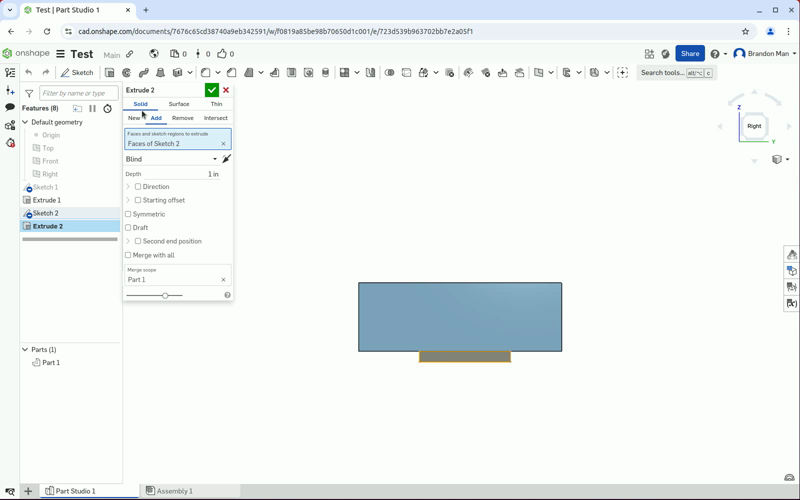
mouse_move(137, 120)
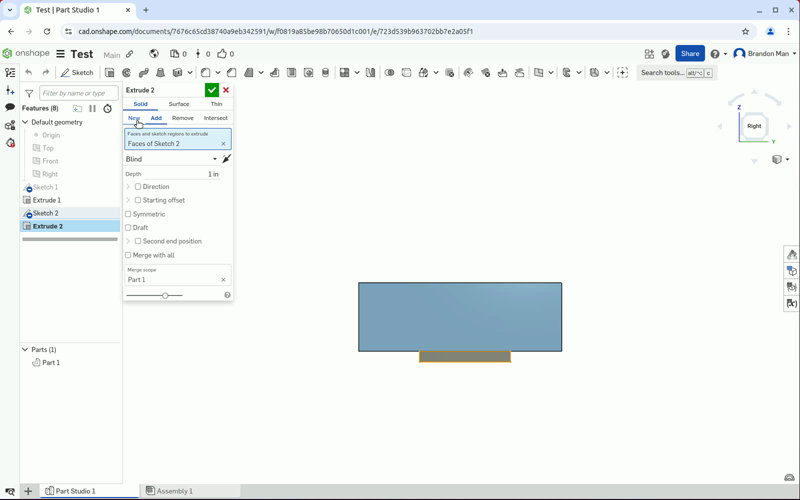
click(137, 120)
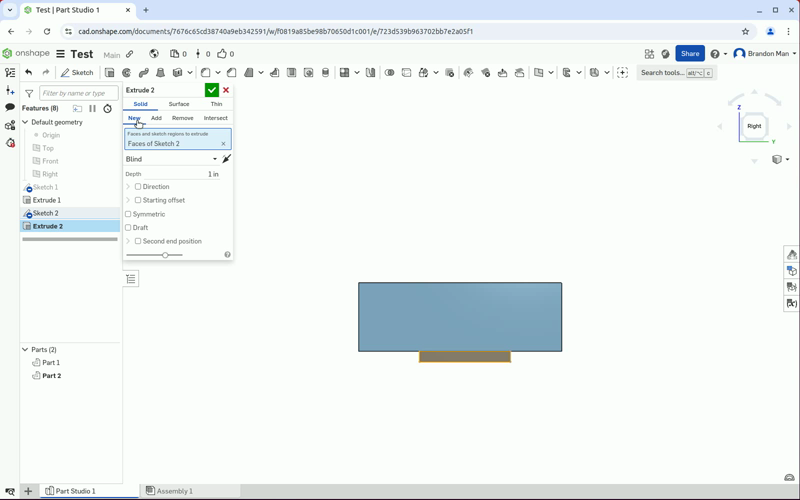
key(tab, 4)
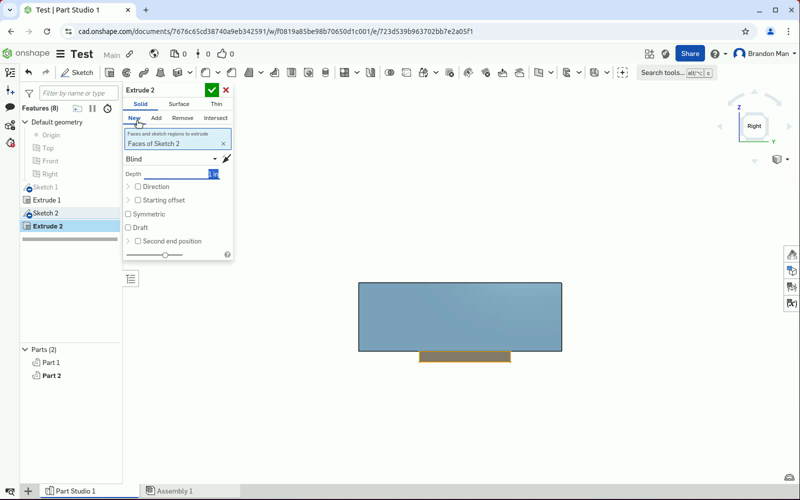
text(2.407)
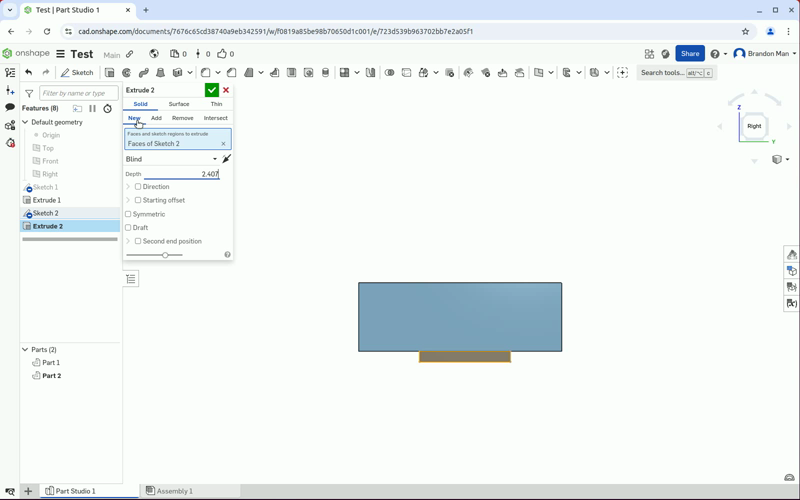
key(enter)
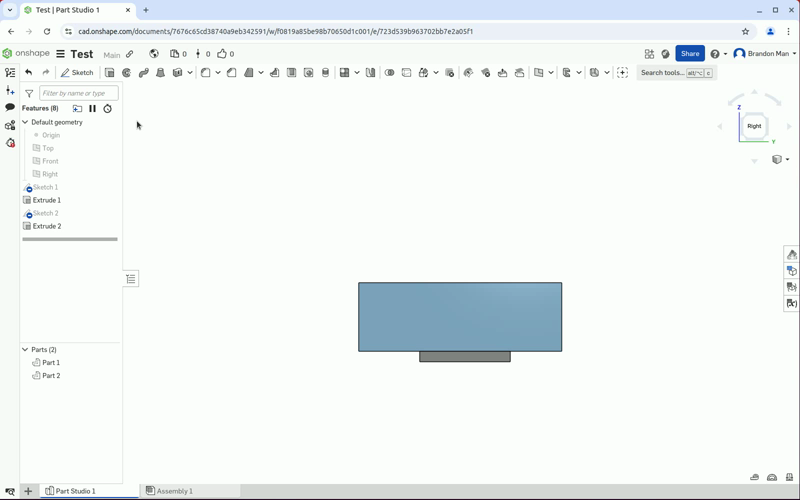
key(shift+h)
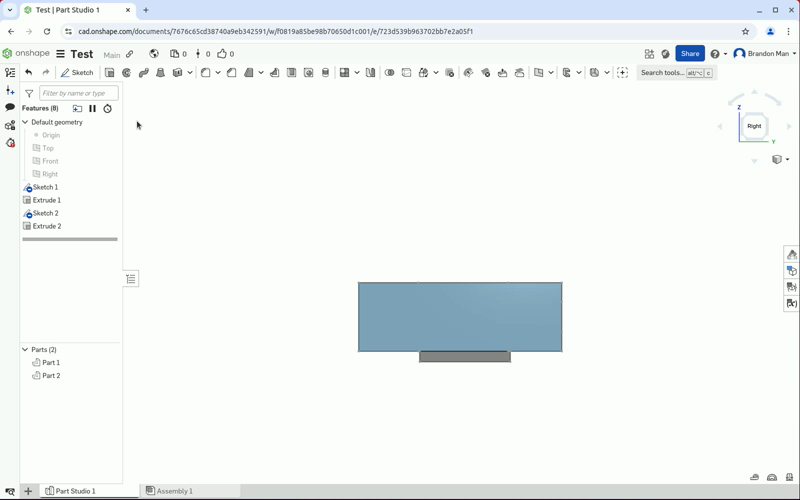
key(shift+h)
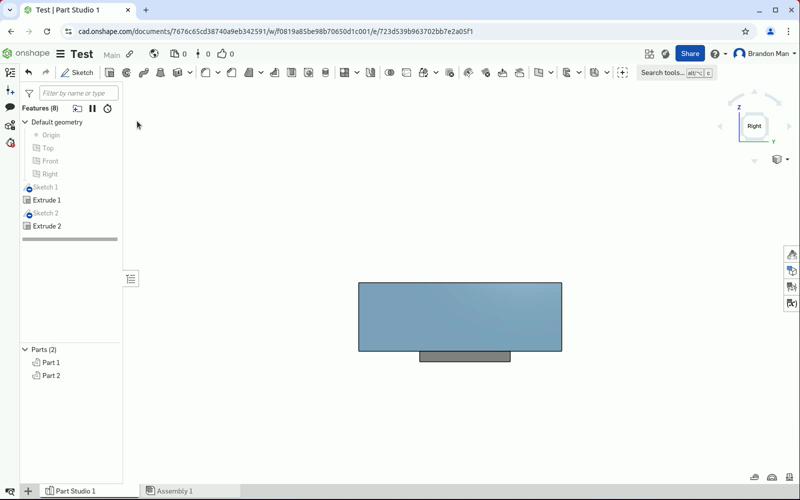
mouse_move(73, 189)
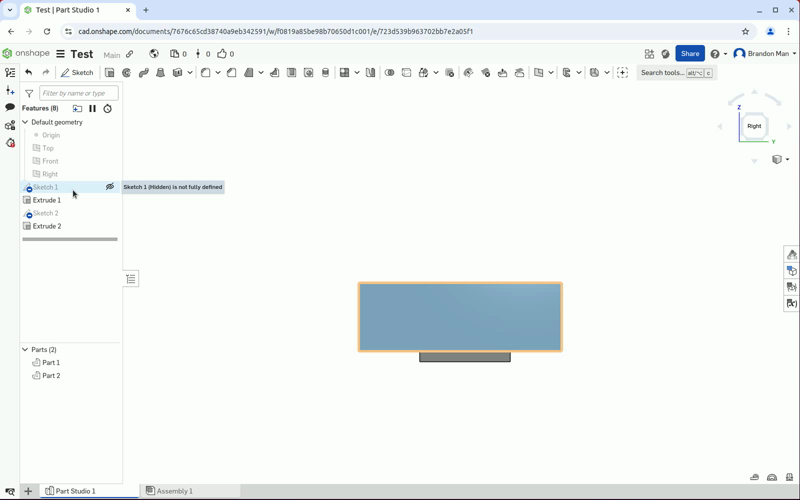
click(73, 189)
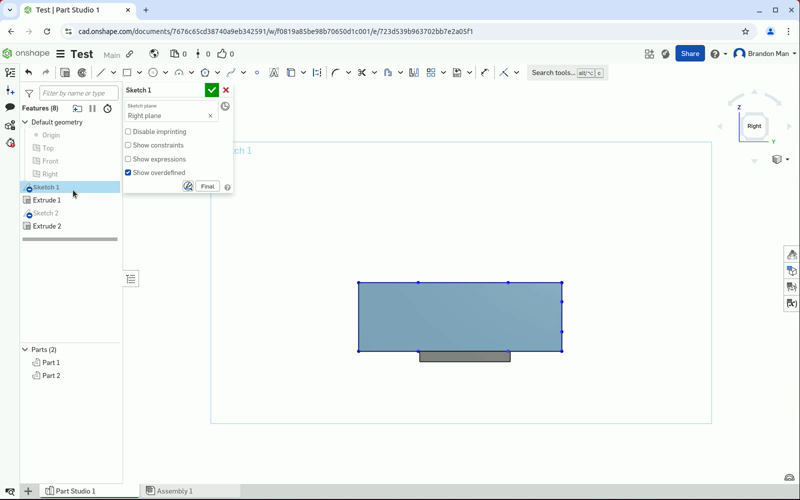
mouse_move(229, 92)
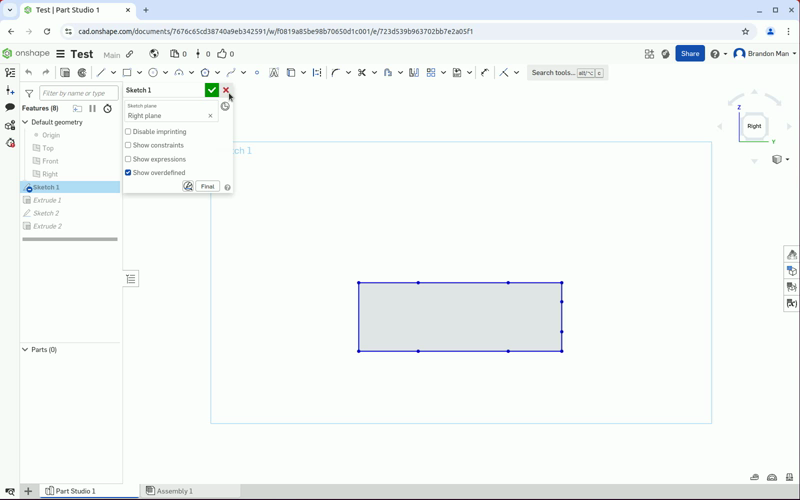
click(229, 92)
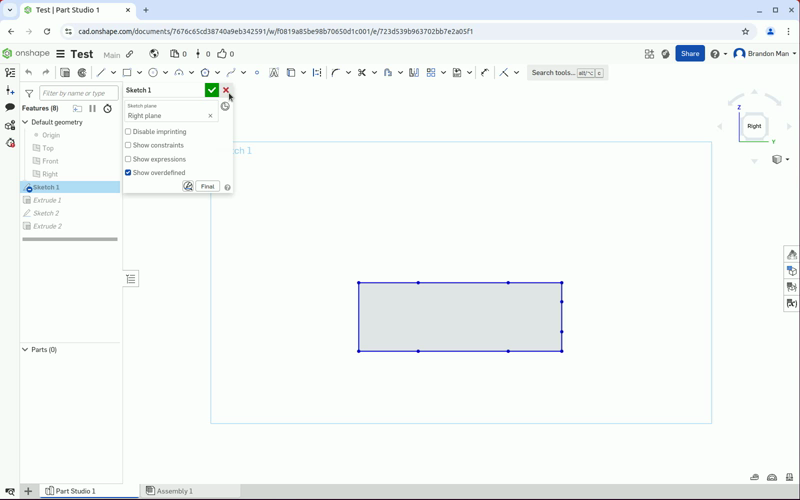
key(shift+s)
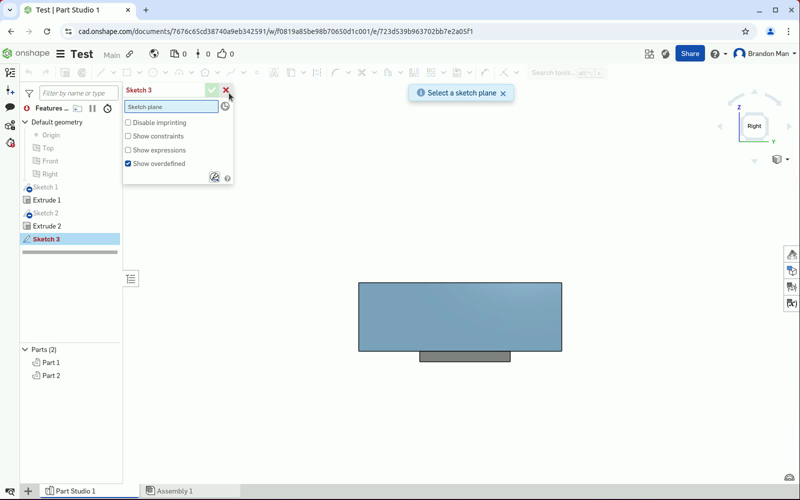
mouse_move(73, 176)
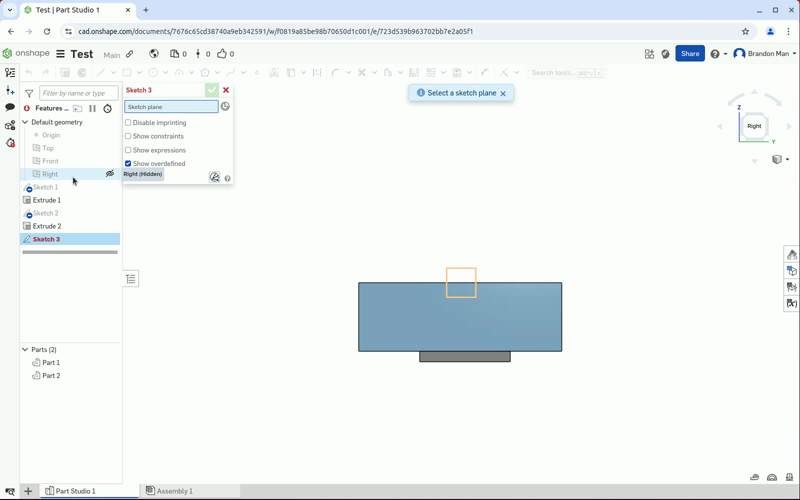
click(73, 176)
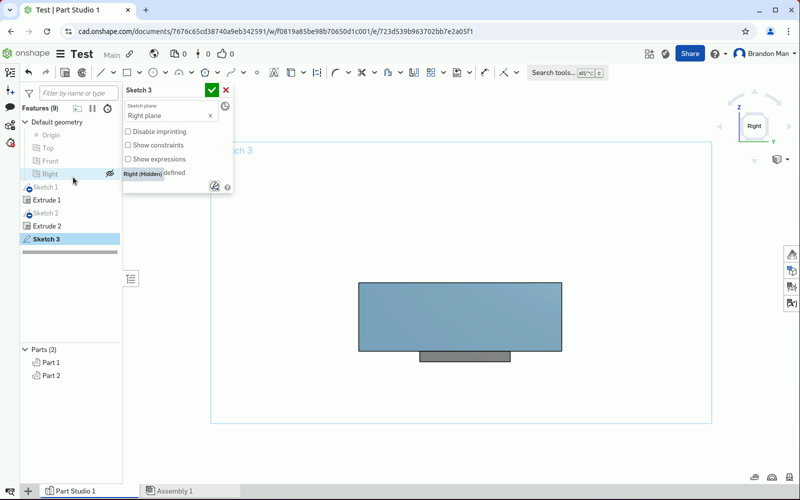
mouse_move(73, 352)
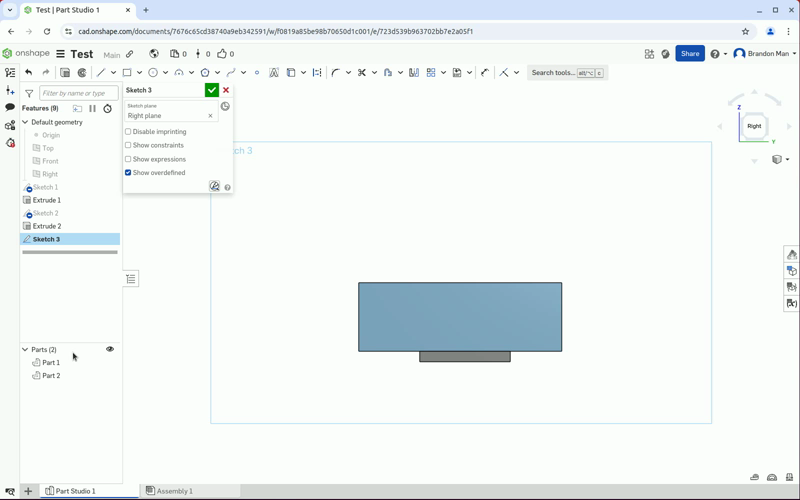
key(y)
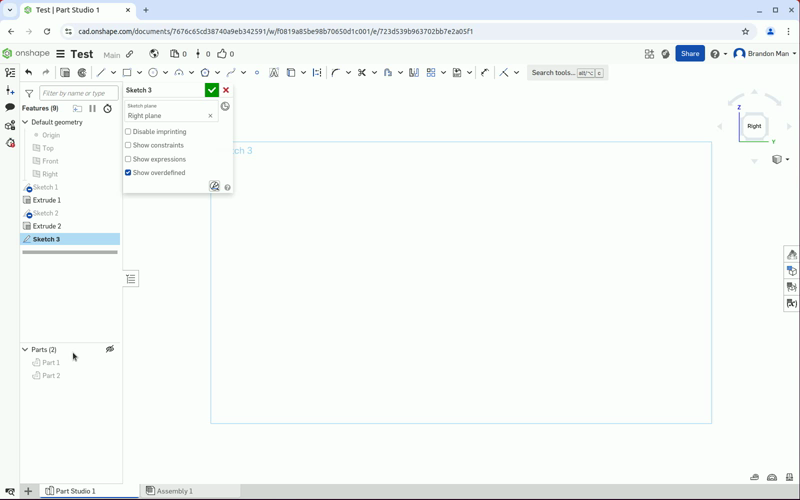
key(l)
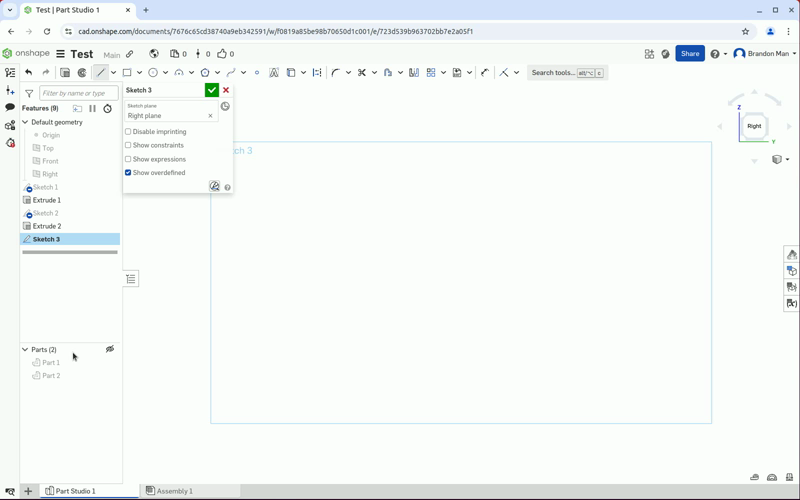
key_down(shift)
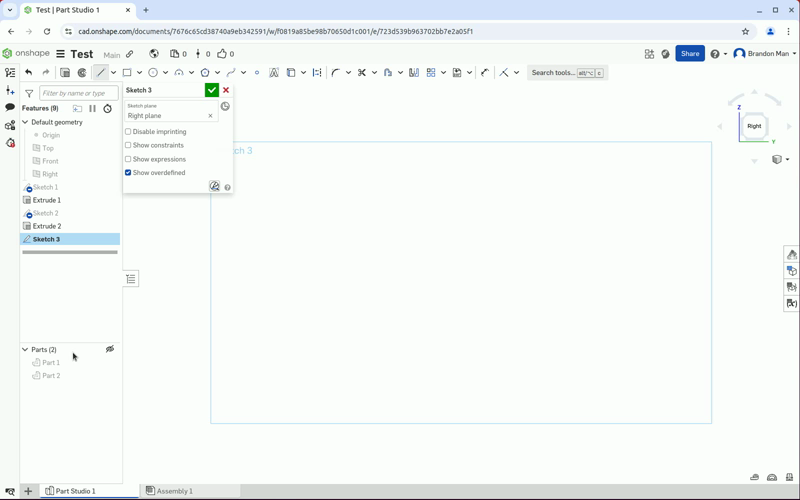
mouse_move(562, 332)
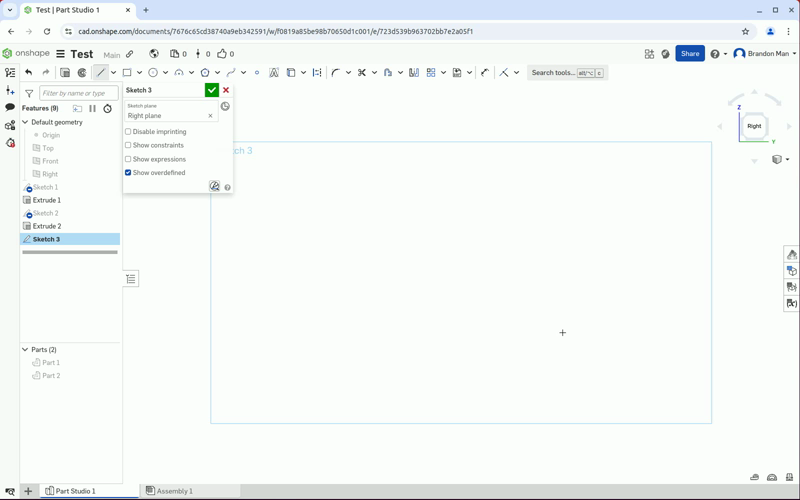
click(562, 332)
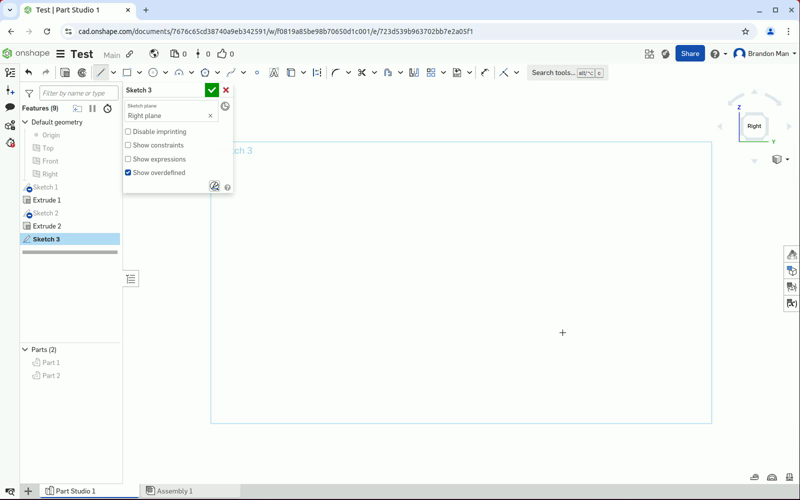
key_up(shift)
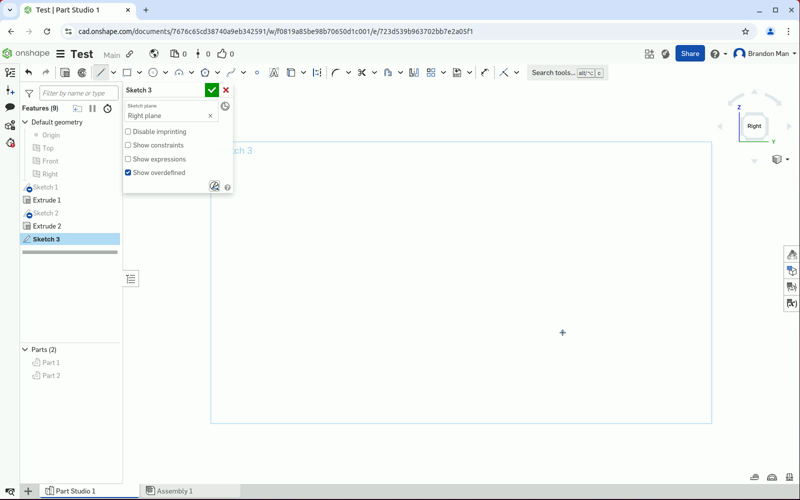
key_down(shift)
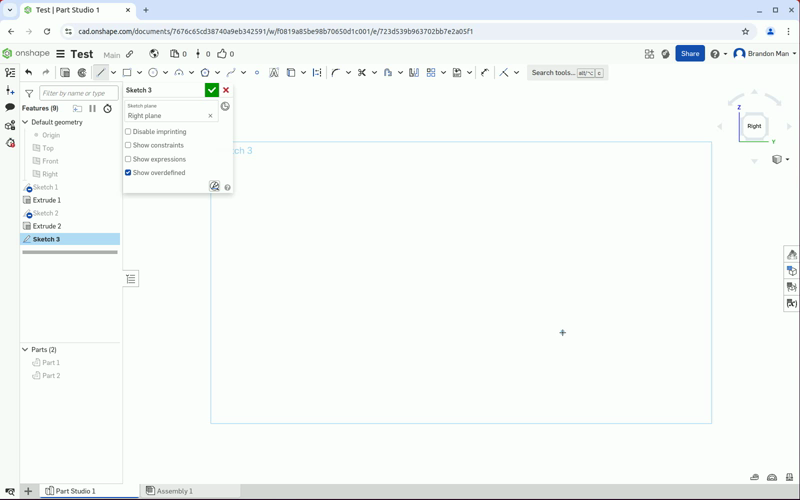
mouse_move(589, 332)
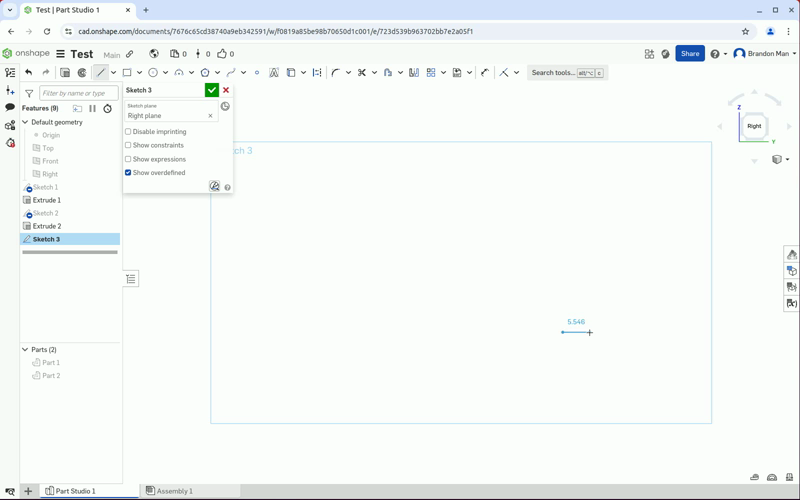
mouse_move(573, 332)
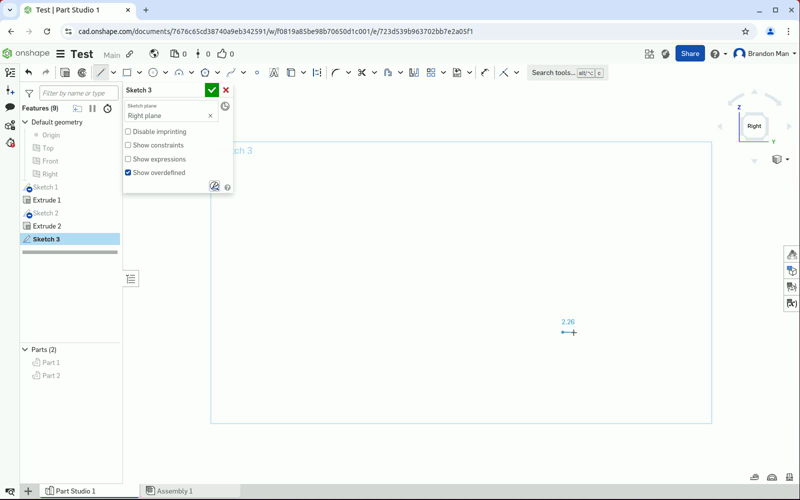
click(573, 332)
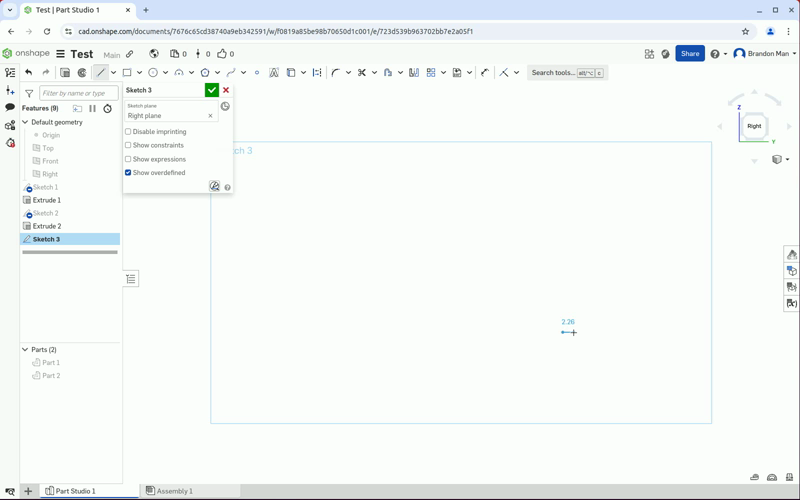
key_up(shift)
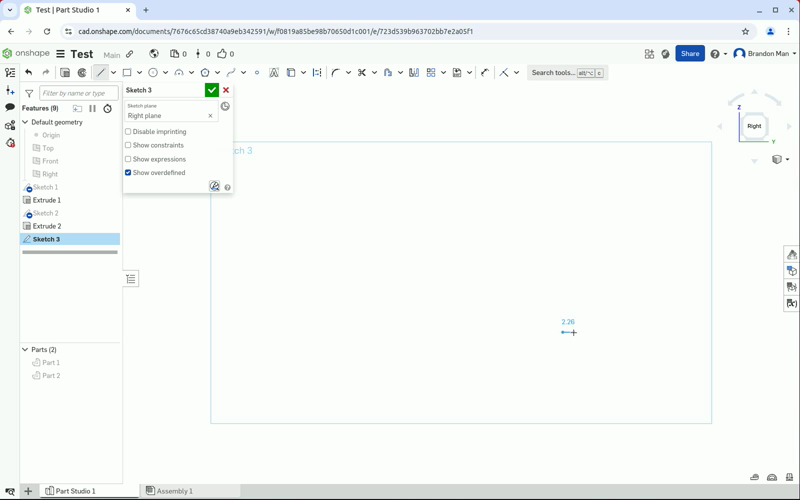
key_down(shift)
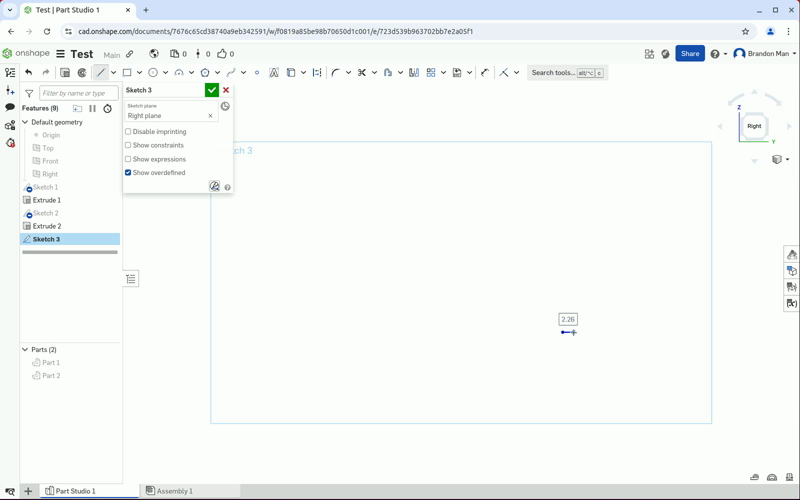
mouse_move(589, 332)
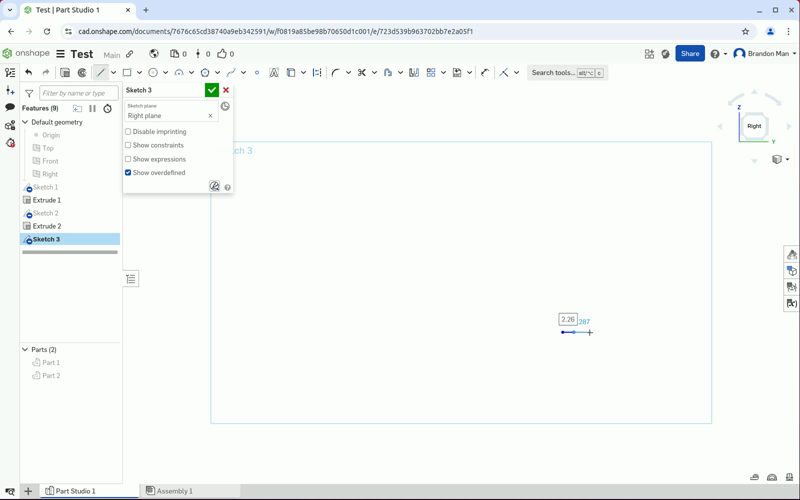
mouse_move(573, 300)
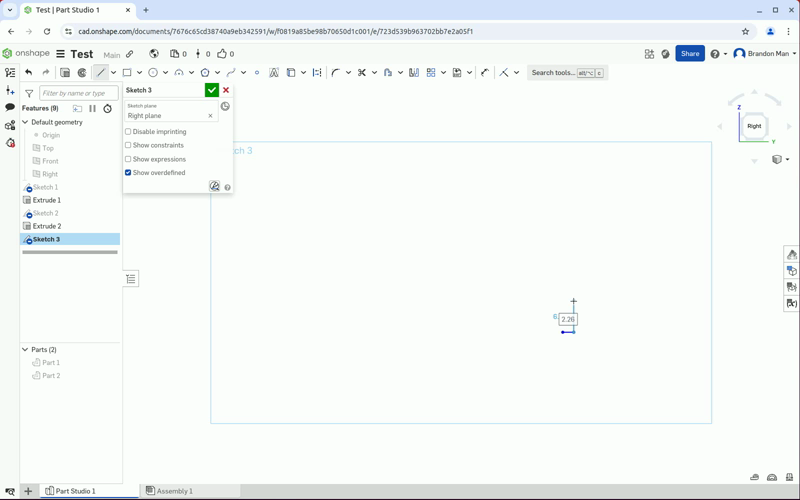
click(573, 300)
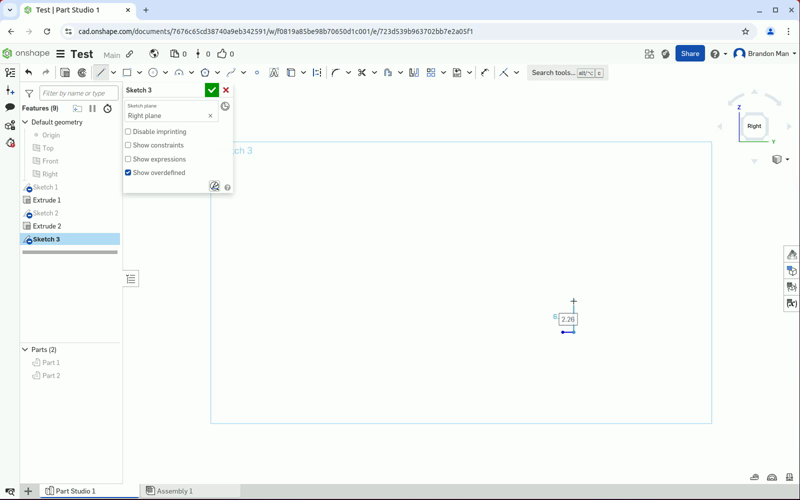
key_up(shift)
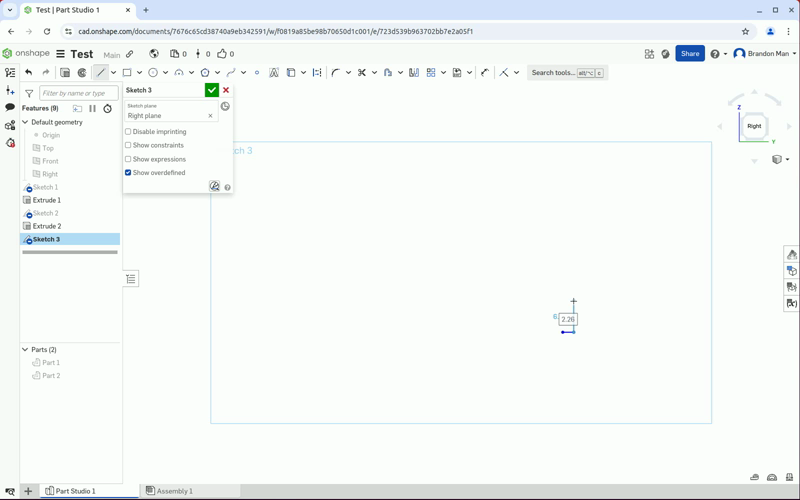
key_down(shift)
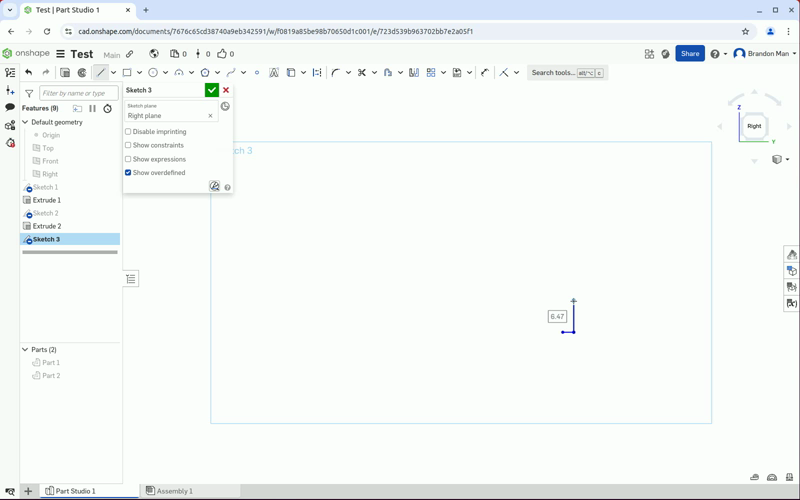
mouse_move(589, 300)
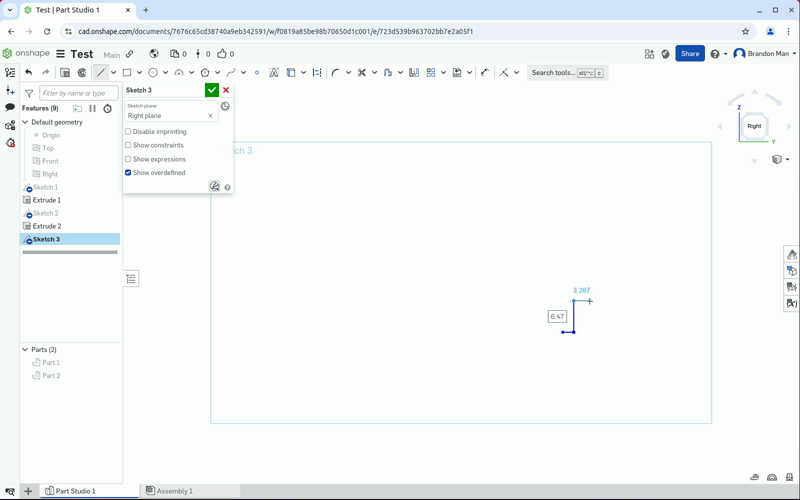
mouse_move(562, 300)
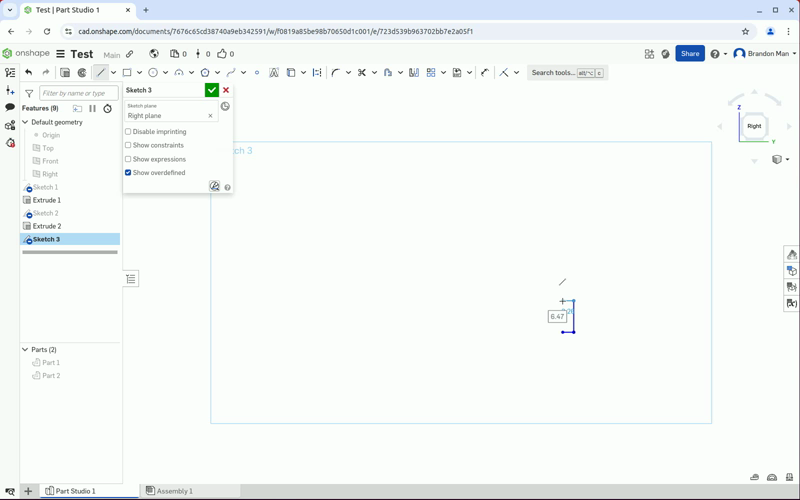
click(562, 300)
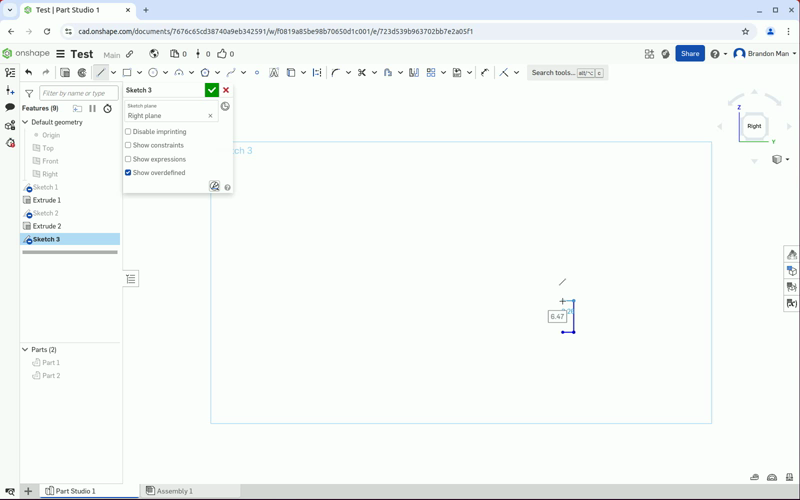
key_up(shift)
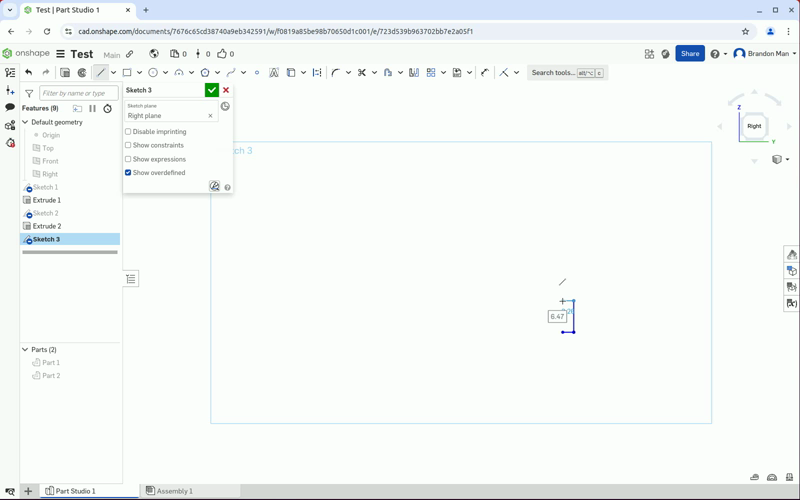
mouse_move(589, 300)
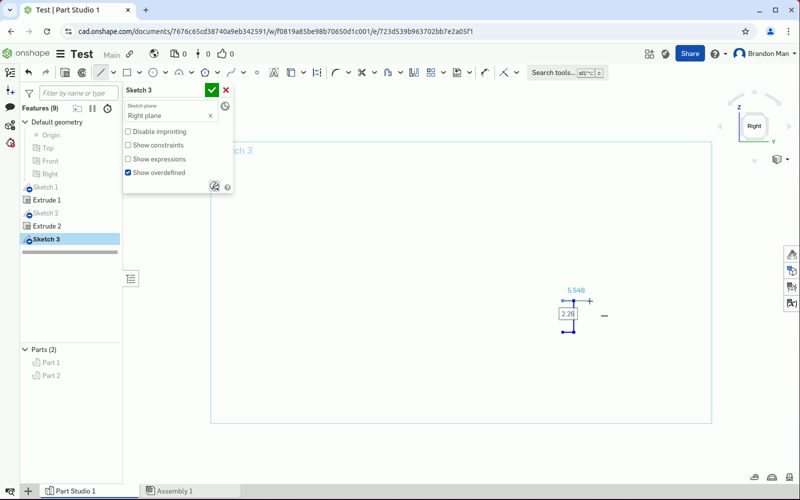
key_down(shift)
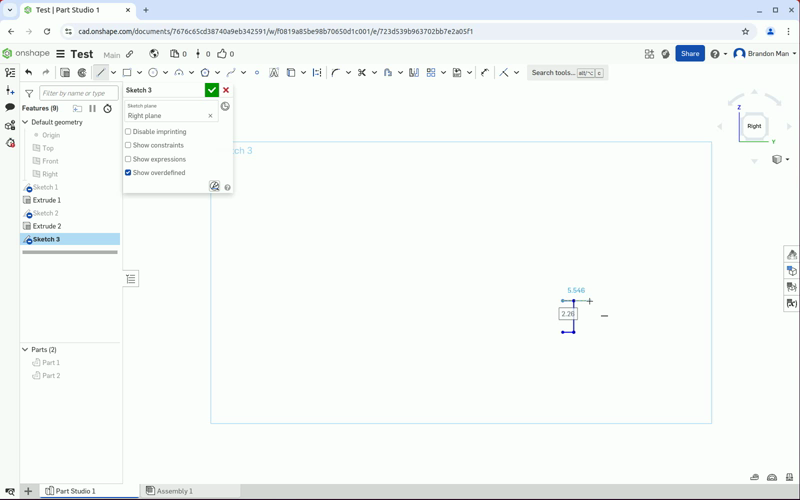
mouse_move(562, 332)
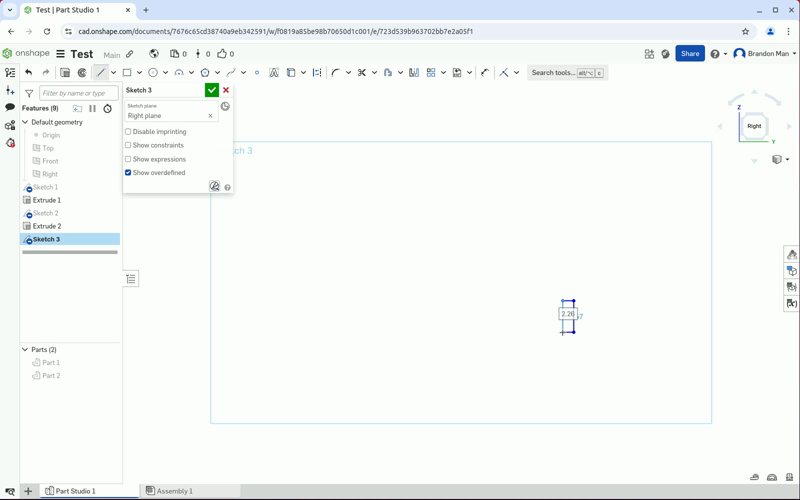
key_up(shift)
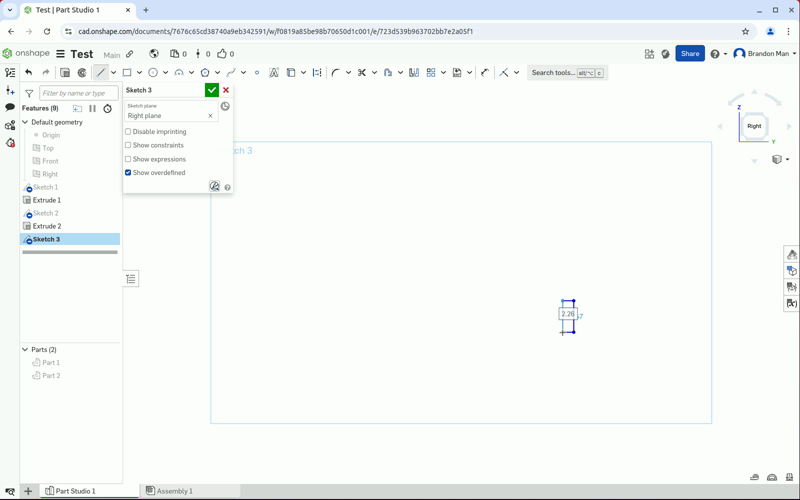
click(562, 332)
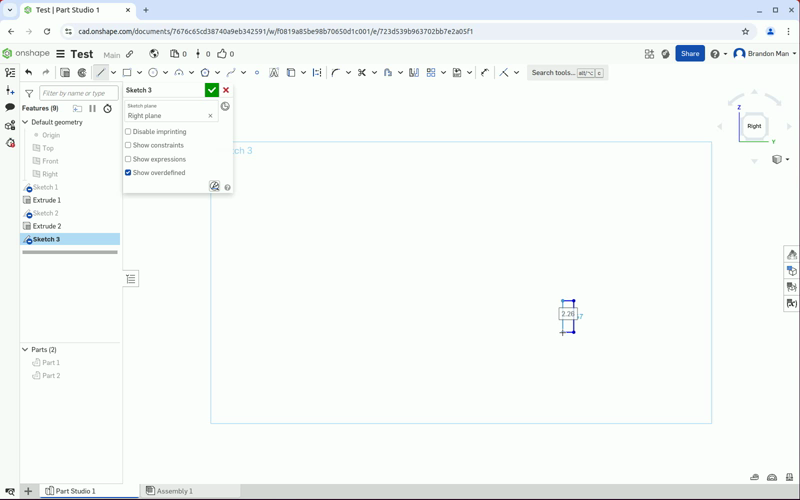
key(esc)
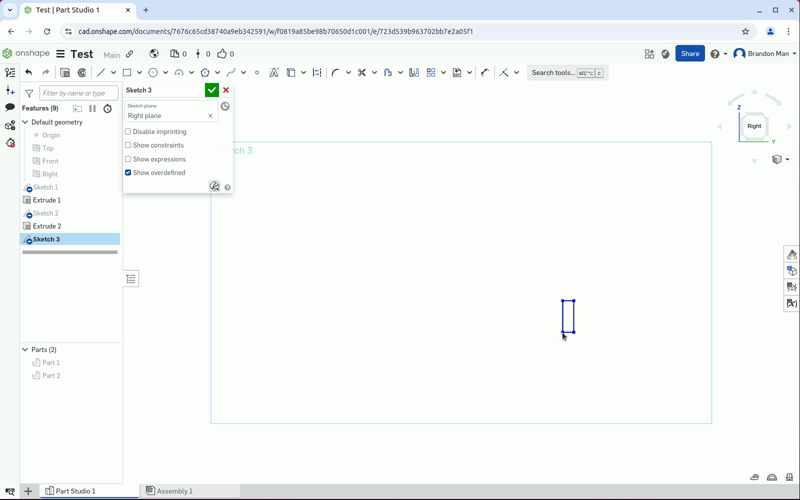
mouse_move(570, 314)
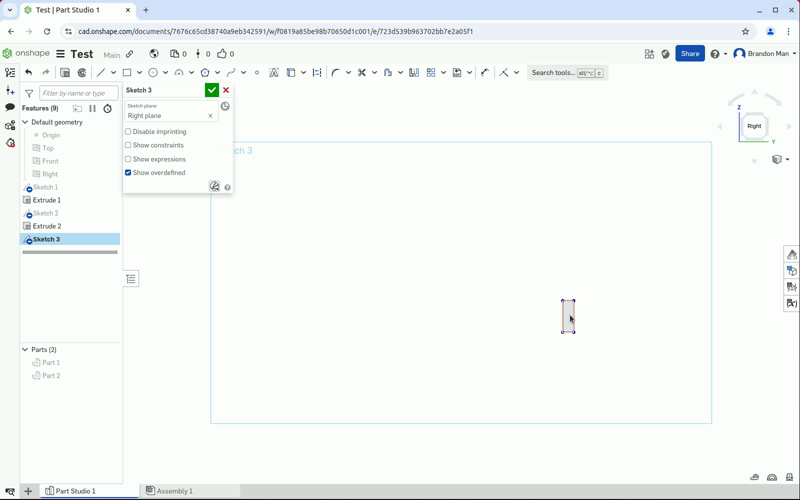
scroll(6)
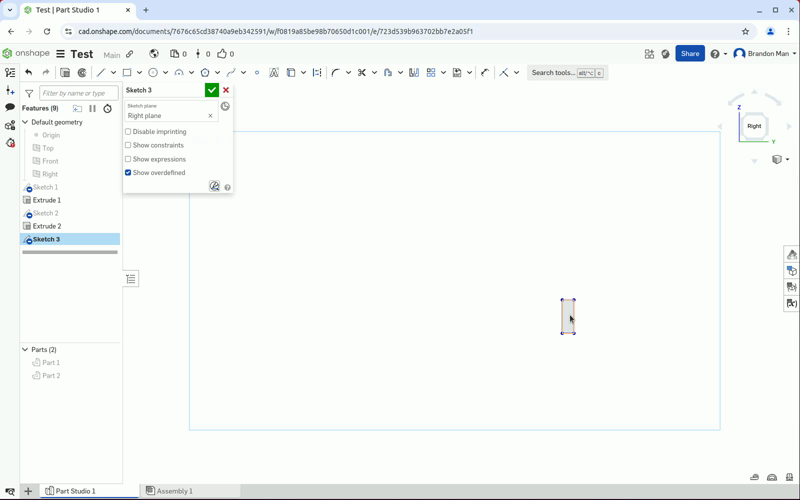
scroll(6)
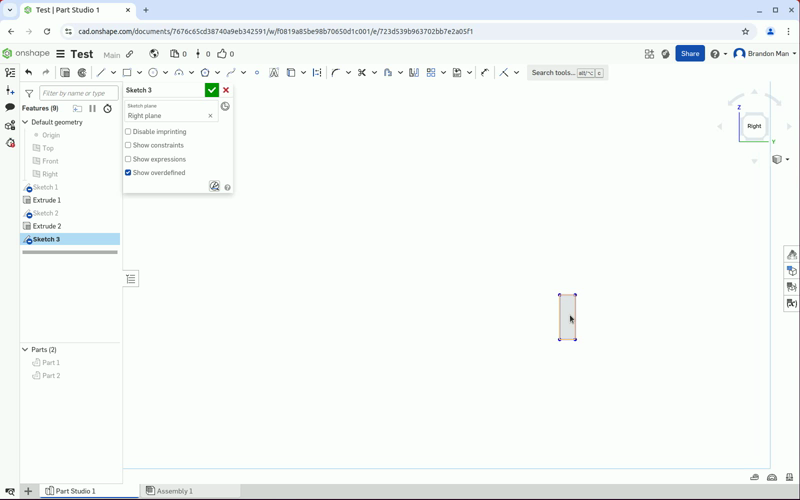
scroll(6)
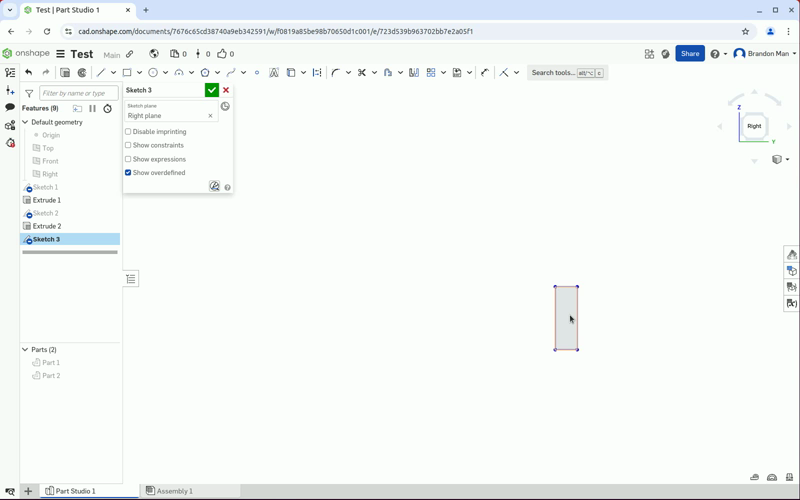
scroll(6)
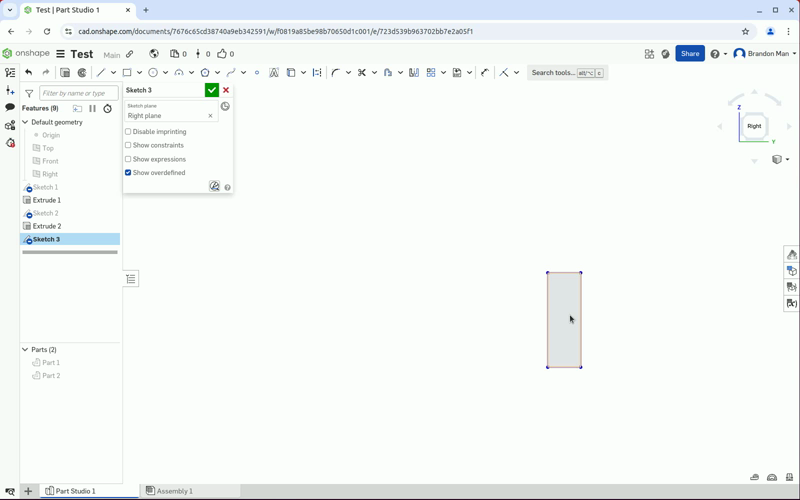
scroll(6)
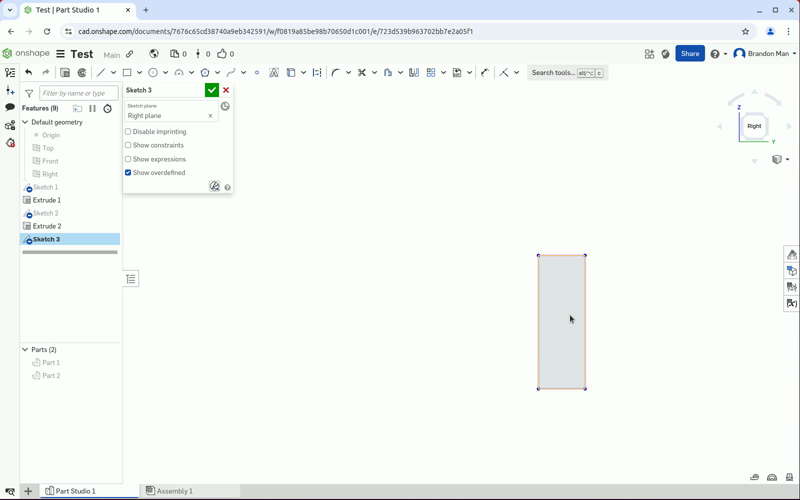
scroll(6)
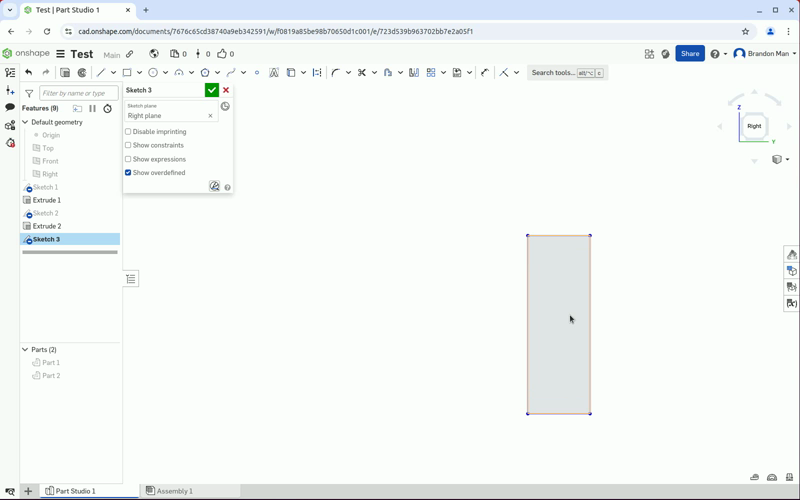
scroll(6)
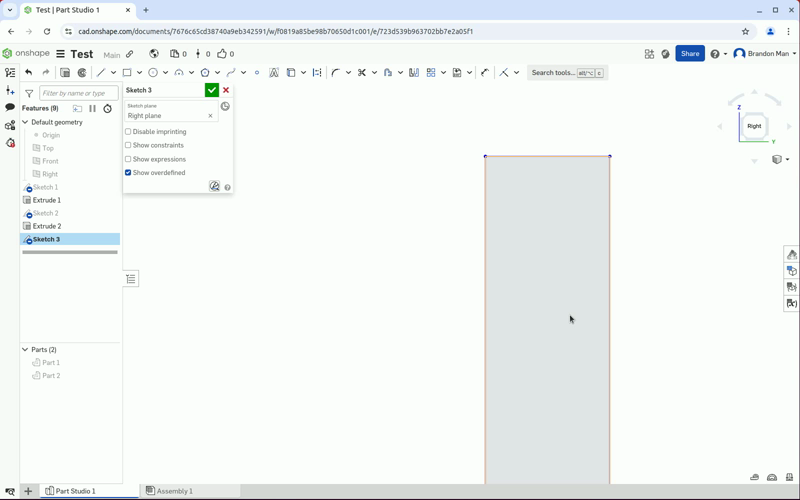
click(570, 314)
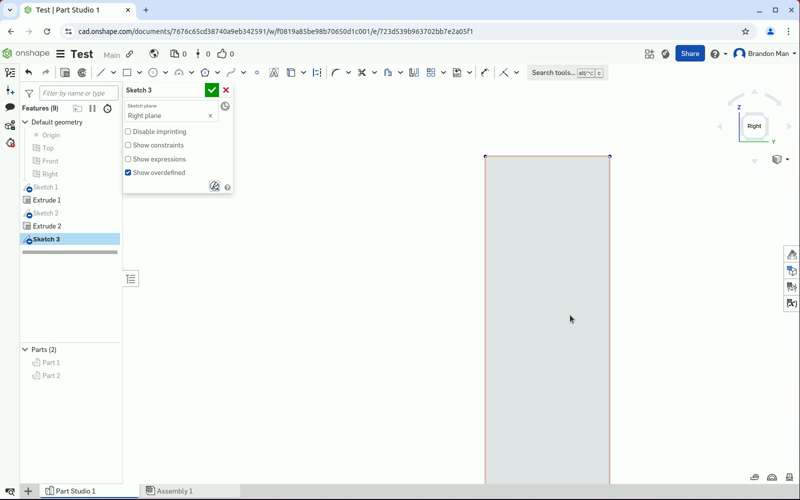
scroll(-6)
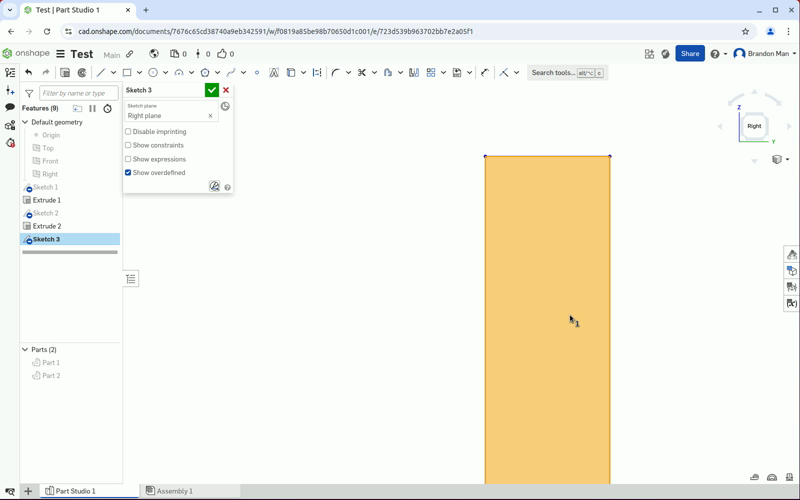
scroll(-6)
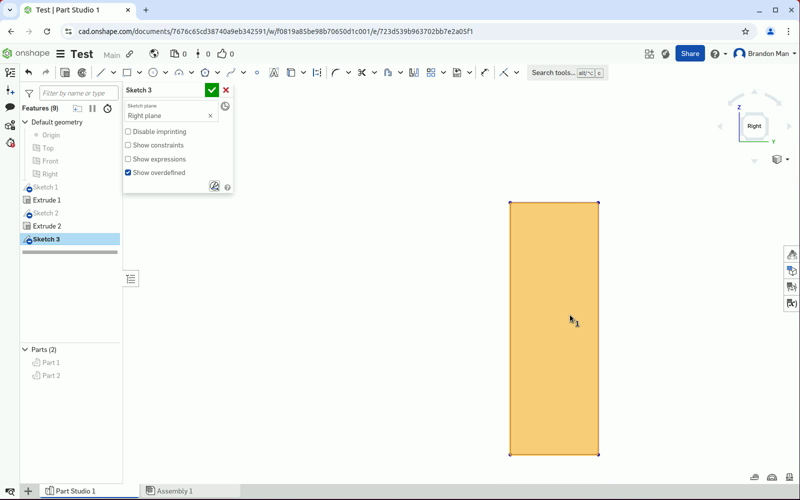
scroll(-6)
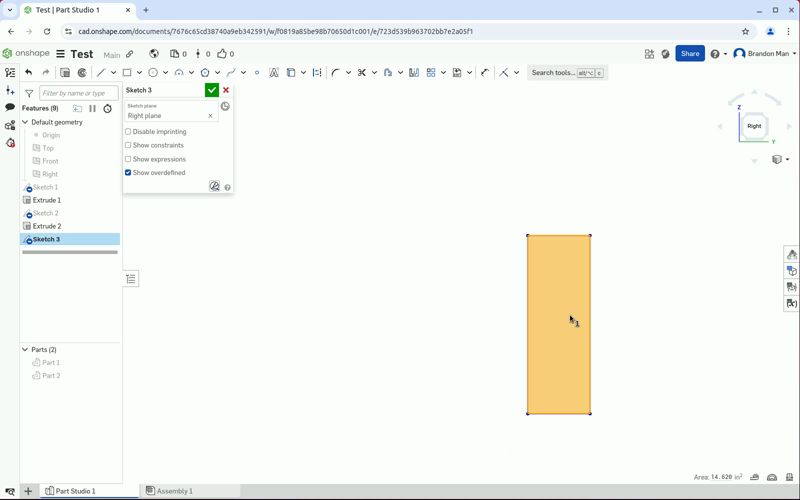
scroll(-6)
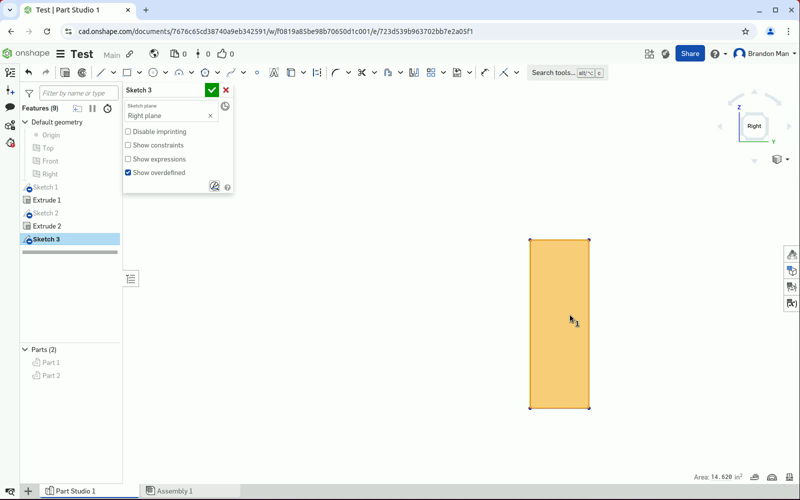
scroll(-6)
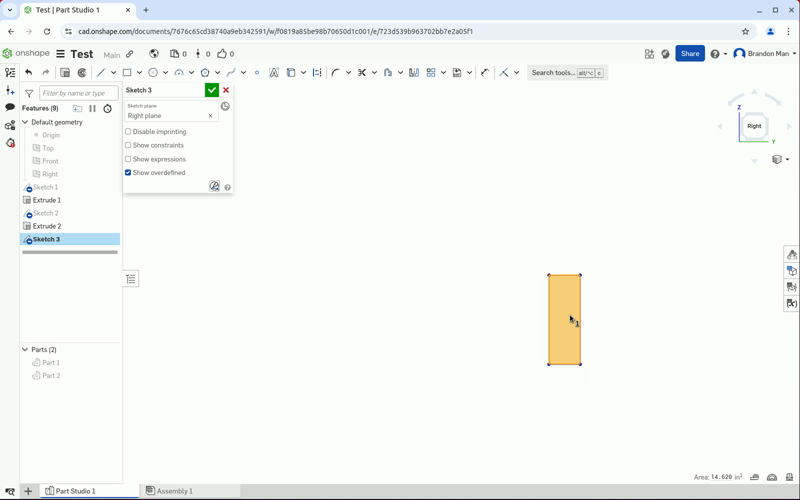
scroll(-6)
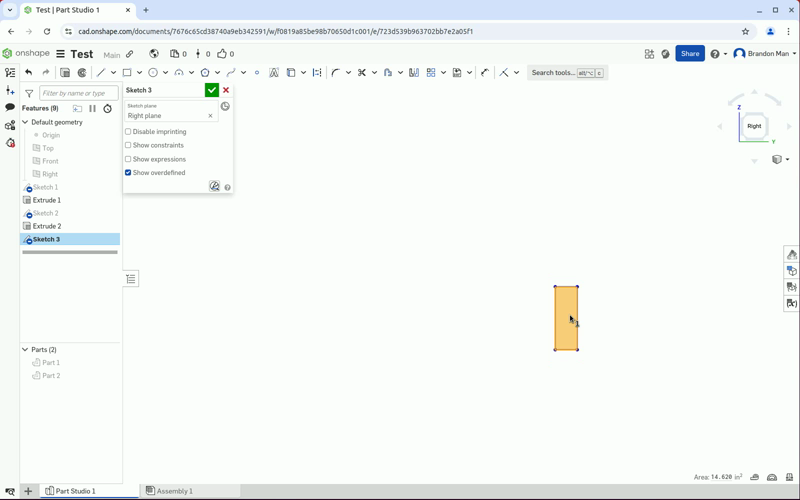
scroll(-6)
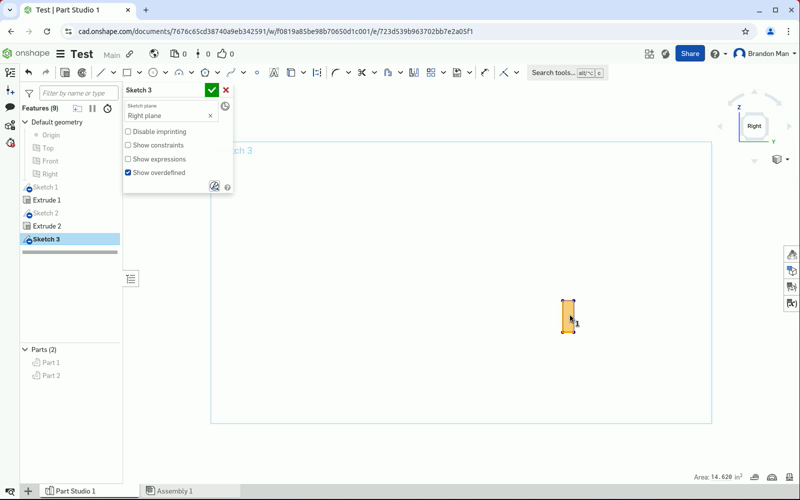
mouse_move(73, 352)
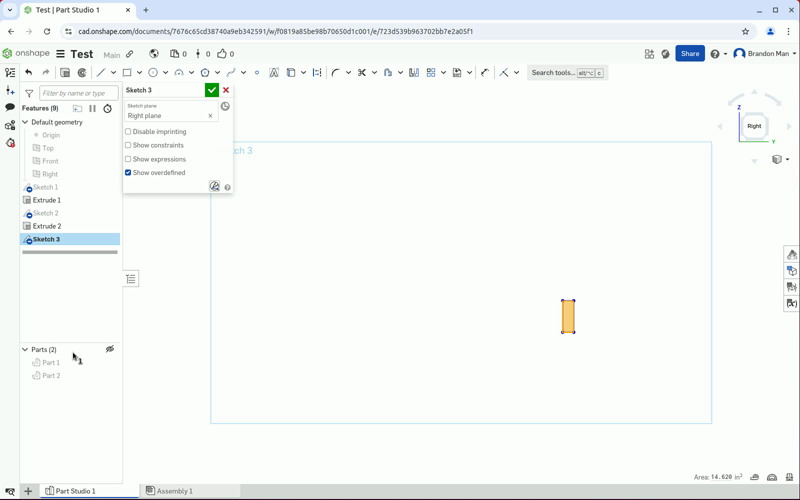
key(shift+y)
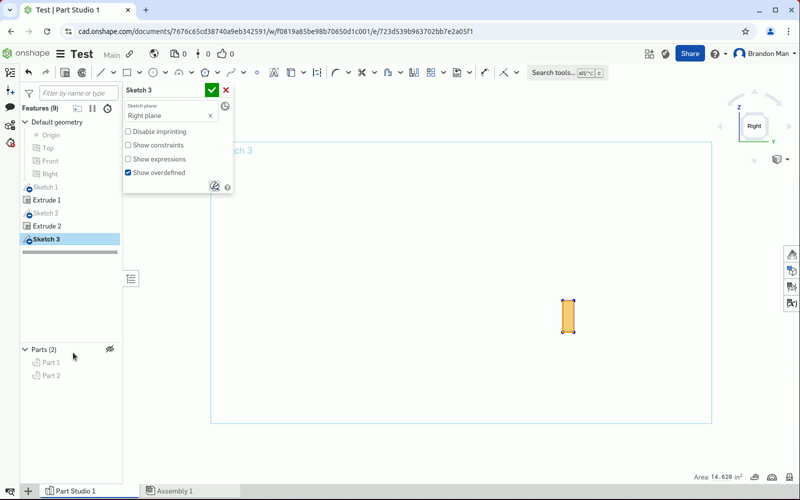
key(shift+e)
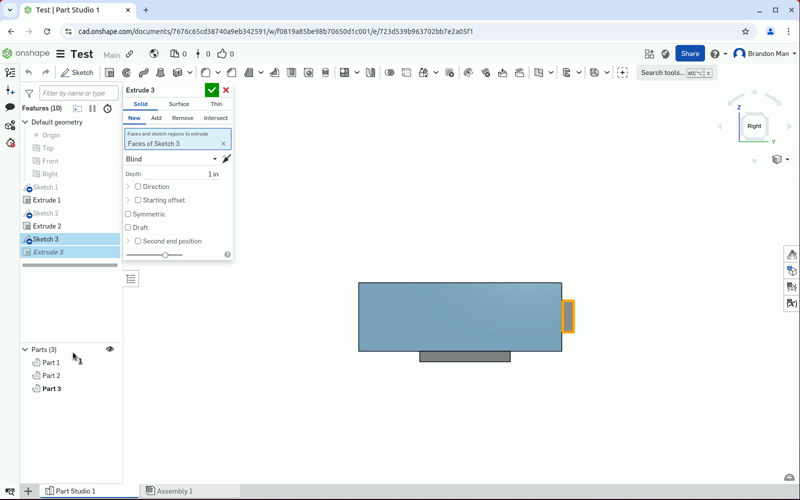
mouse_move(143, 106)
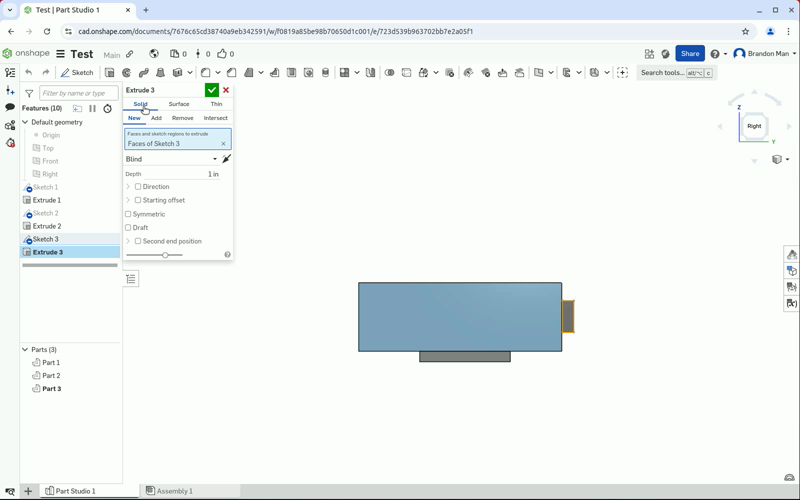
click(143, 106)
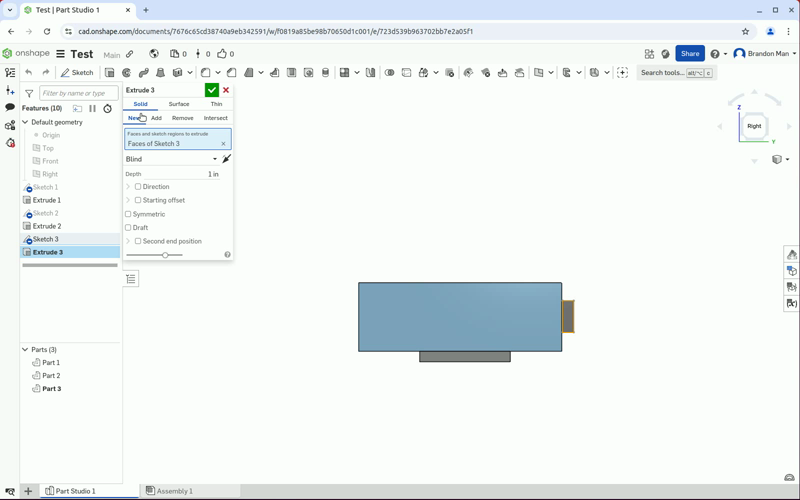
mouse_move(137, 120)
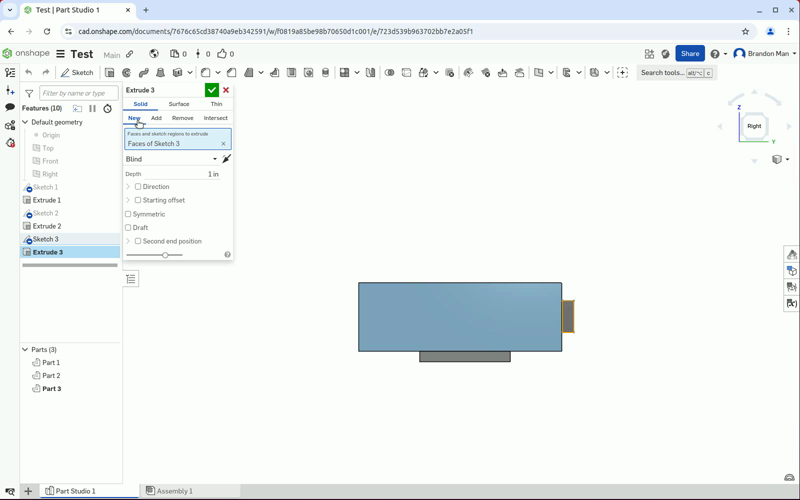
click(137, 120)
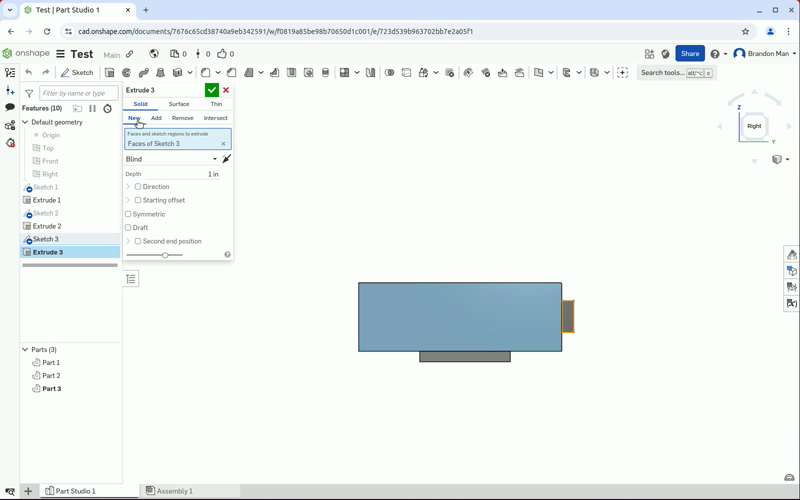
key(tab, 4)
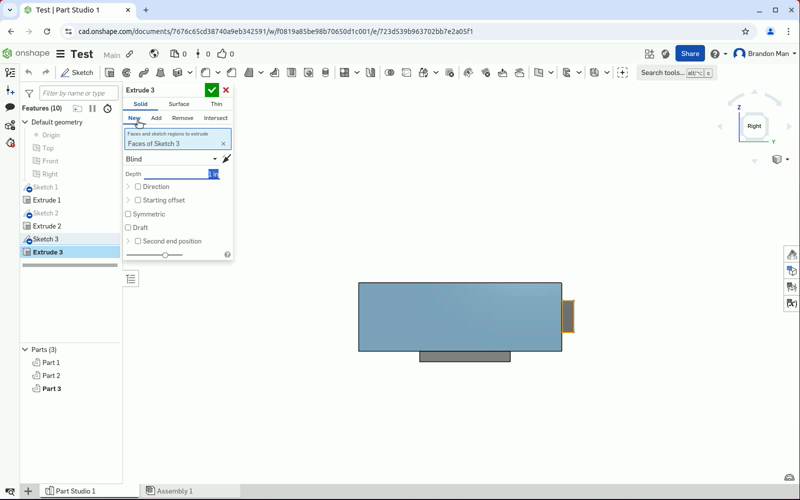
text(2.407)
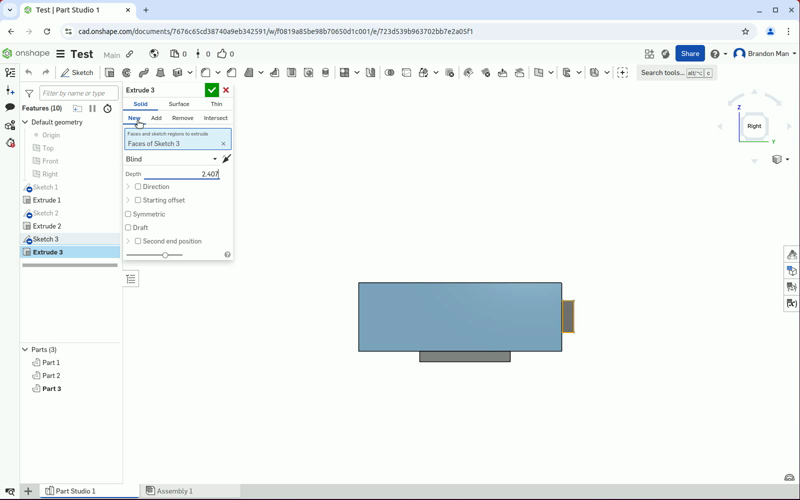
key(enter)
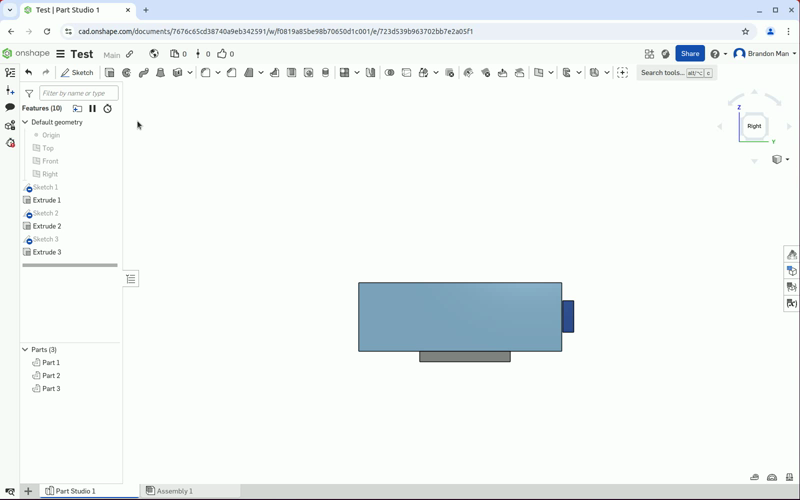
key(shift+h)
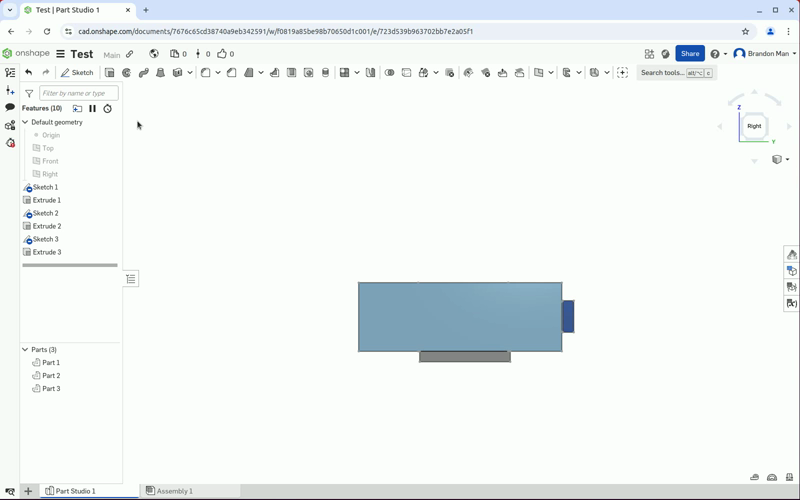
key(shift+h)
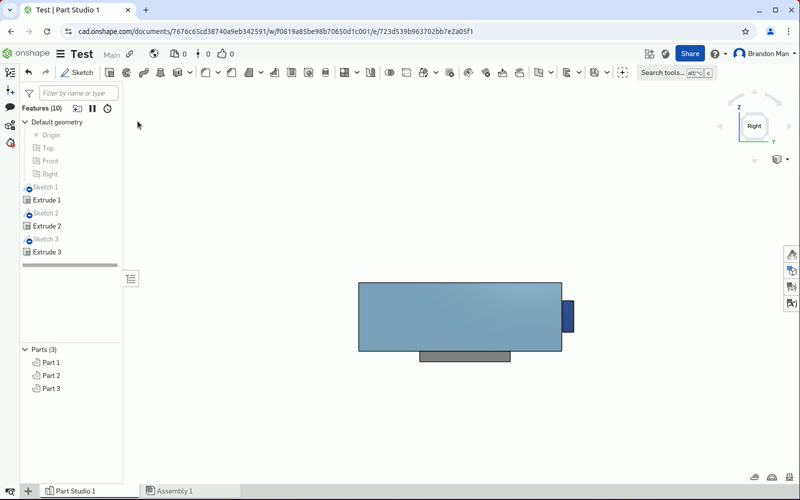
mouse_move(73, 189)
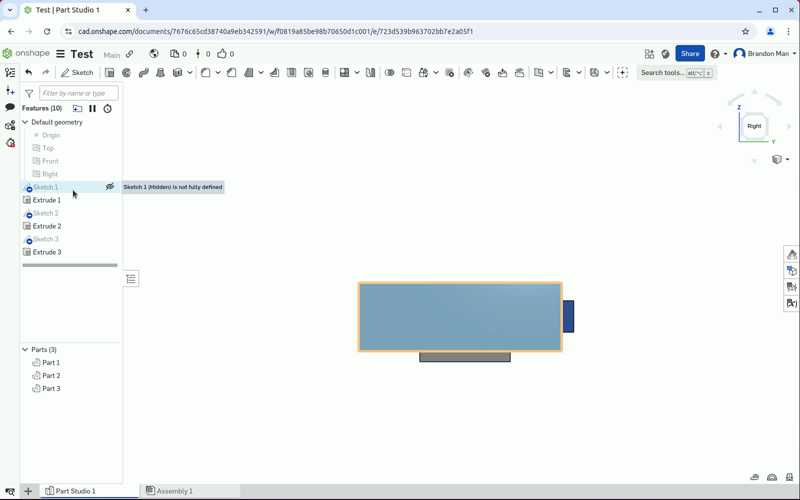
click(73, 189)
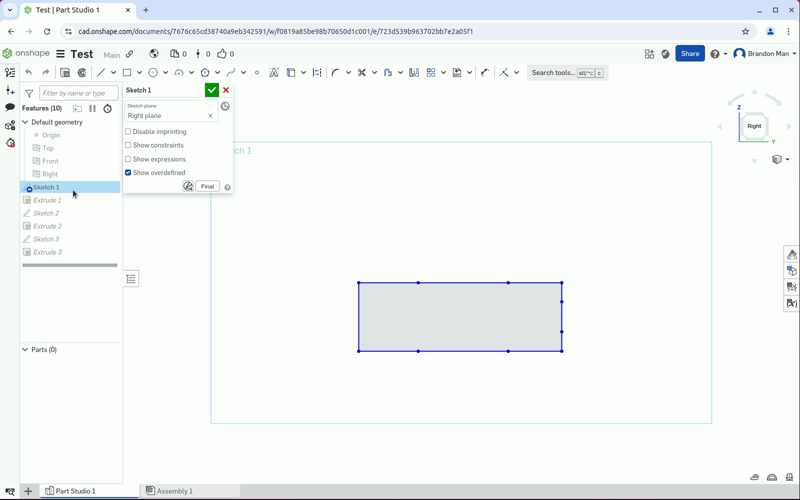
mouse_move(229, 92)
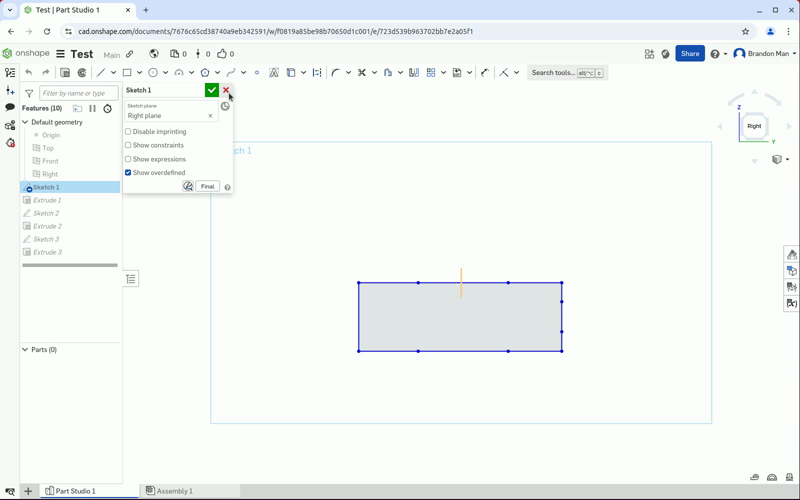
click(229, 92)
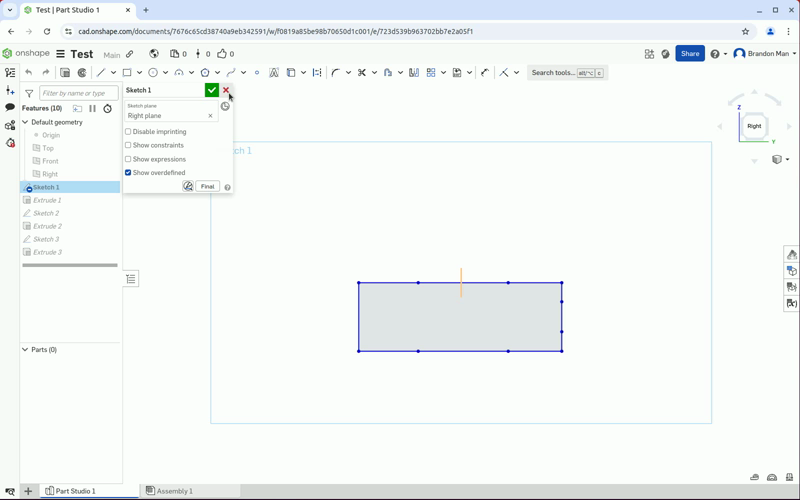
key(shift+s)
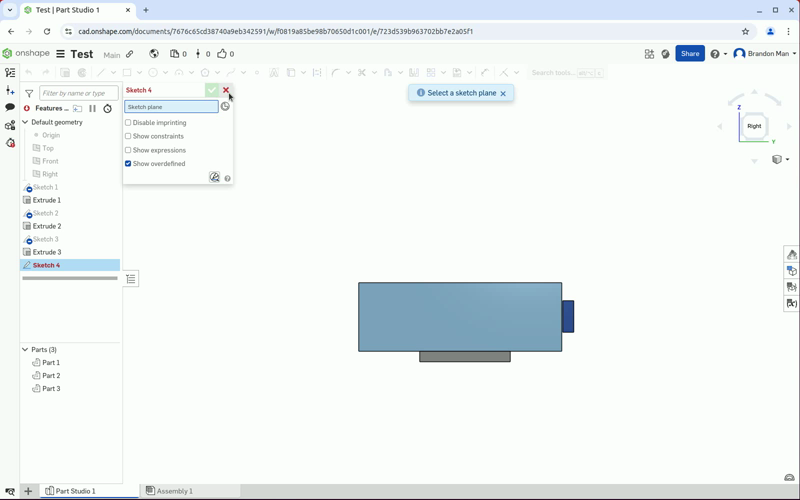
mouse_move(73, 176)
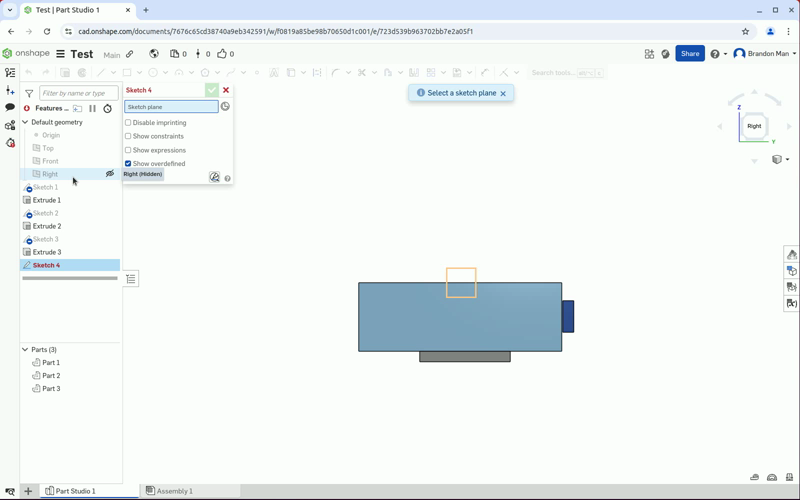
click(73, 176)
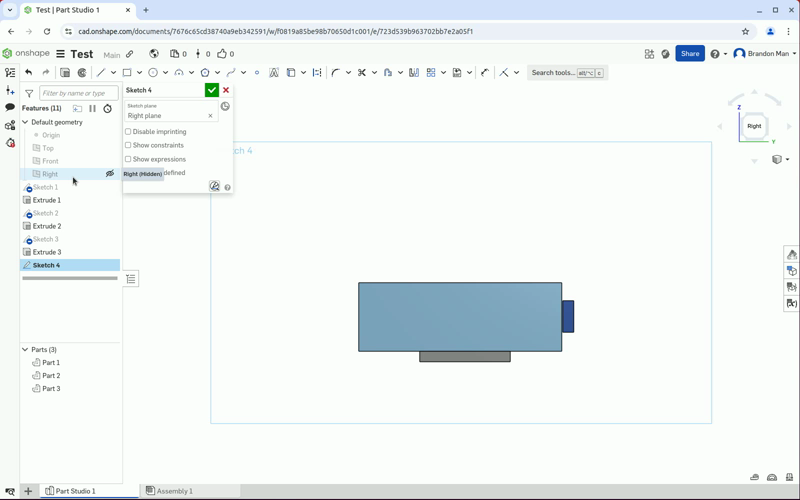
mouse_move(73, 352)
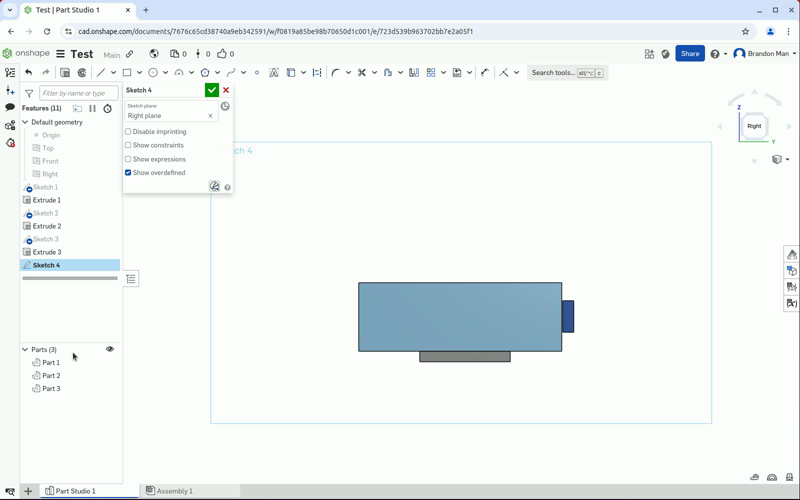
key(y)
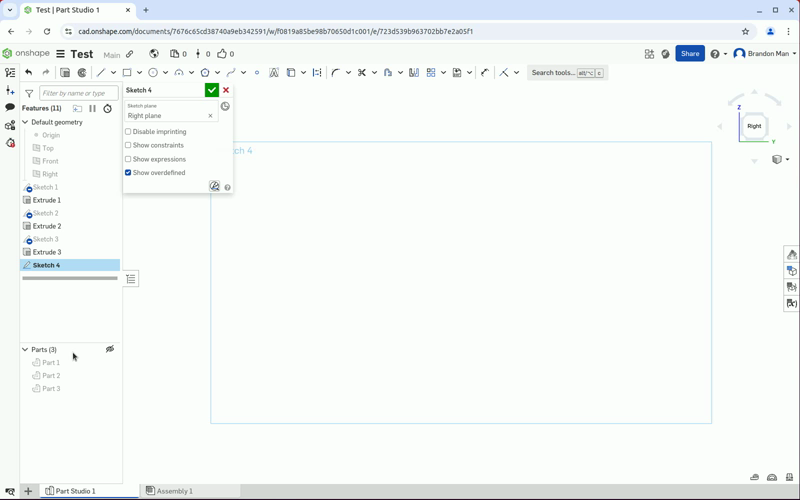
key(l)
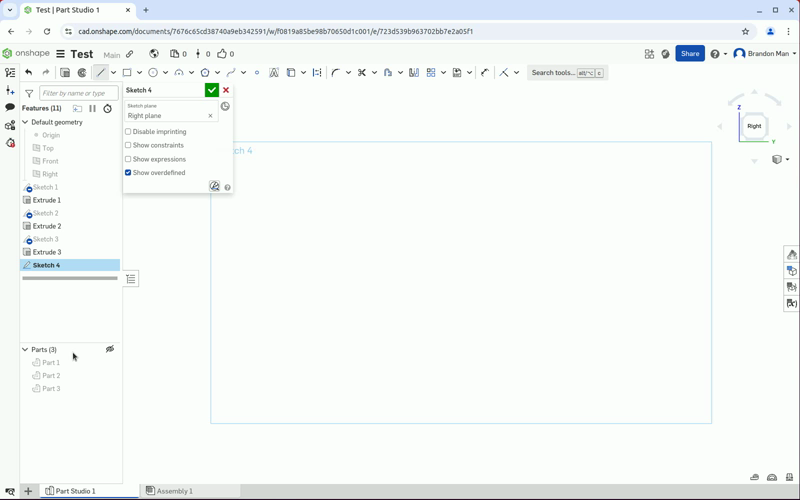
key_down(shift)
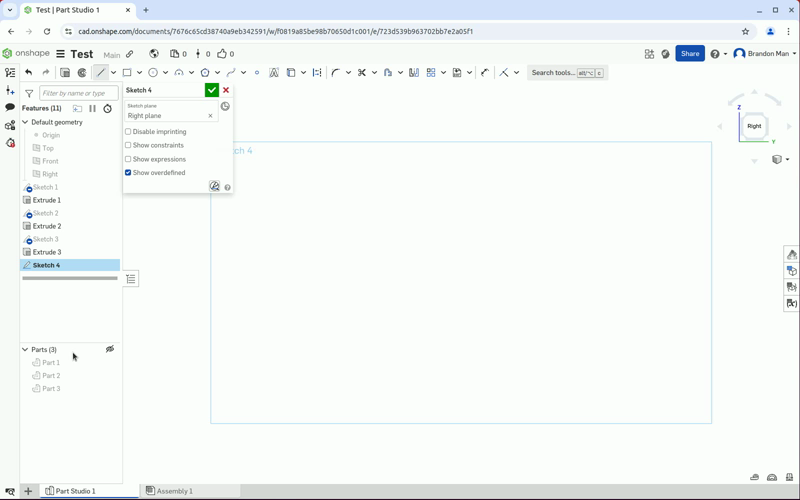
mouse_move(419, 282)
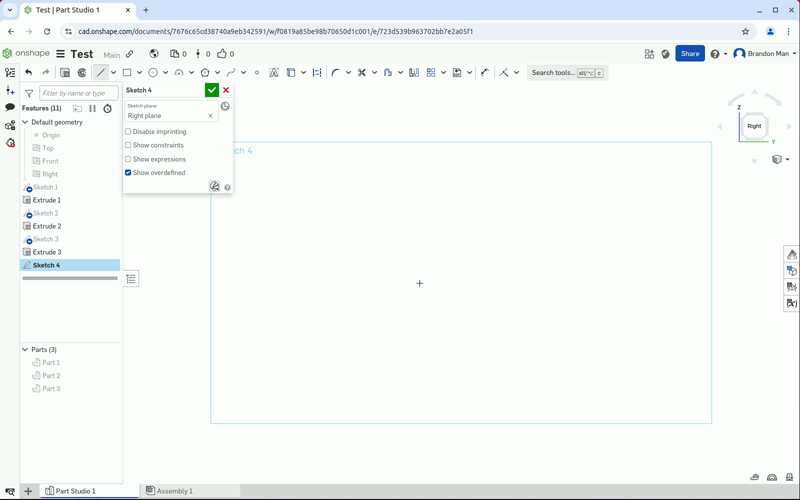
click(419, 282)
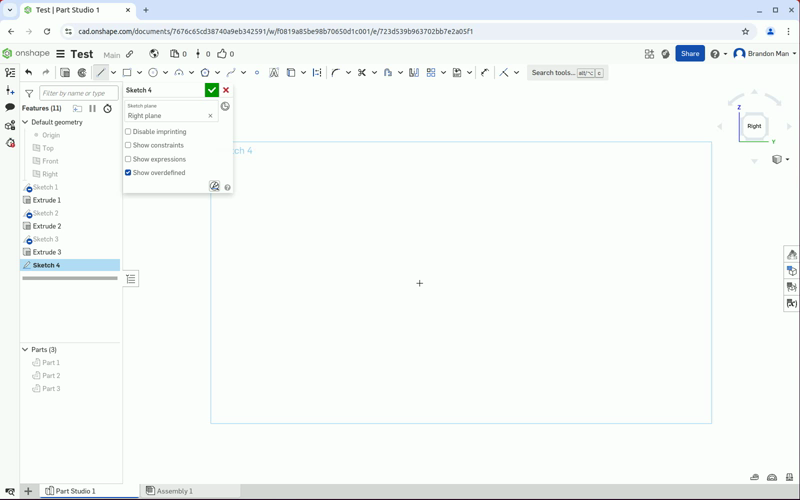
key_up(shift)
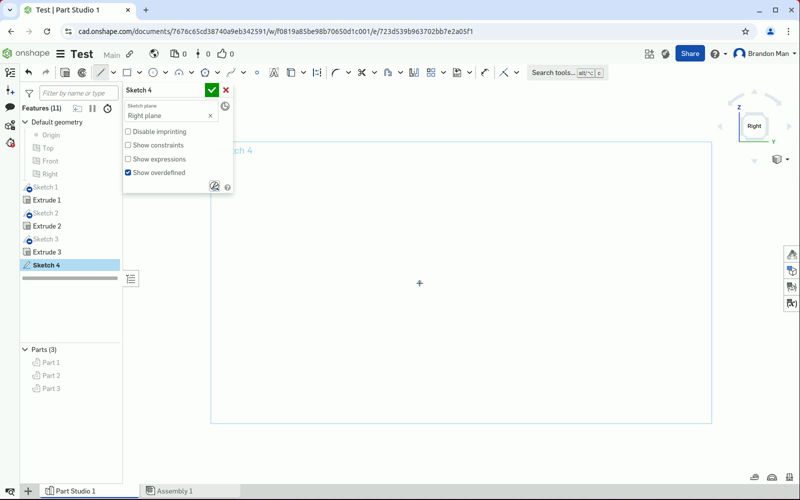
key_down(shift)
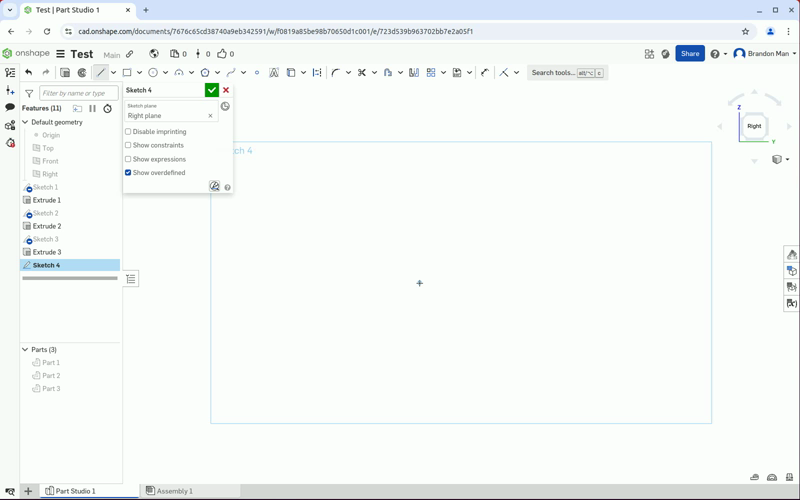
mouse_move(510, 282)
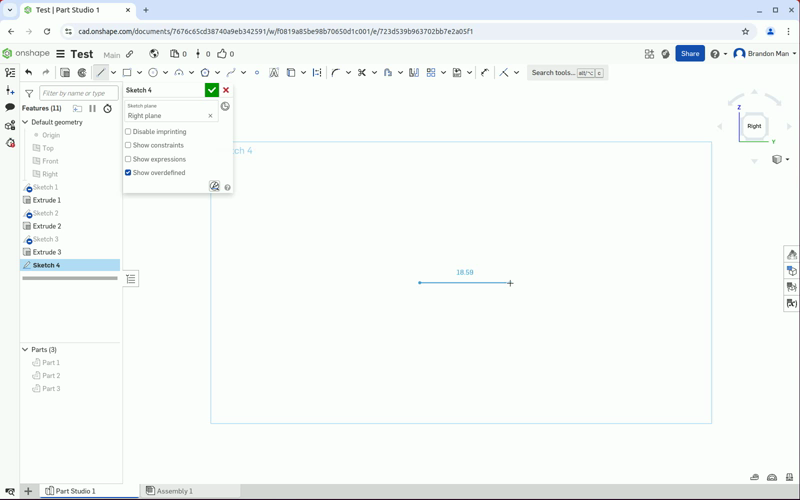
click(510, 282)
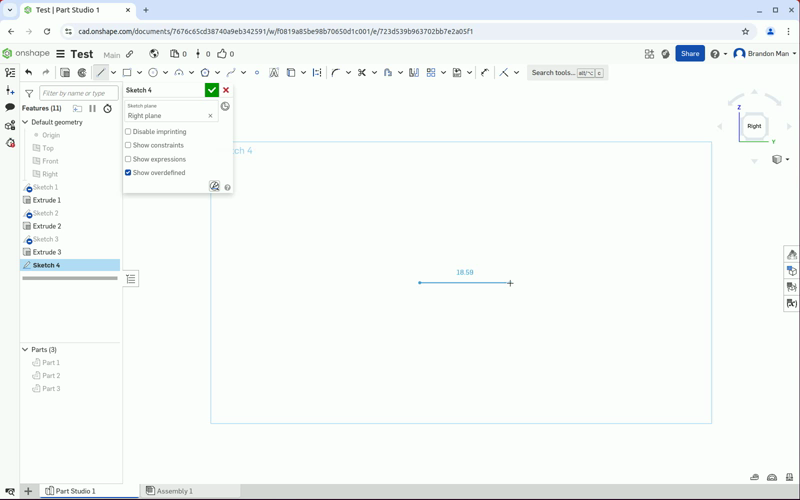
key_up(shift)
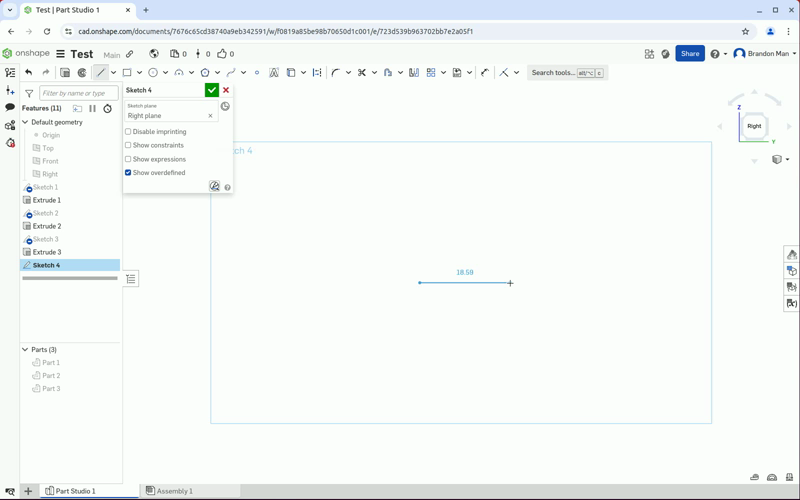
key_down(shift)
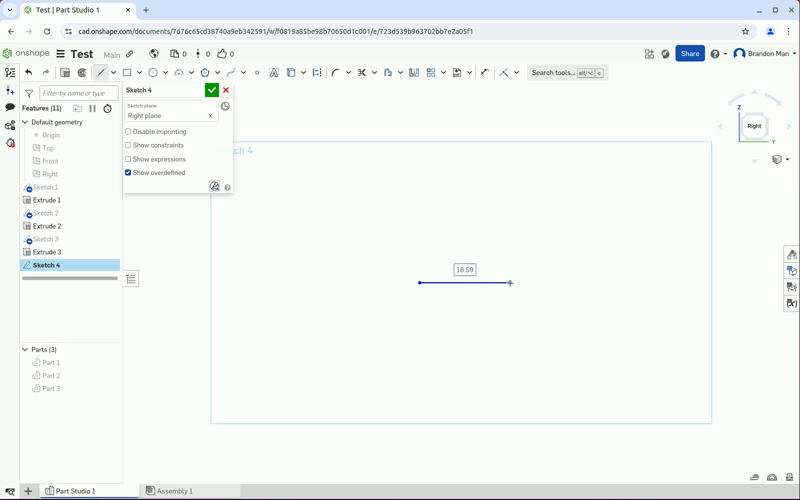
mouse_move(540, 282)
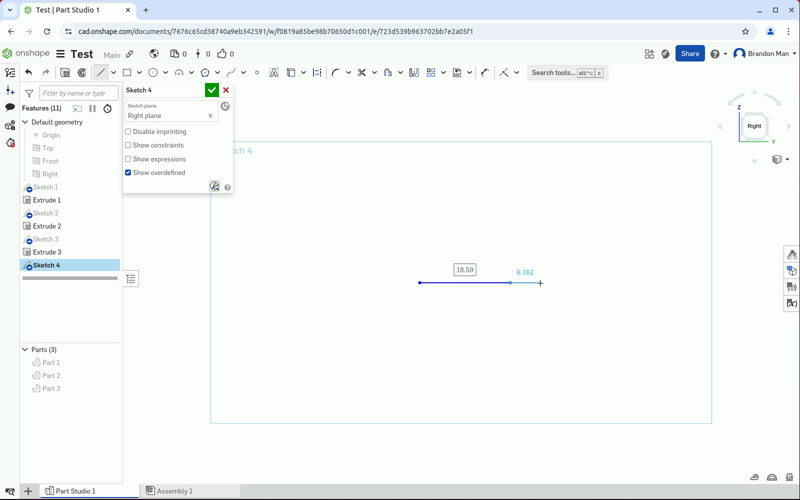
mouse_move(510, 272)
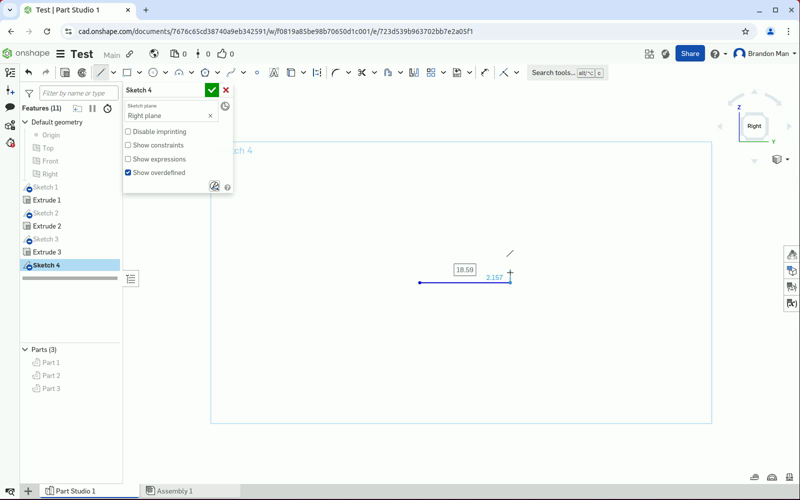
click(510, 272)
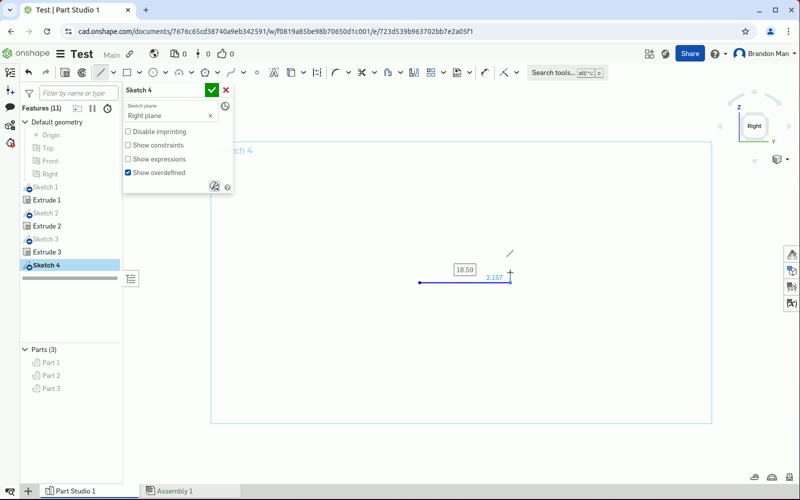
key_up(shift)
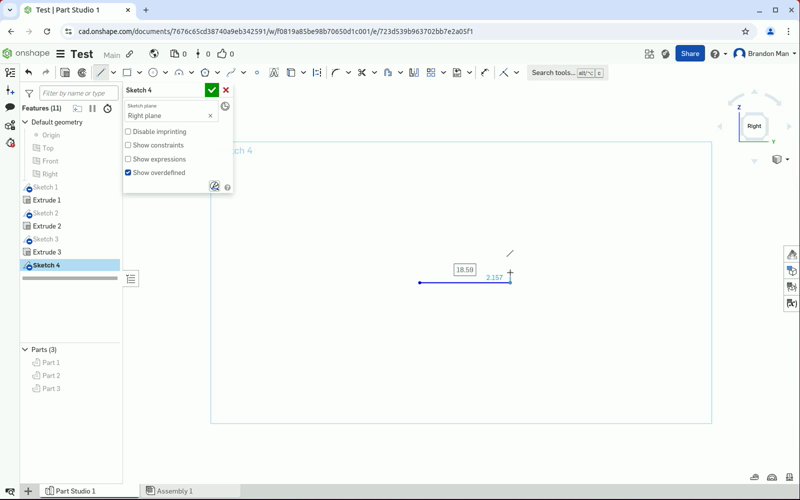
key_down(shift)
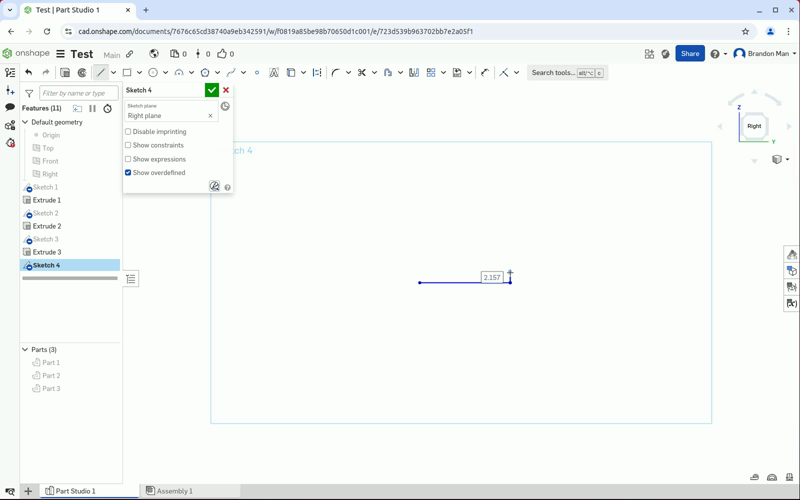
mouse_move(419, 272)
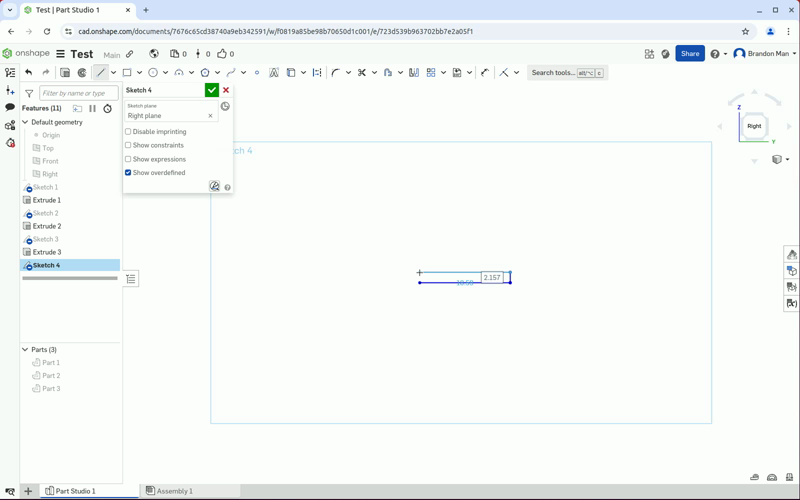
click(419, 272)
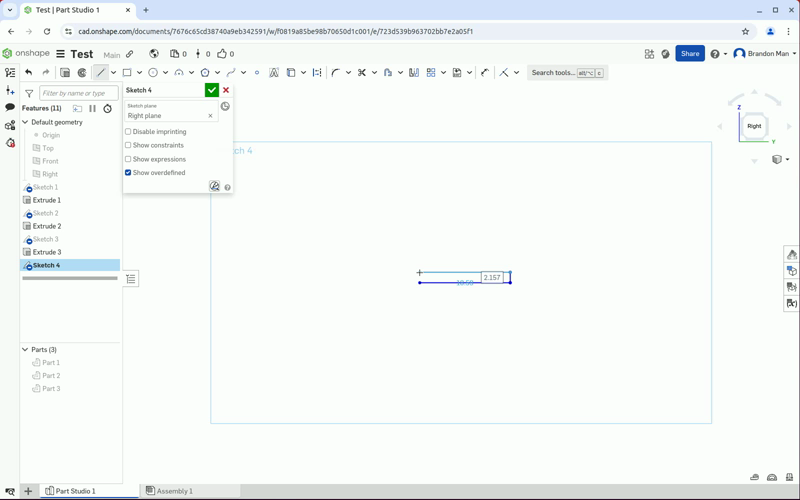
key_up(shift)
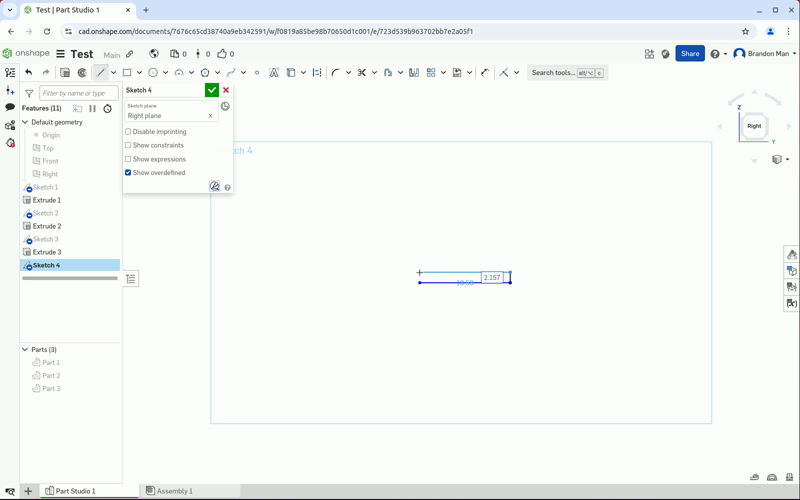
mouse_move(449, 272)
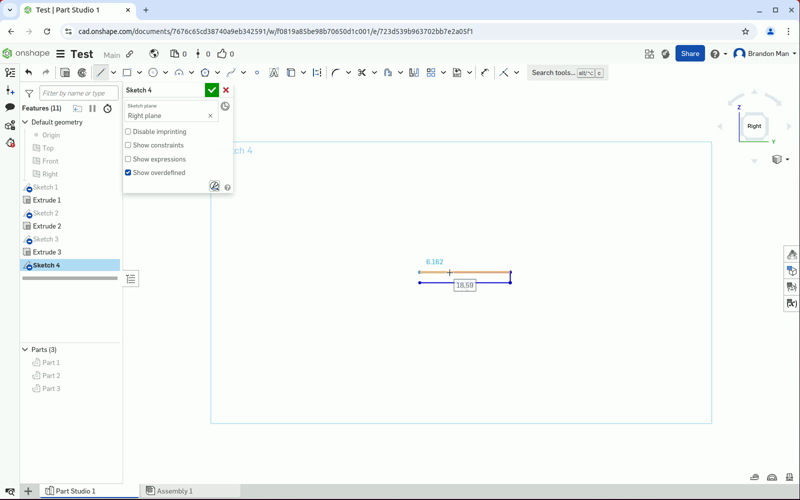
key_down(shift)
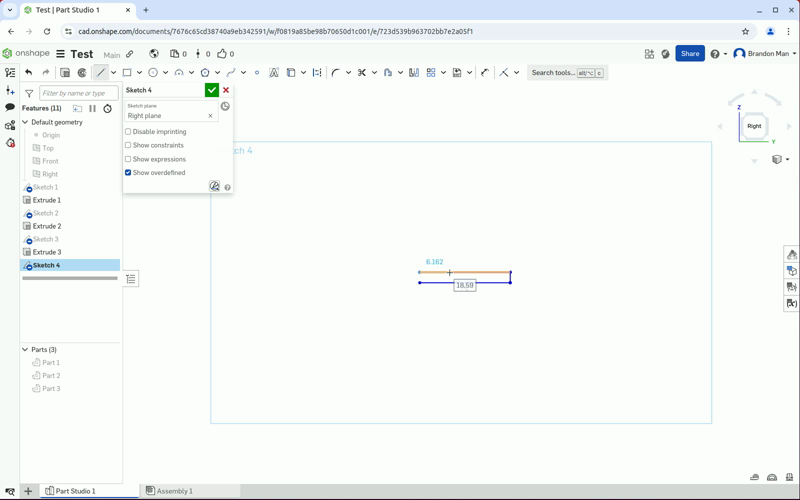
mouse_move(419, 282)
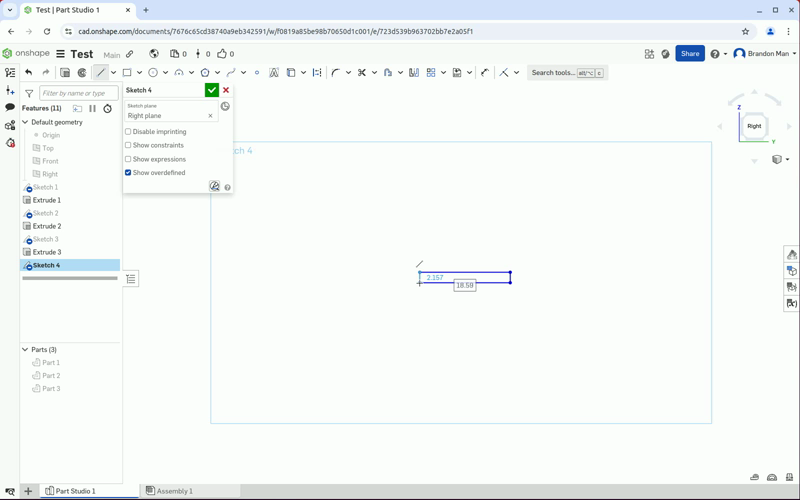
key_up(shift)
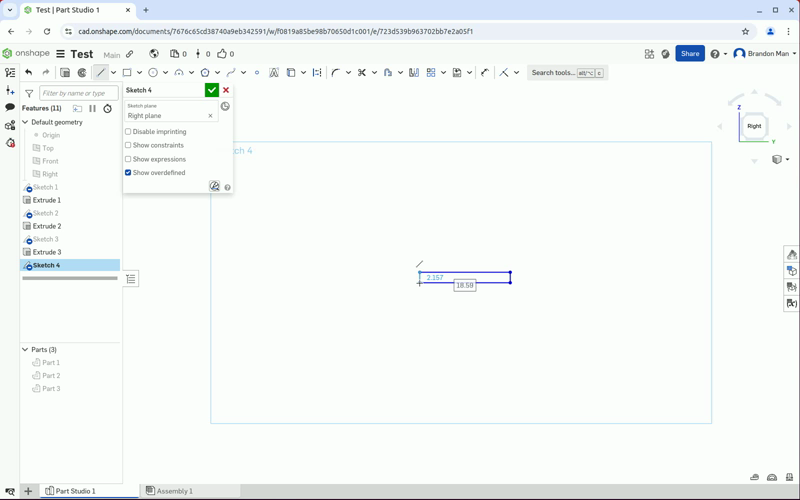
click(419, 282)
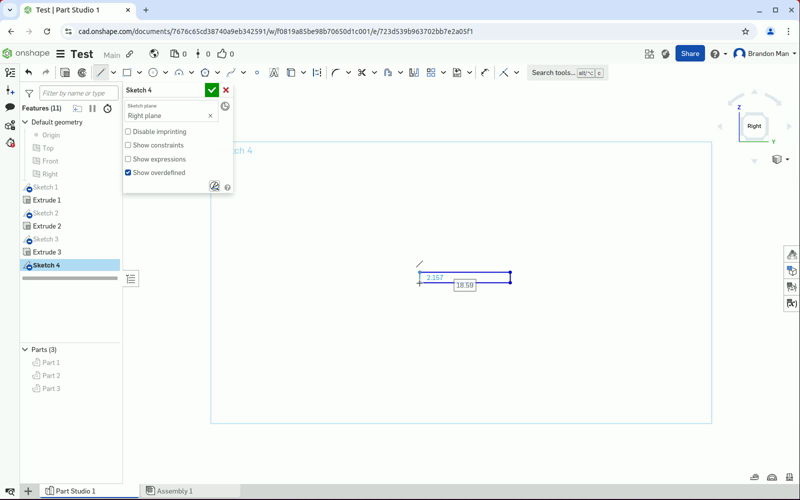
key(esc)
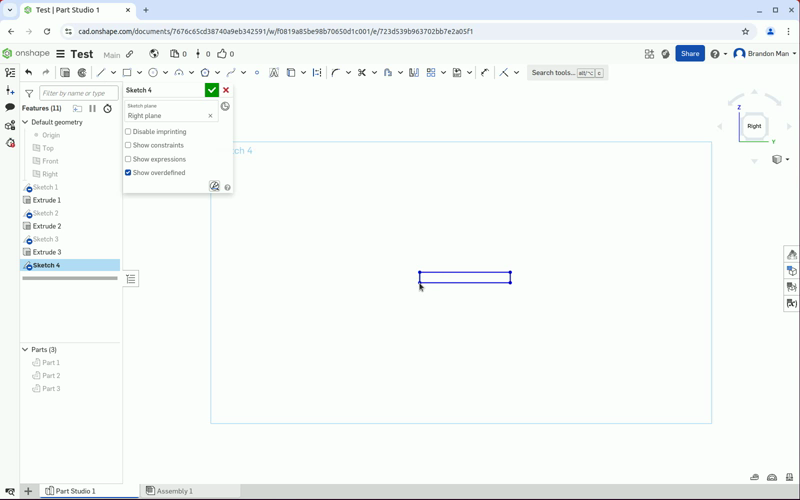
mouse_move(475, 273)
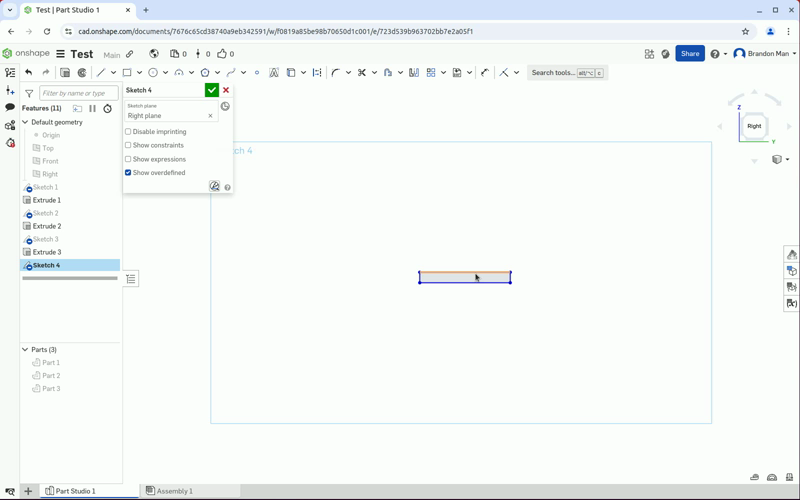
scroll(6)
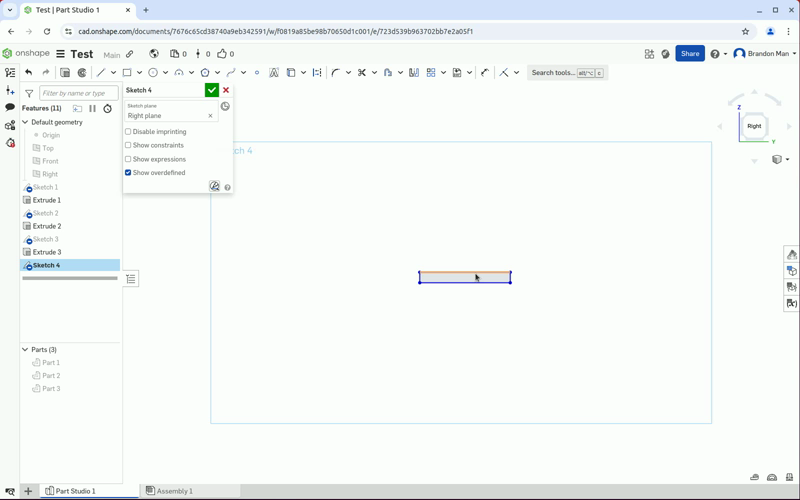
scroll(6)
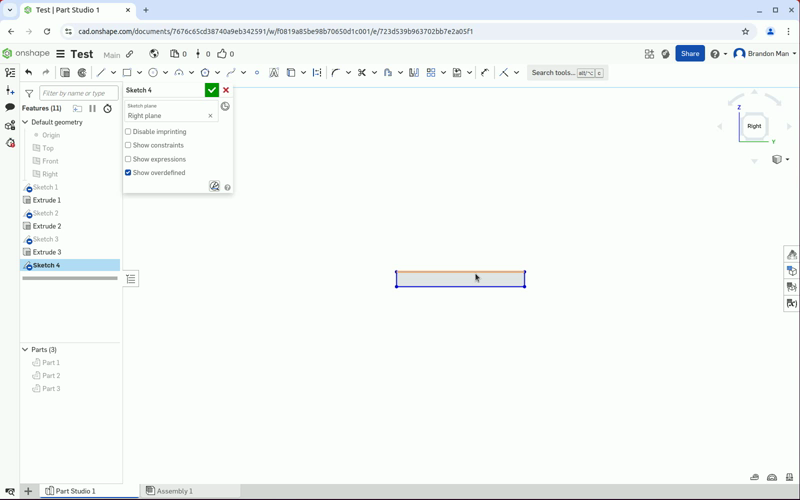
scroll(6)
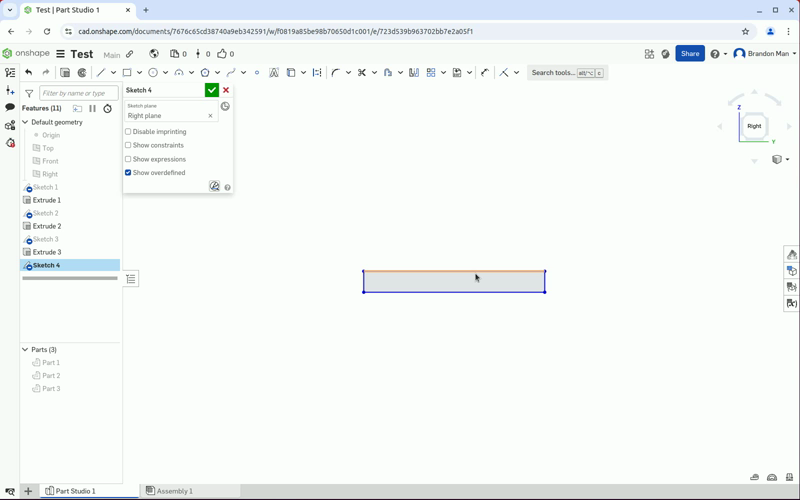
scroll(6)
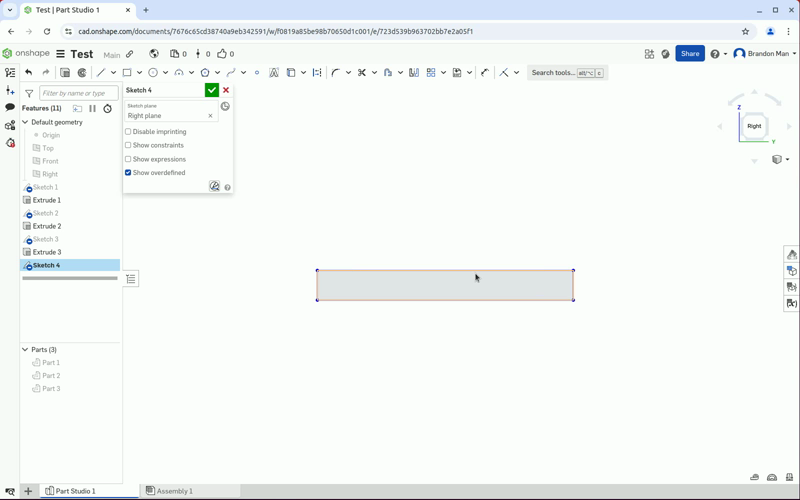
scroll(6)
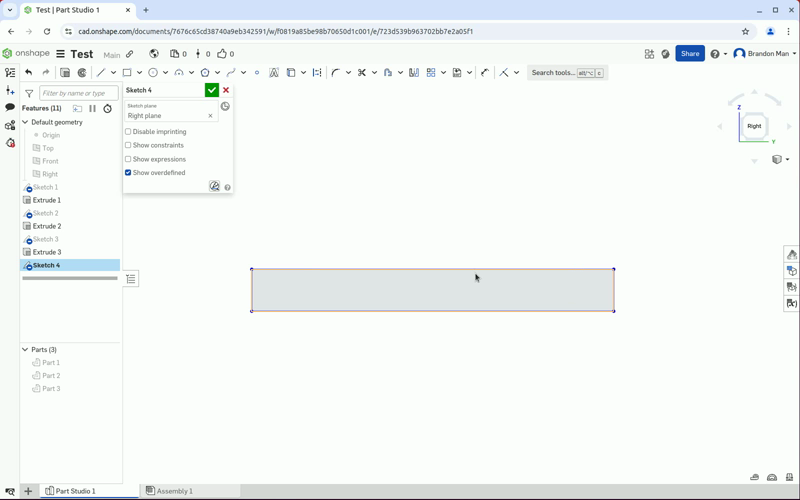
scroll(6)
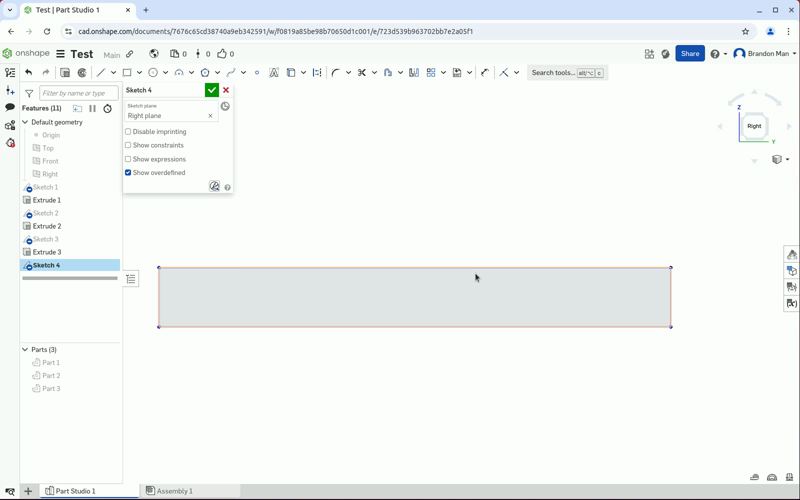
scroll(6)
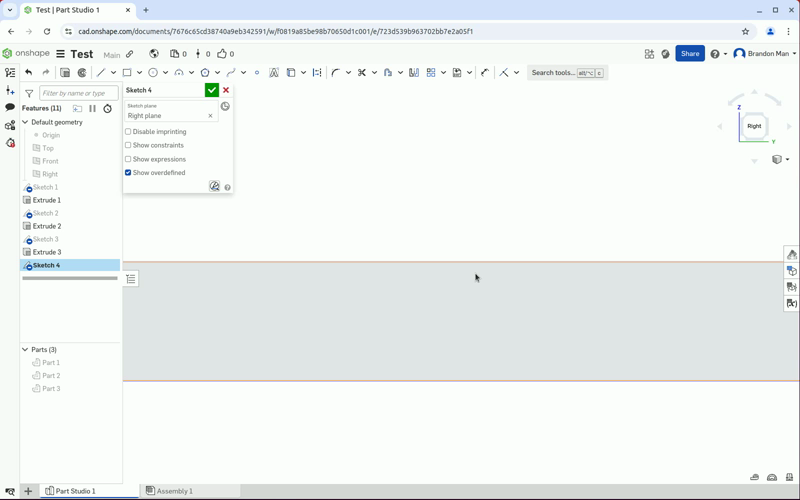
click(475, 273)
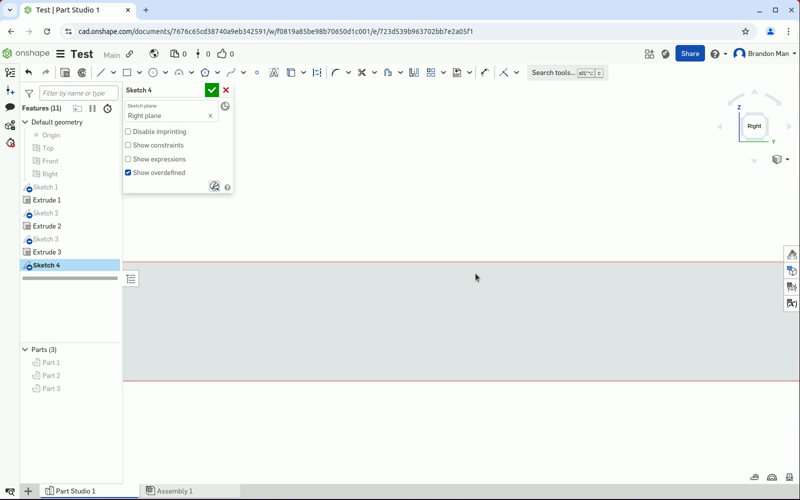
scroll(-6)
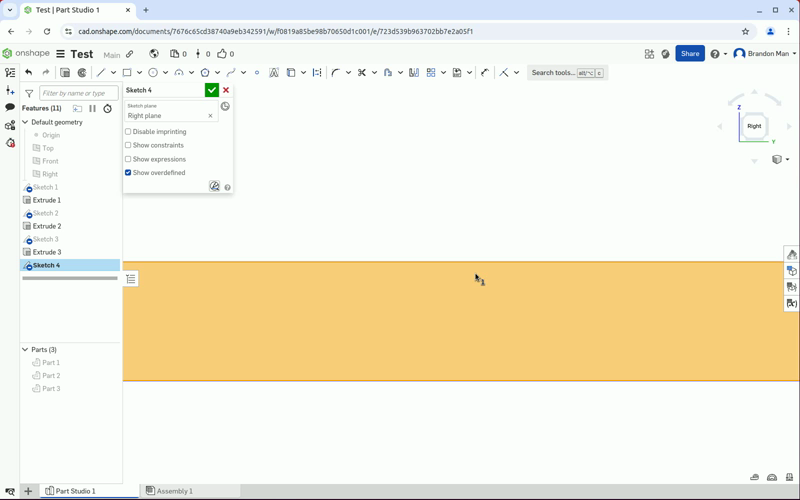
scroll(-6)
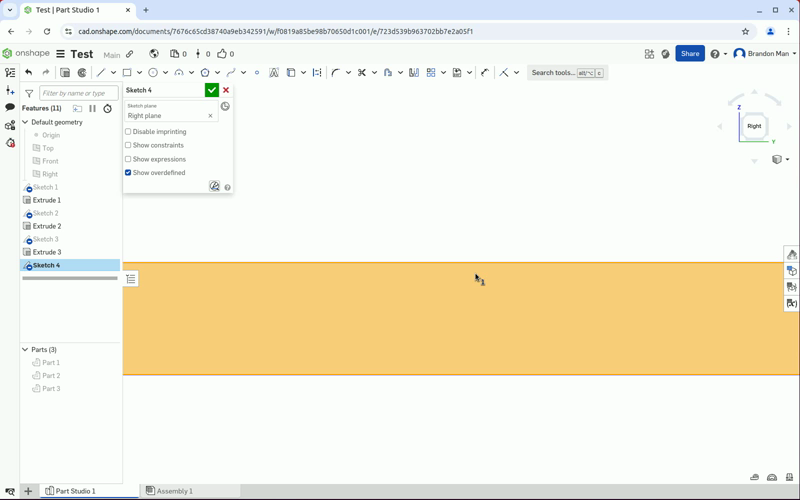
scroll(-6)
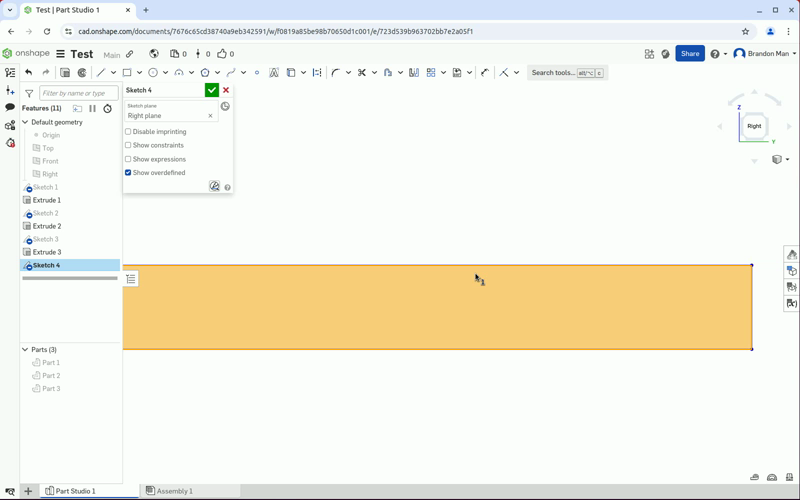
scroll(-6)
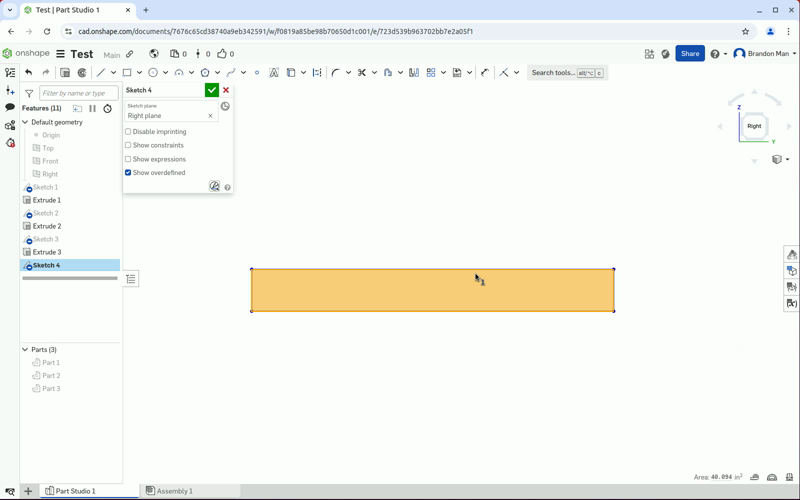
scroll(-6)
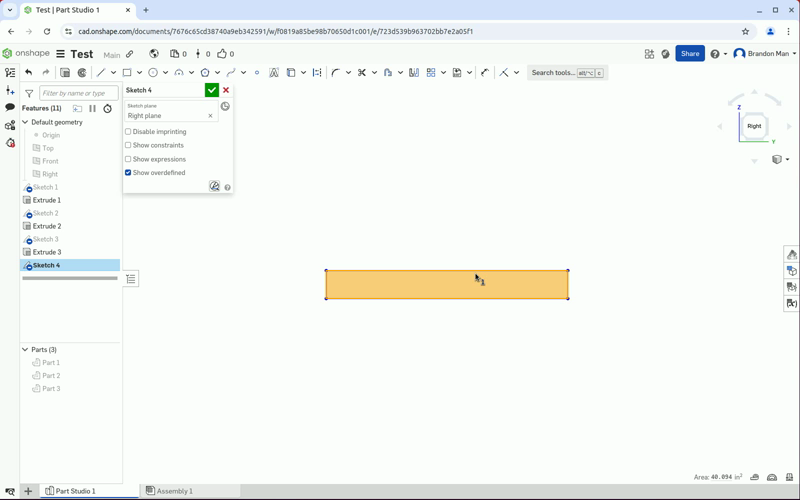
scroll(-6)
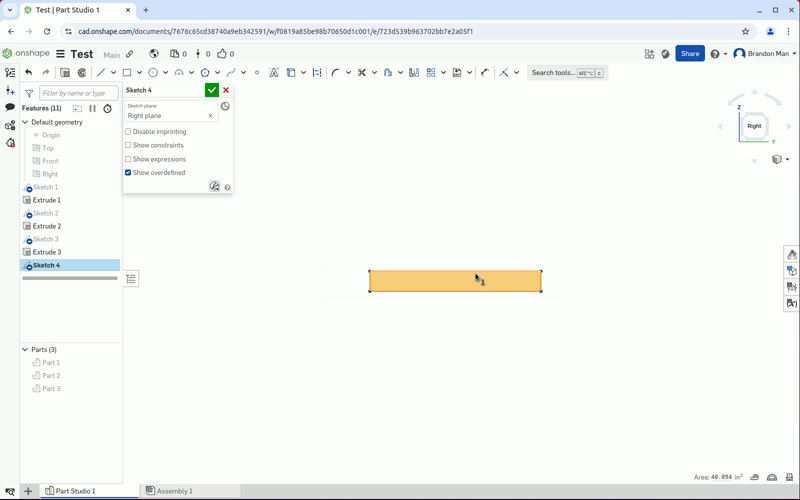
scroll(-6)
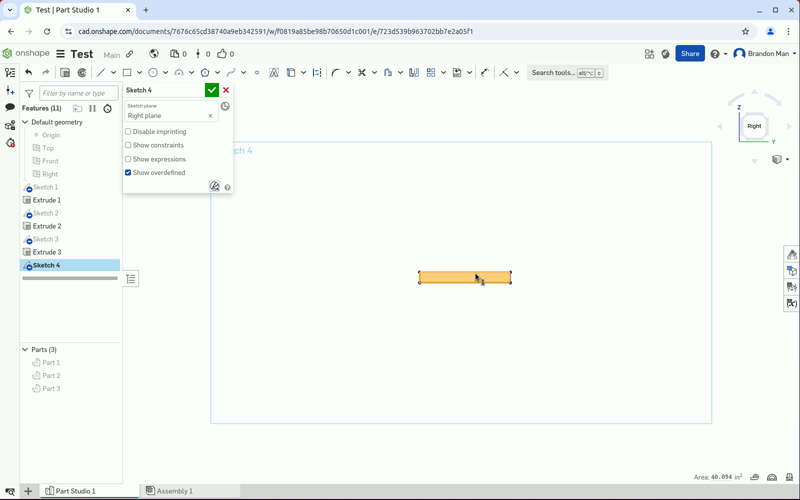
mouse_move(73, 352)
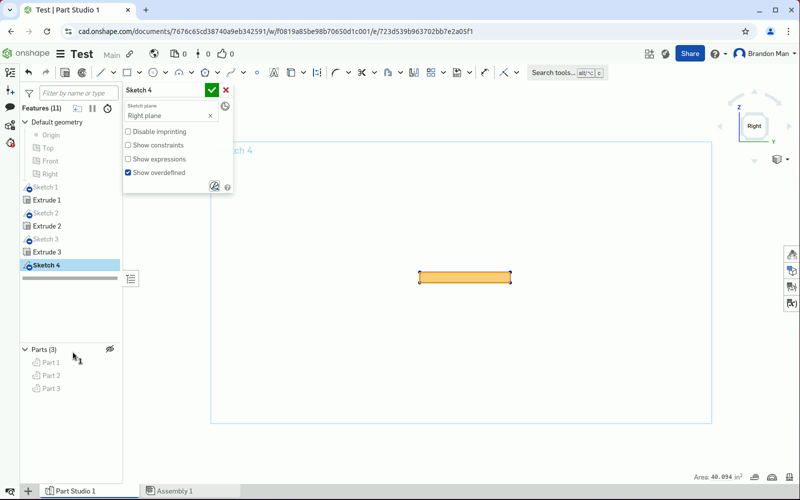
key(shift+y)
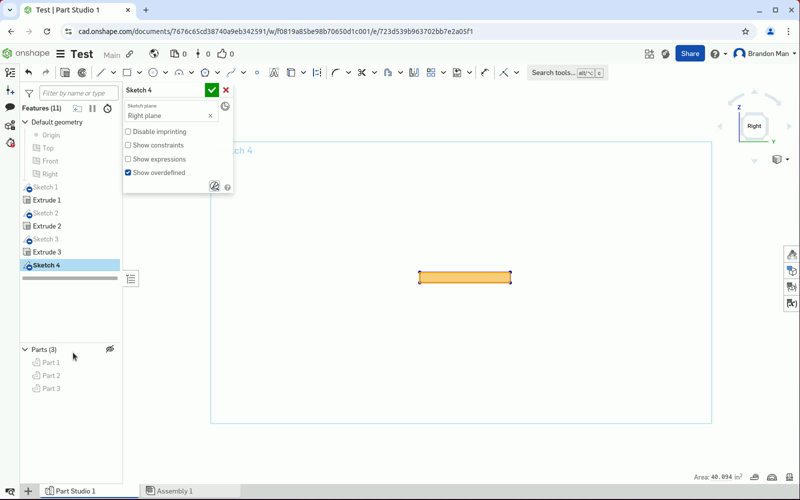
key(shift+e)
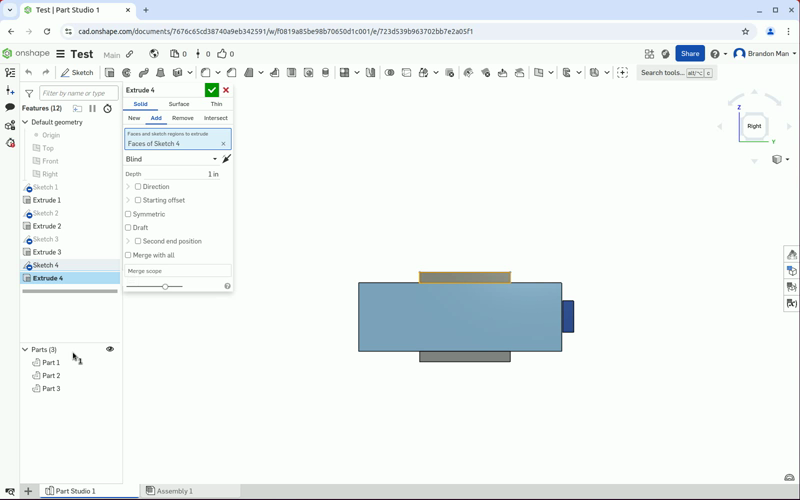
mouse_move(143, 106)
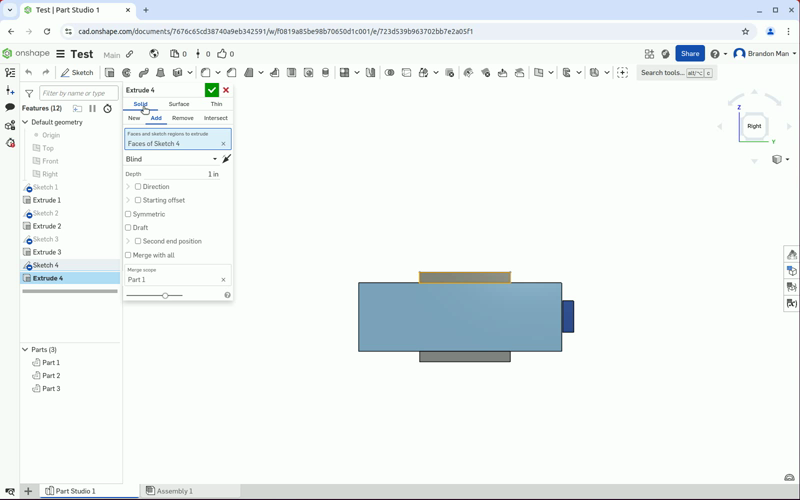
click(143, 106)
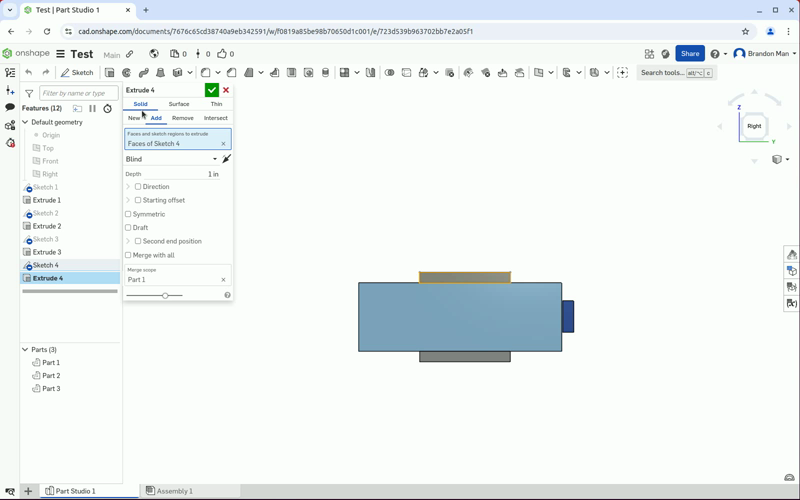
mouse_move(137, 120)
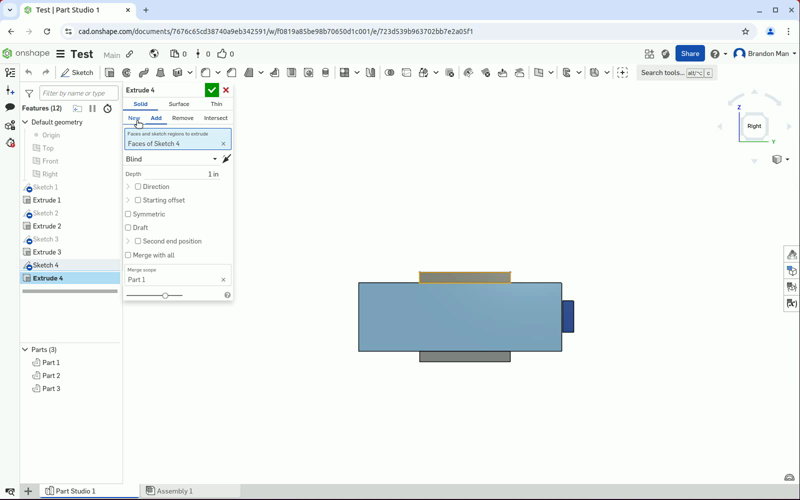
click(137, 120)
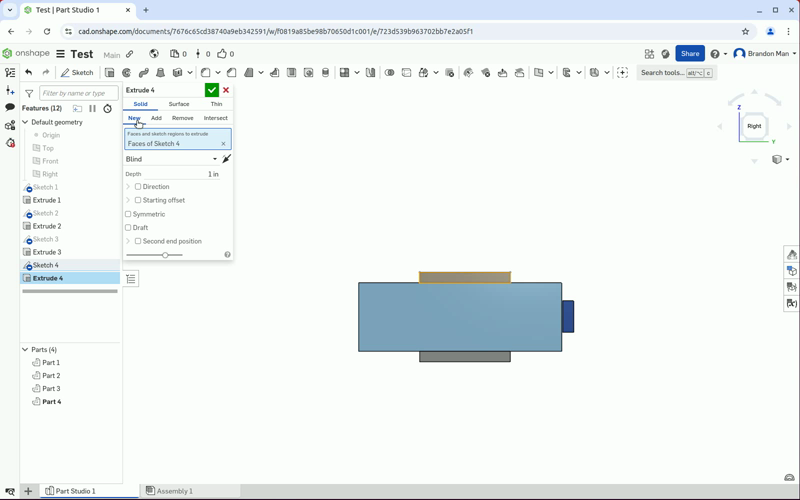
key(tab, 4)
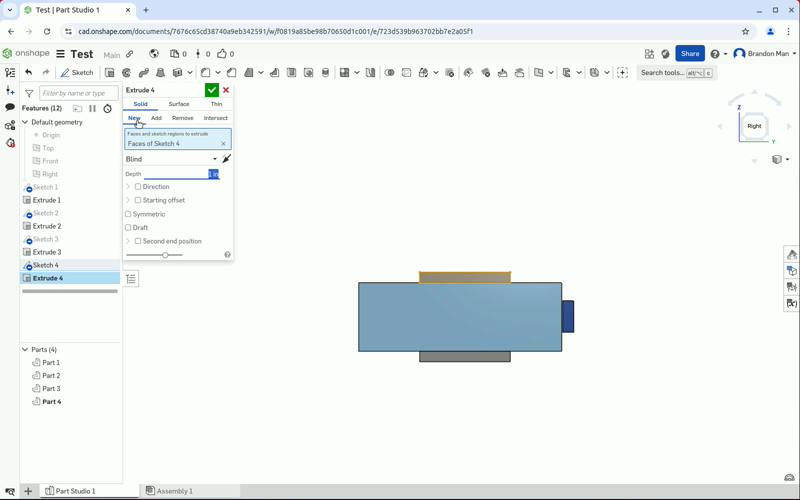
text(2.407)
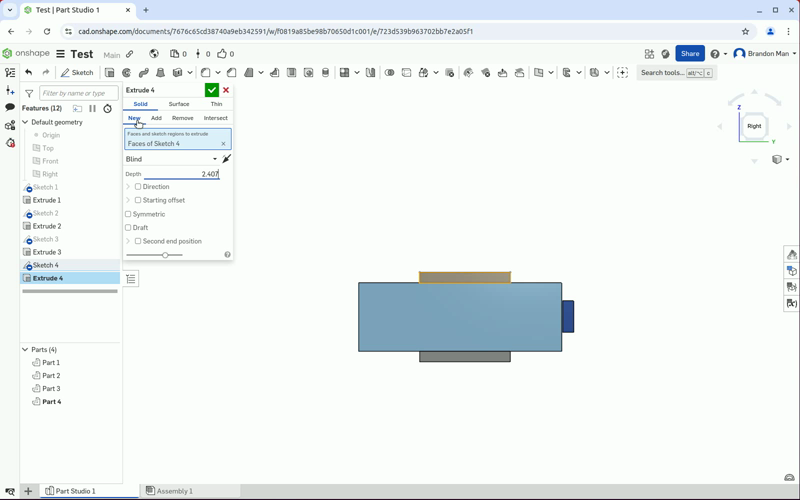
key(enter)
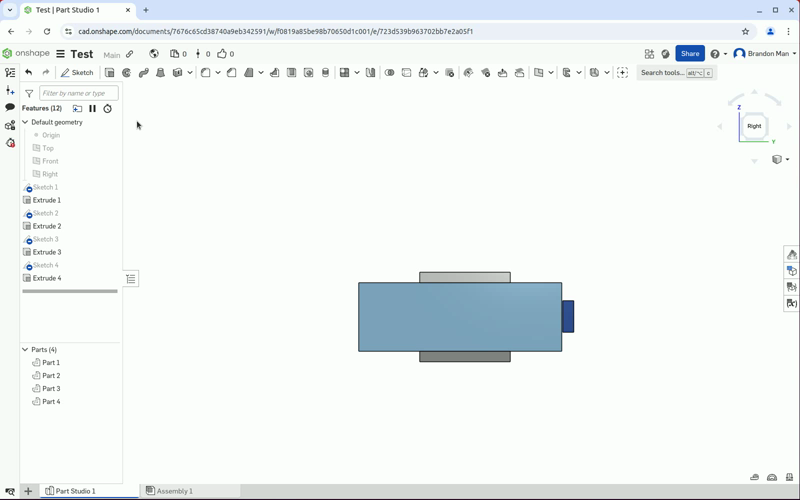
key(shift+h)
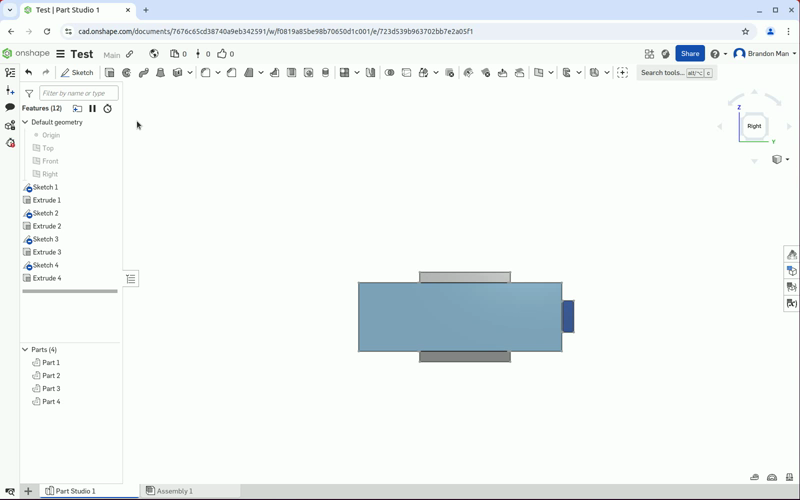
key(shift+h)
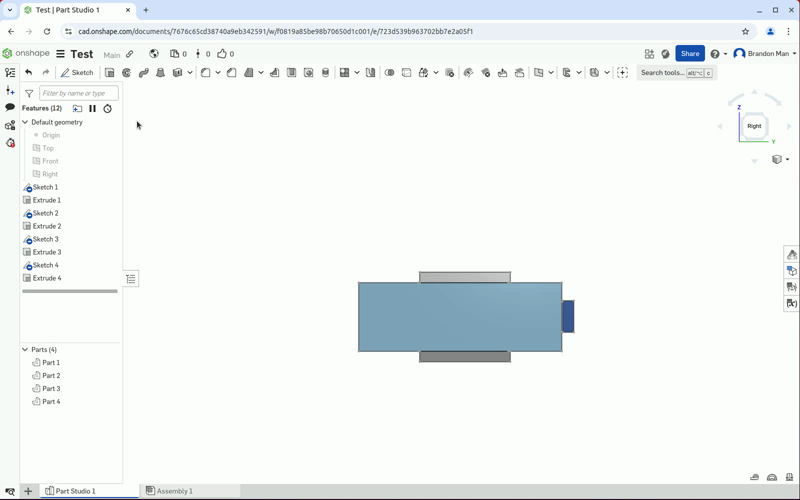
key(shift+7)
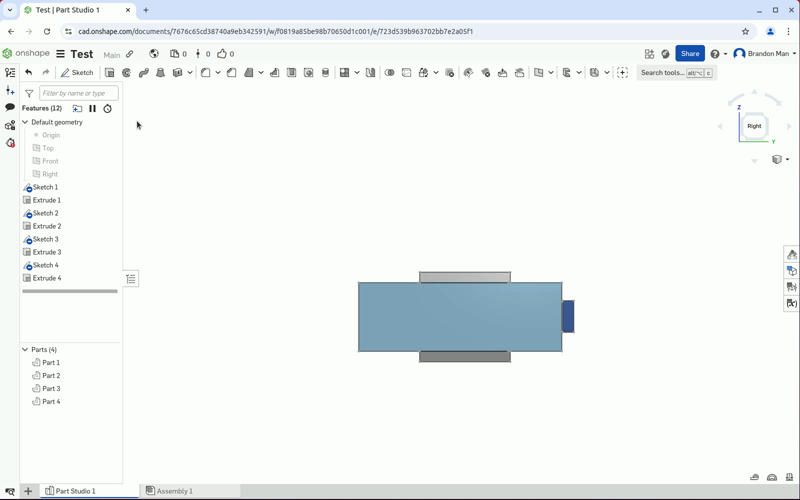
key(right, 2)
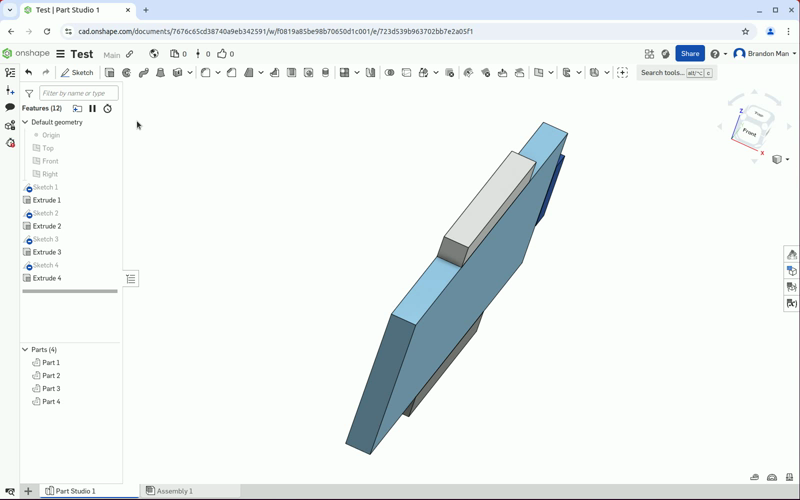
key(down, 2)
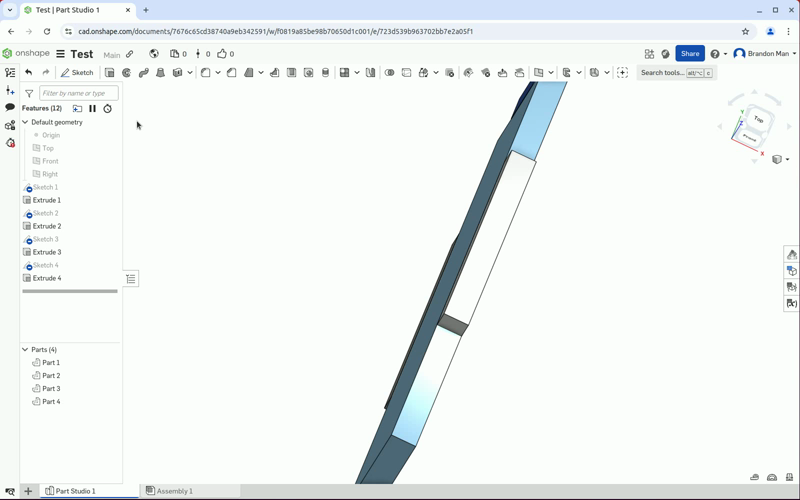
key(up, 2)
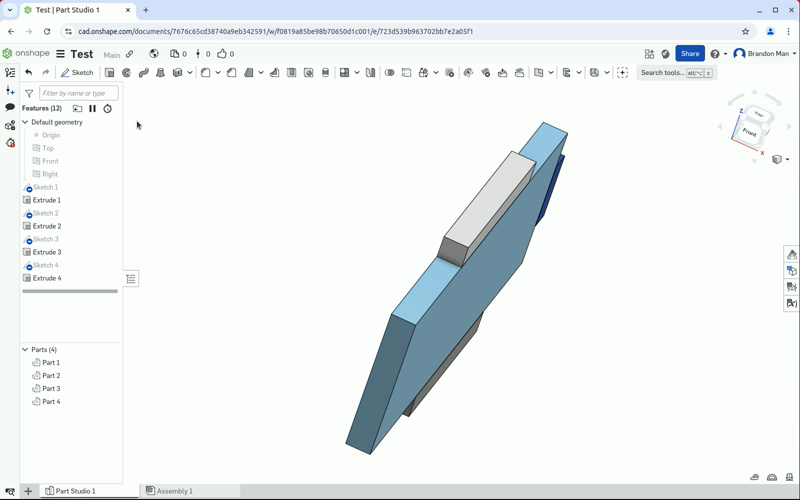
key(left, 2)
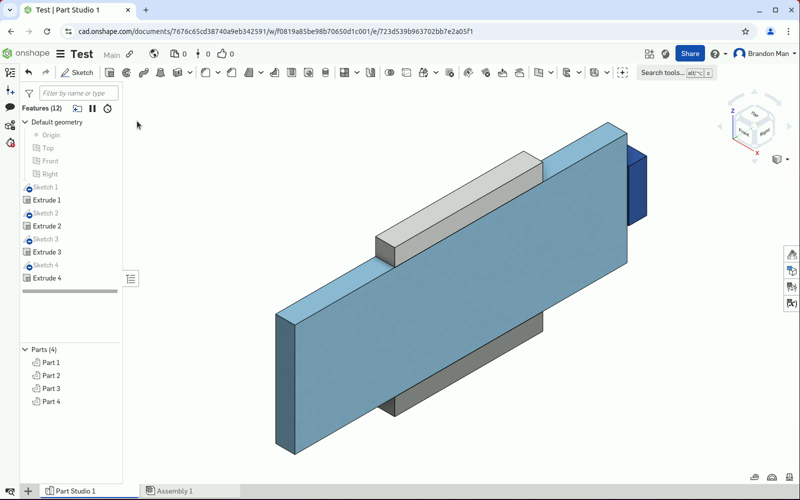
mouse_move(73, 189)
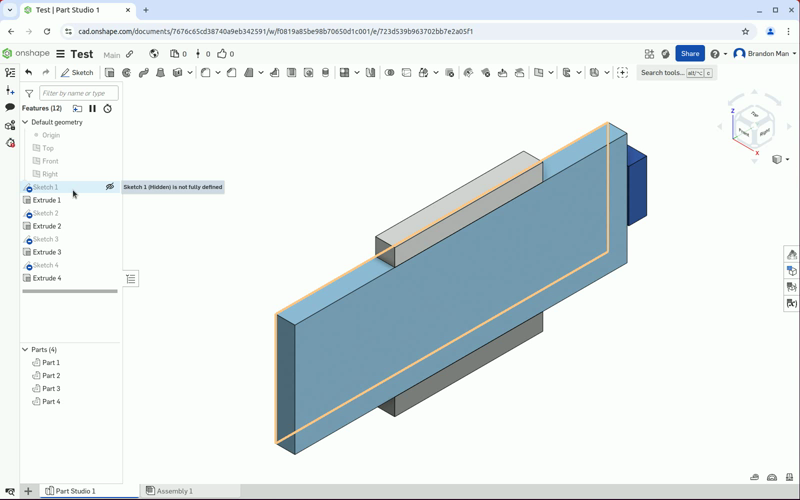
click(73, 189)